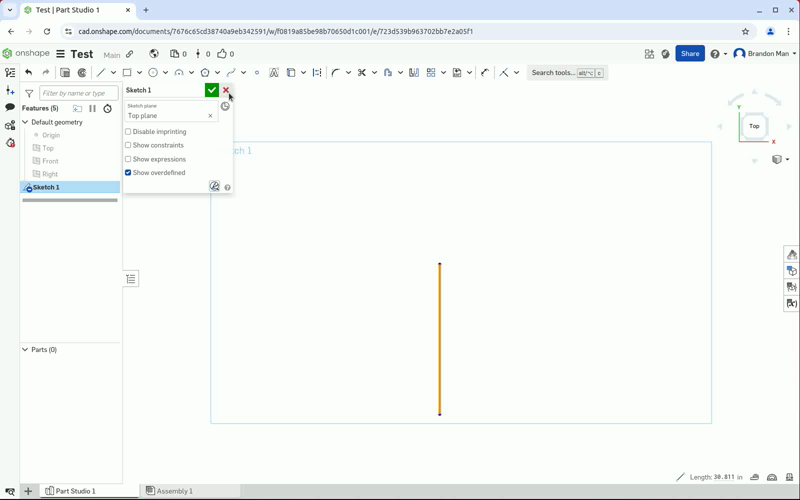
key(shift+h)
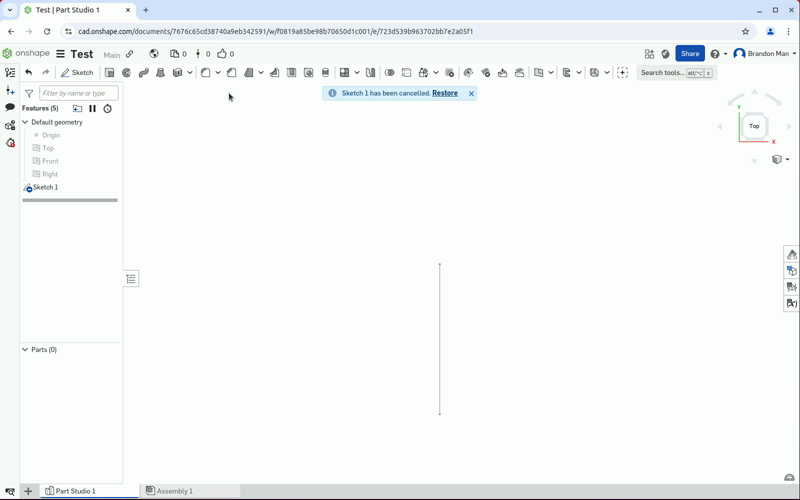
mouse_move(73, 352)
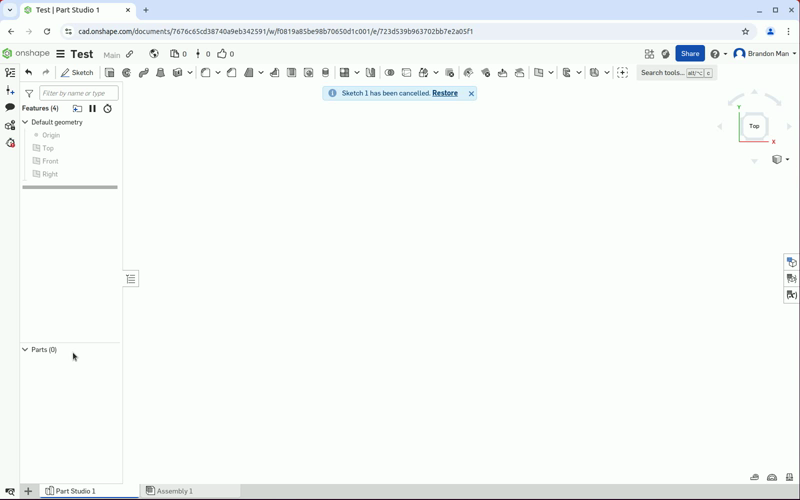
key(y)
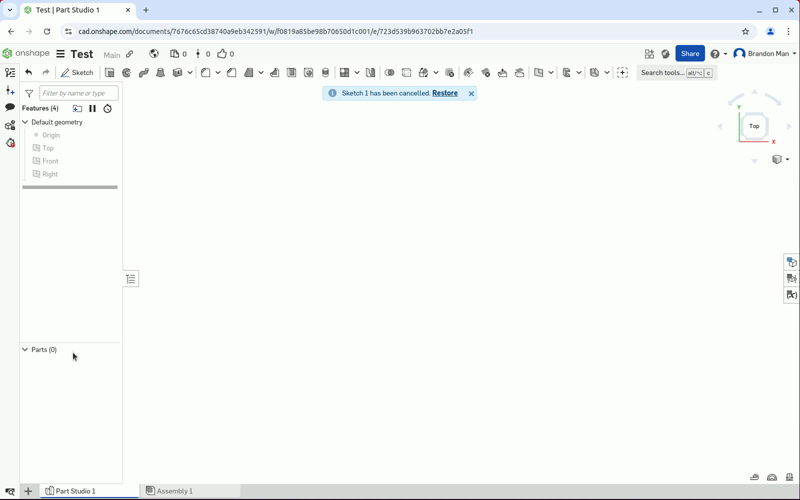
key(shift+p)
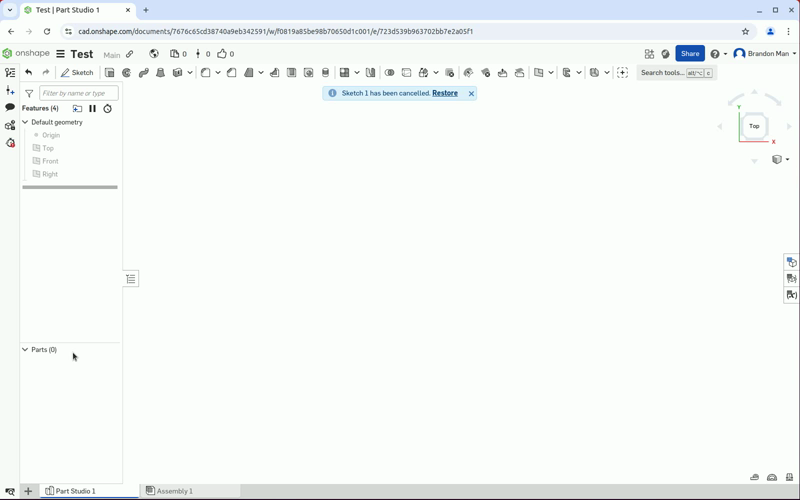
key(space)
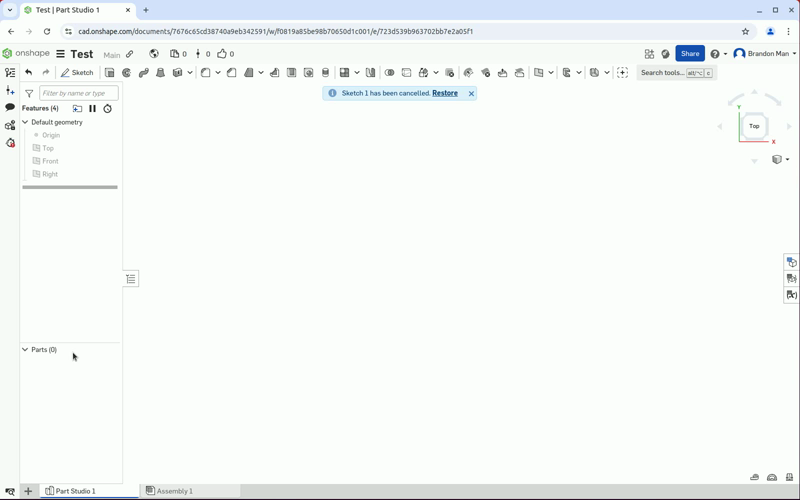
key_down(shift)
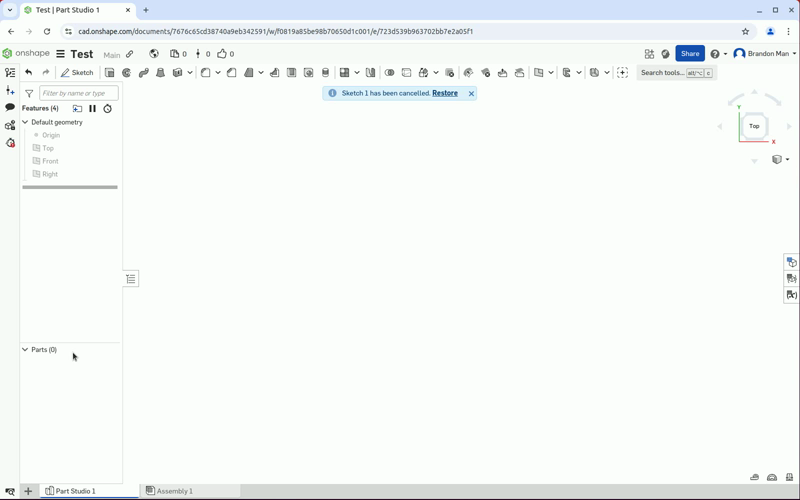
key(up)
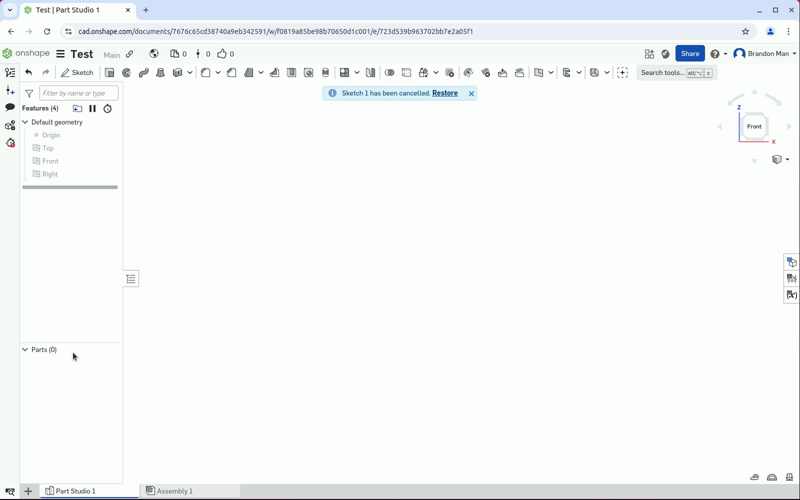
key_up(shift)
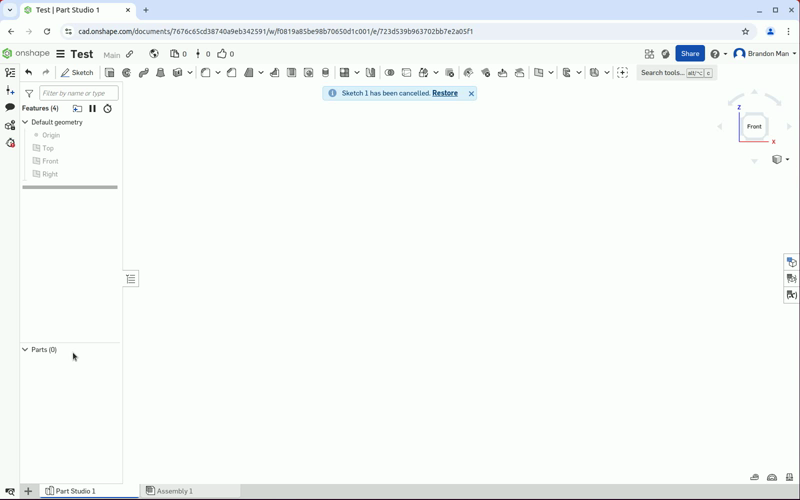
mouse_move(73, 352)
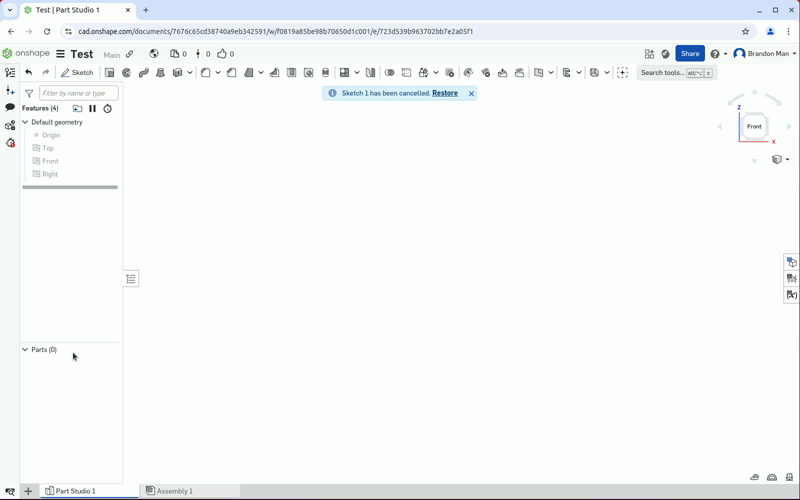
key(shift+y)
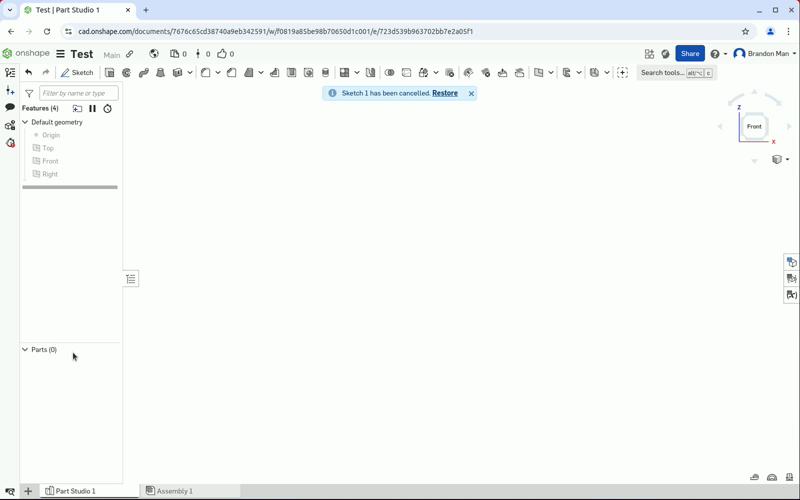
key(shift+s)
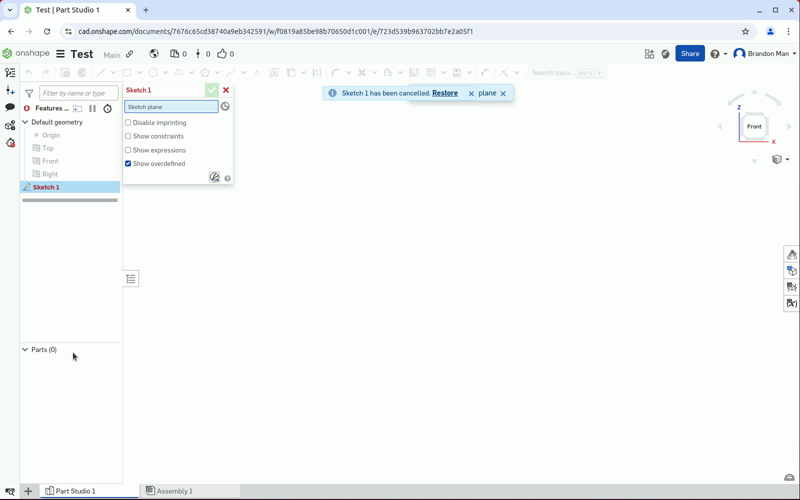
mouse_move(73, 163)
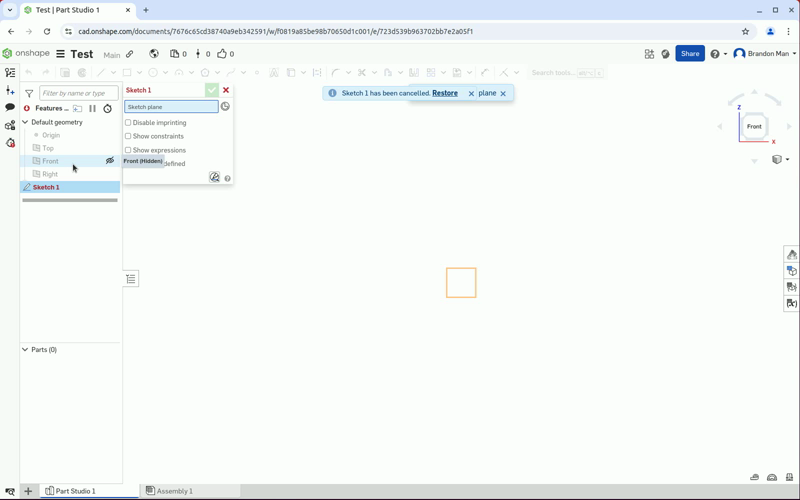
click(73, 163)
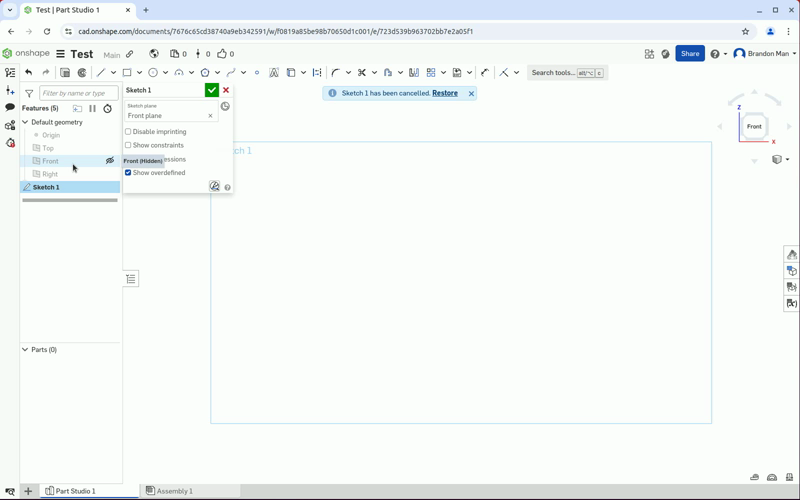
mouse_move(73, 352)
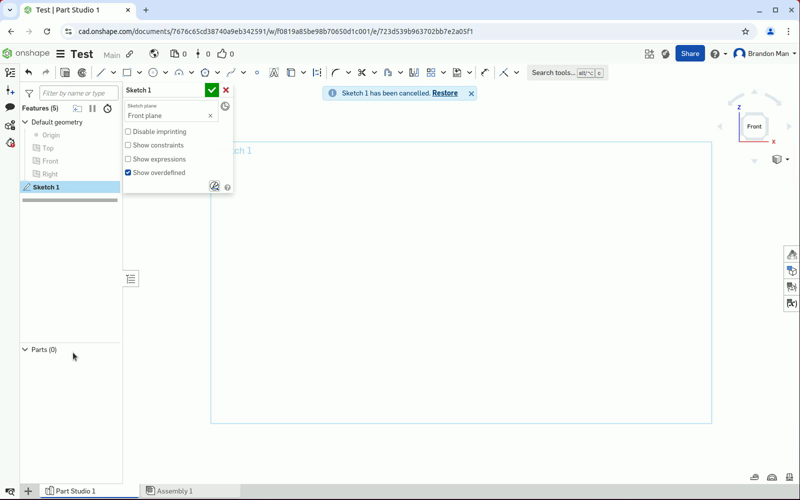
key(y)
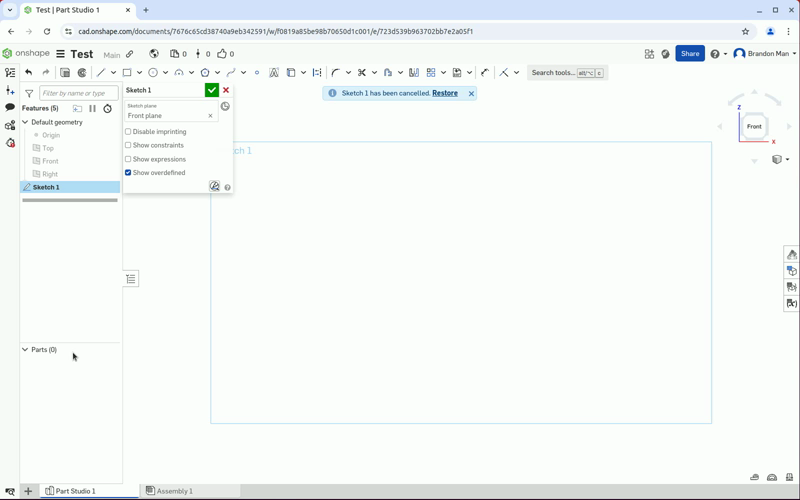
key(l)
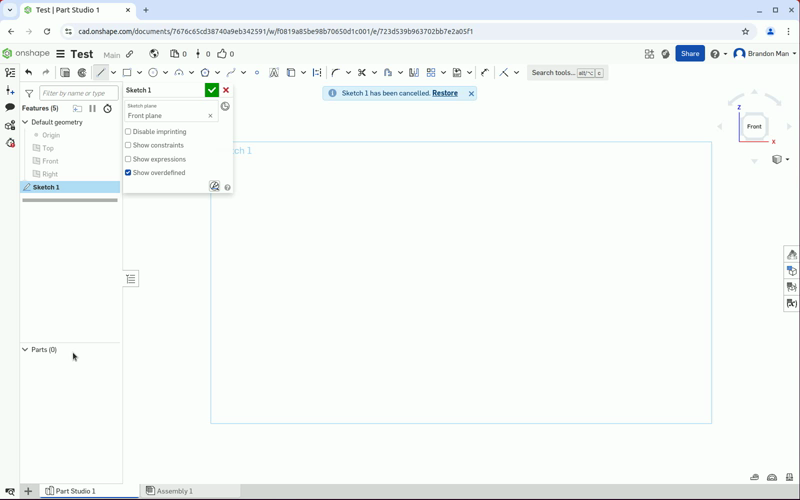
key_down(shift)
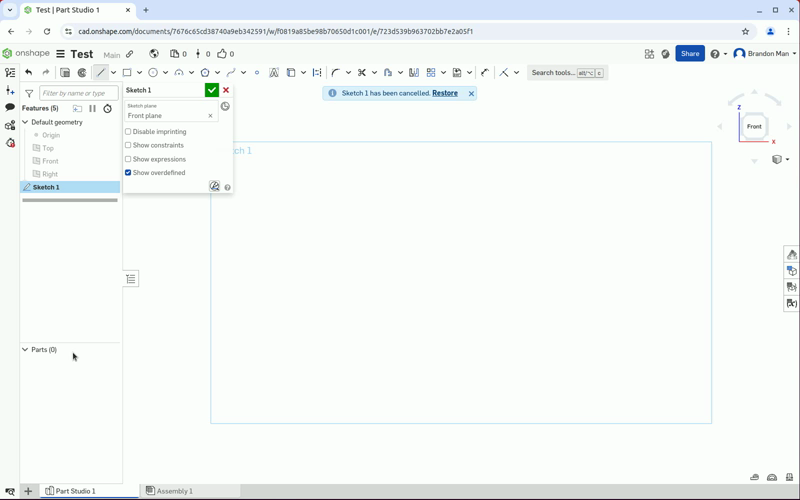
mouse_move(434, 222)
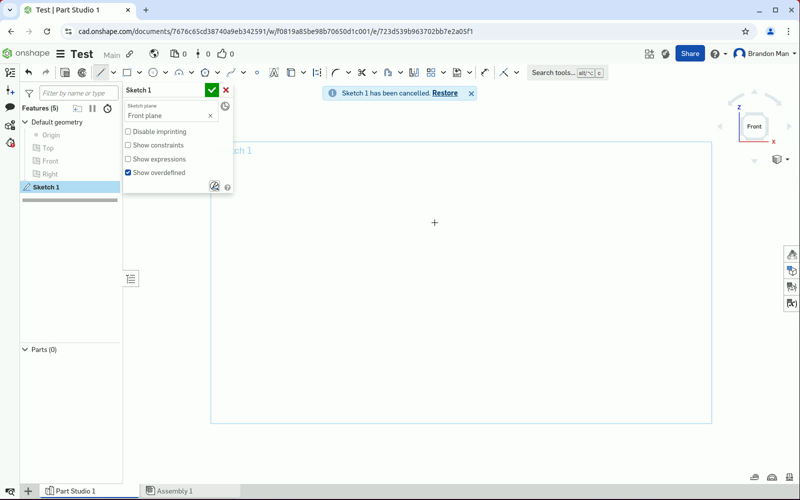
click(434, 222)
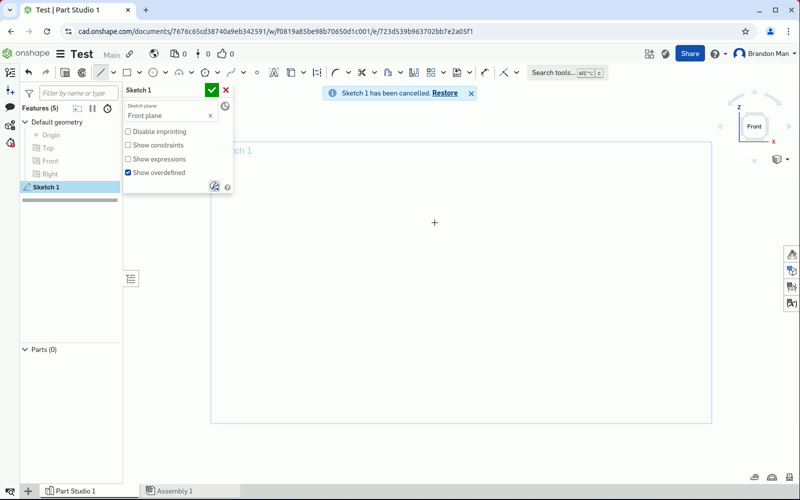
key_up(shift)
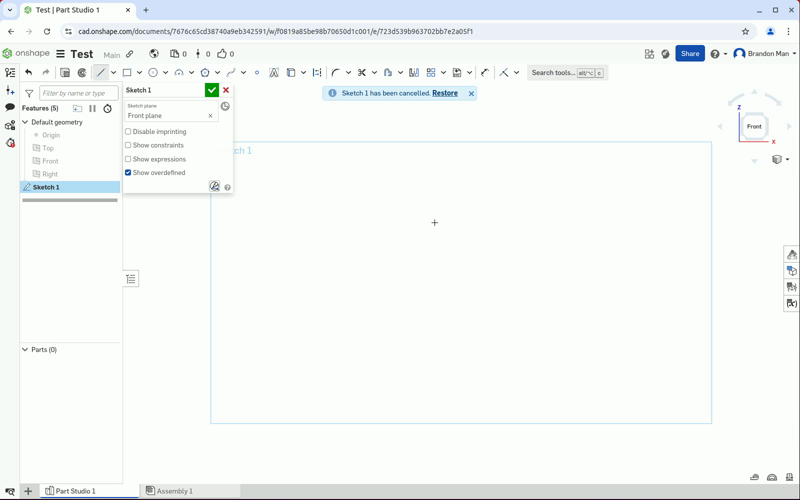
key_down(shift)
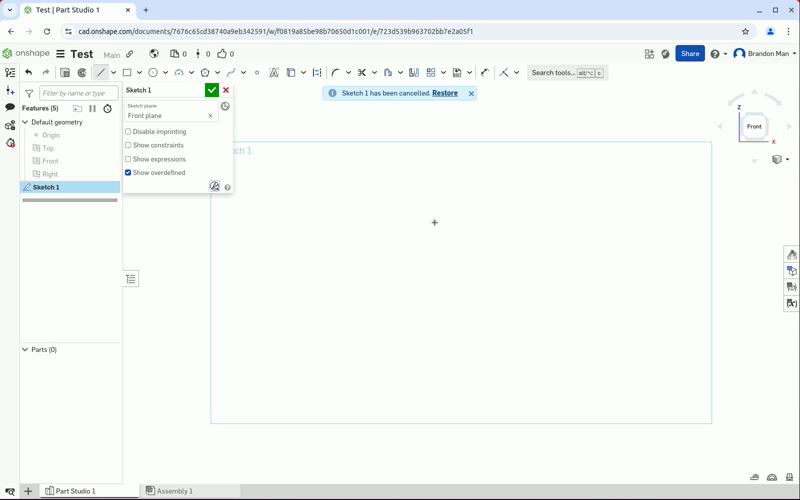
mouse_move(464, 222)
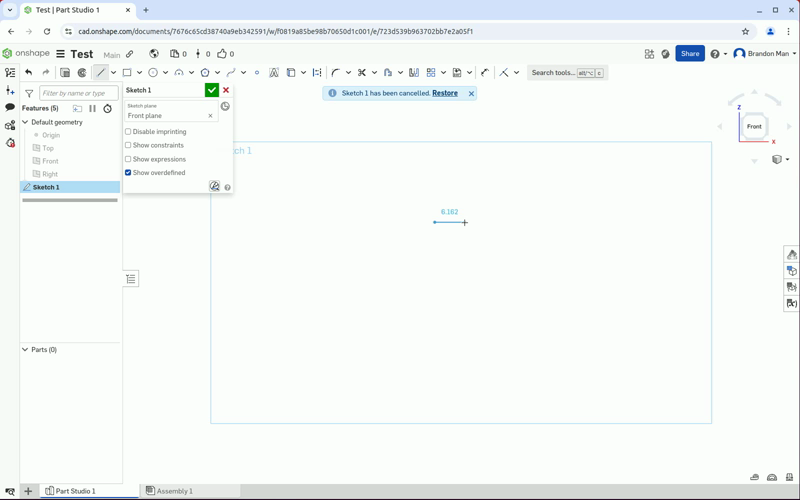
mouse_move(454, 222)
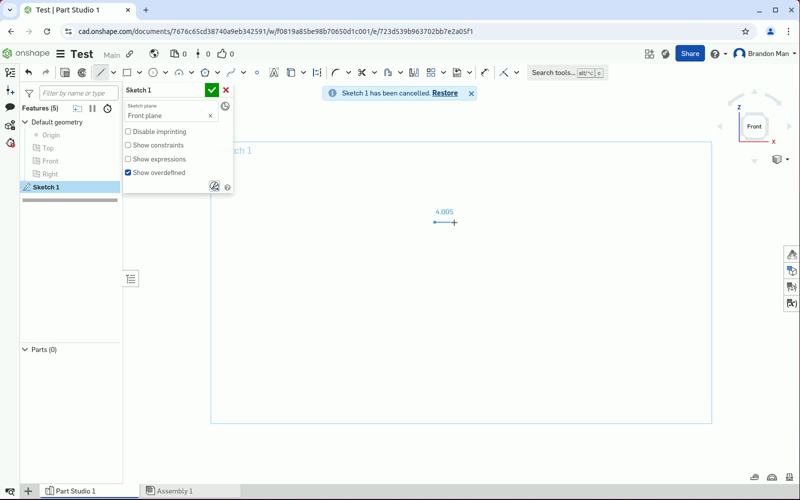
click(454, 222)
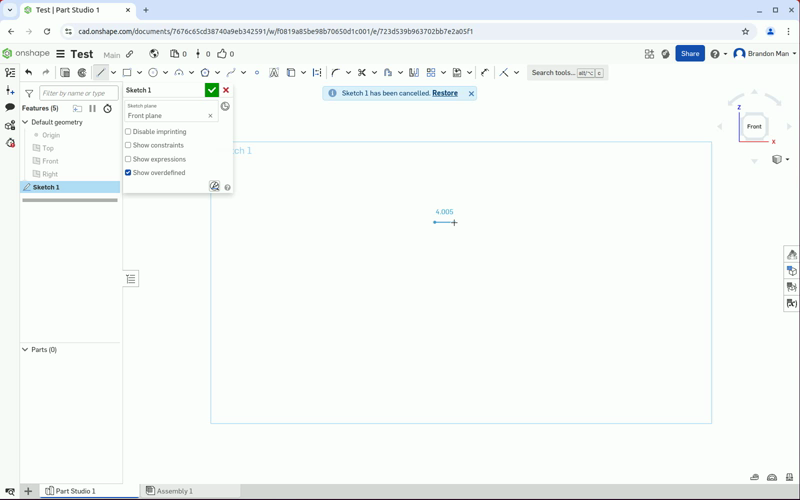
key_up(shift)
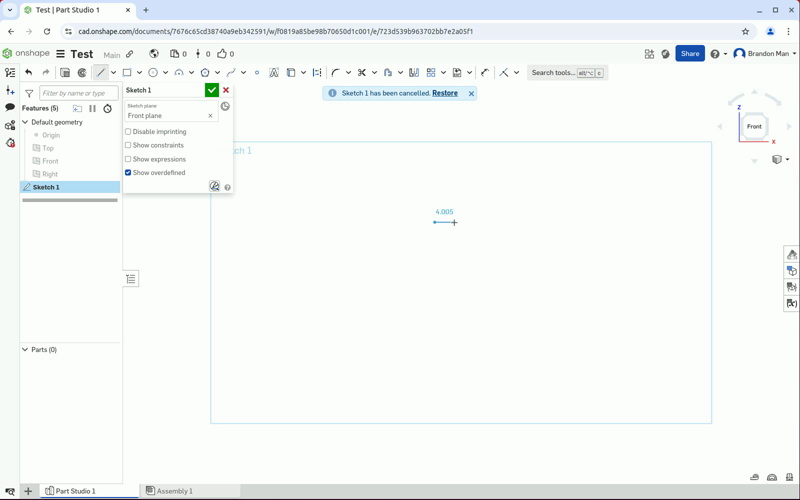
key(esc)
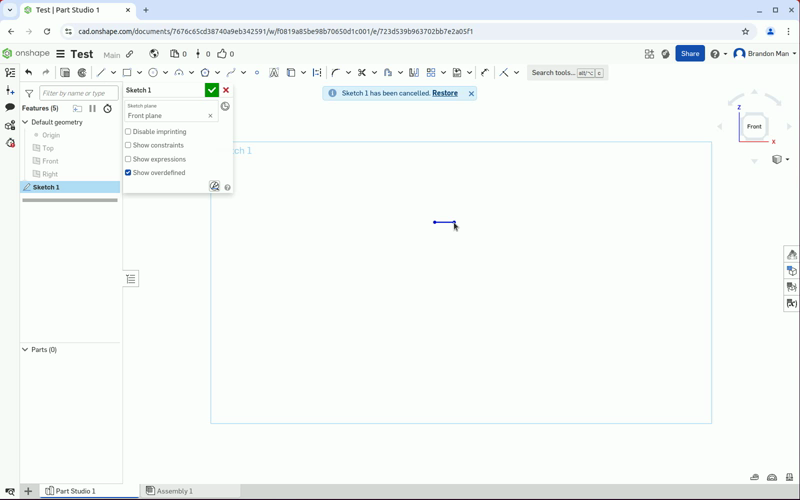
key(a)
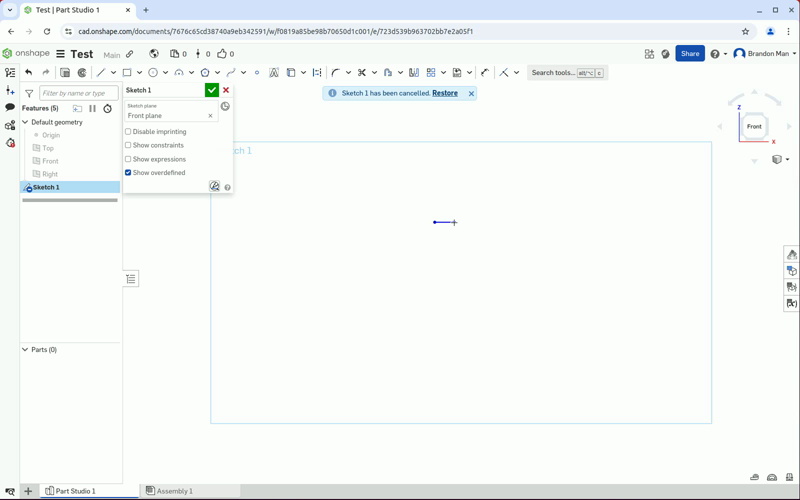
mouse_move(454, 222)
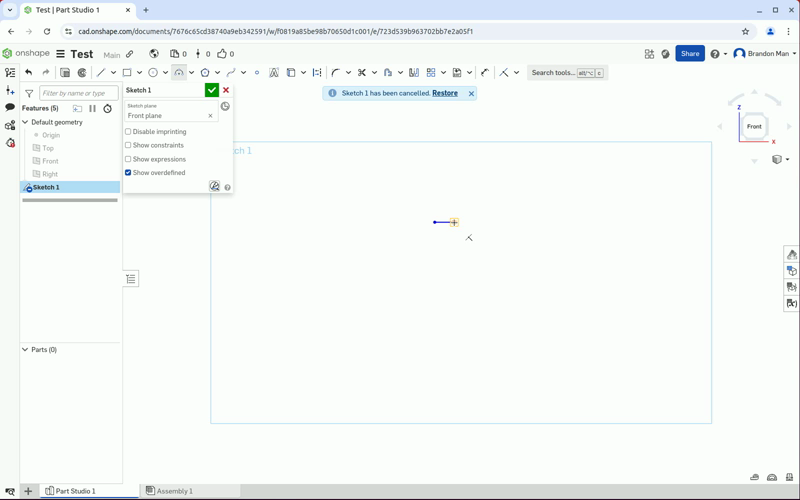
click(454, 222)
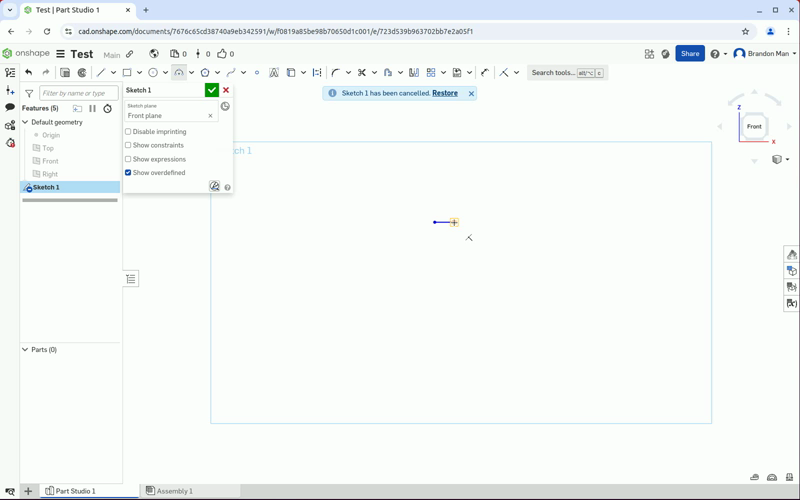
key_down(shift)
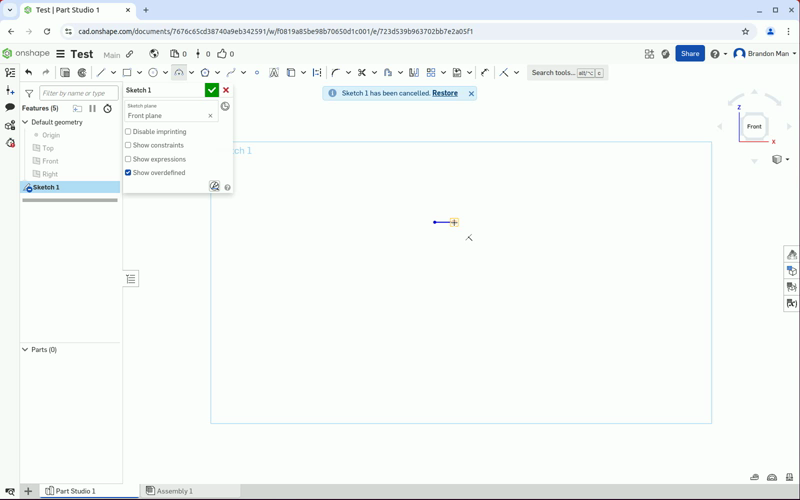
mouse_move(467, 222)
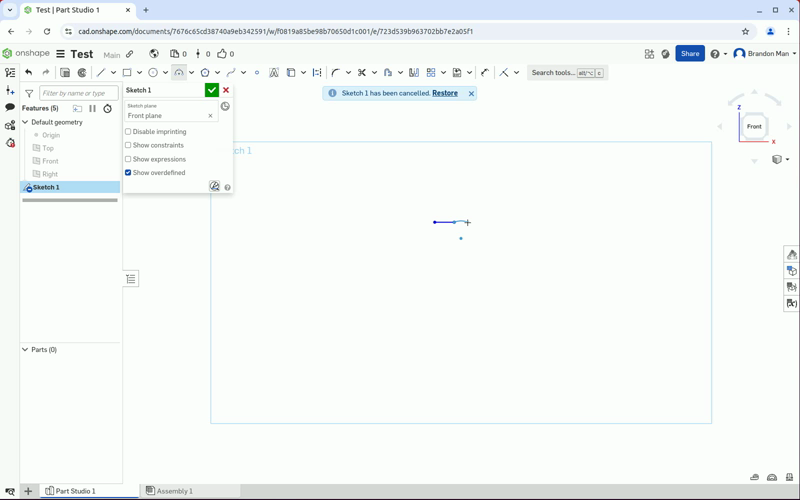
click(467, 222)
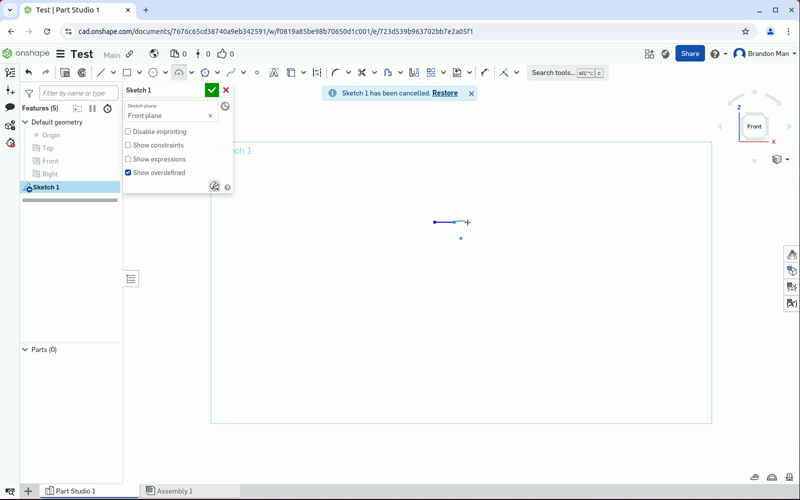
mouse_move(461, 215)
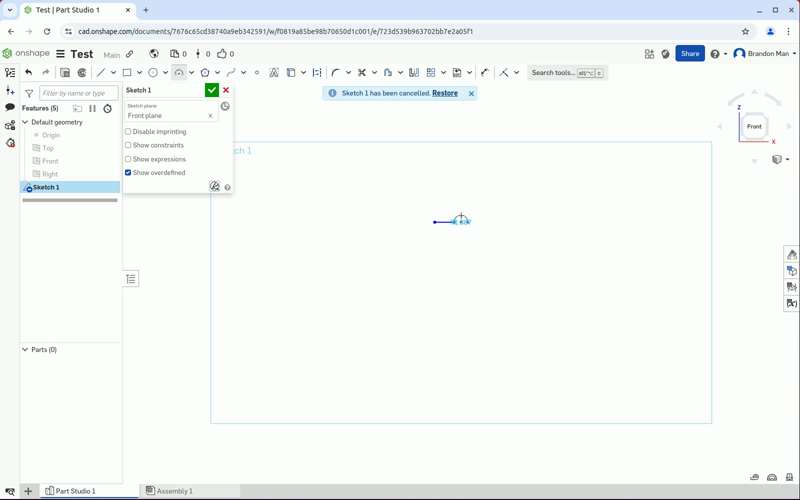
click(461, 215)
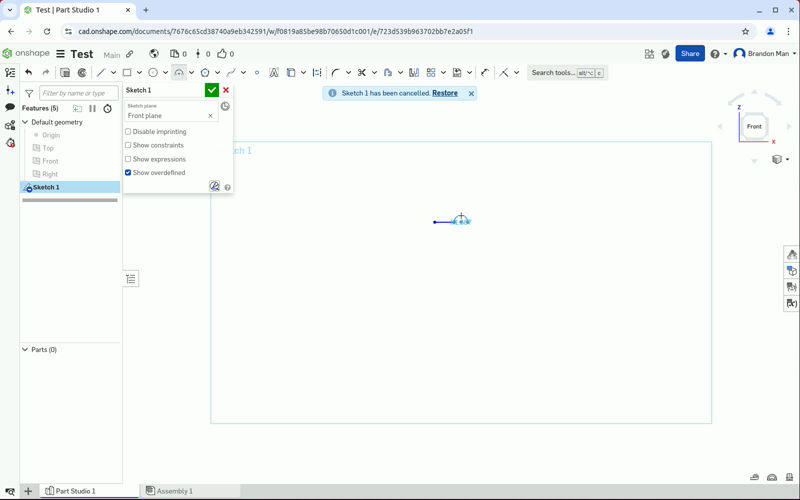
key_up(shift)
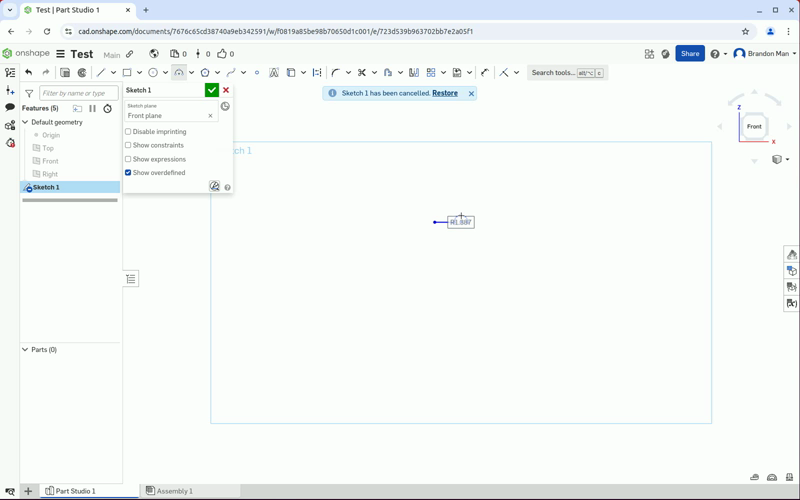
key(esc)
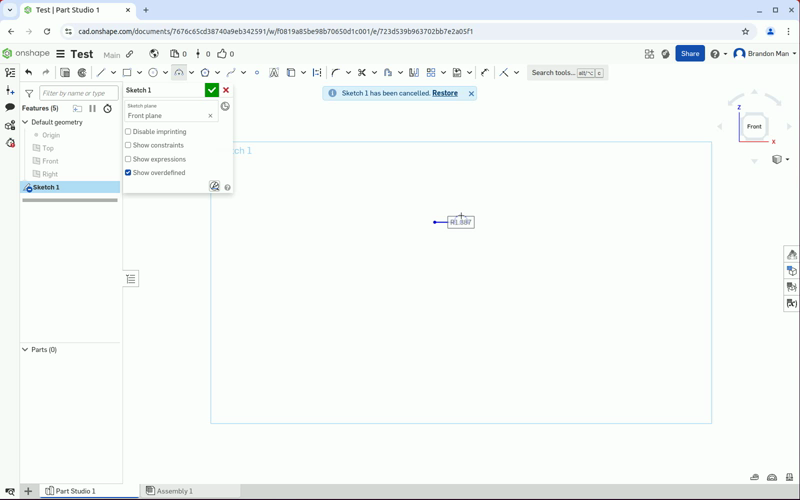
key(l)
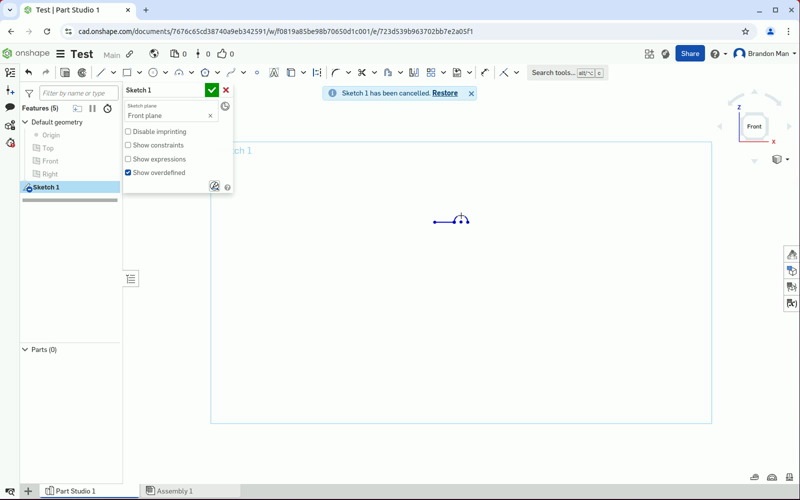
mouse_move(467, 222)
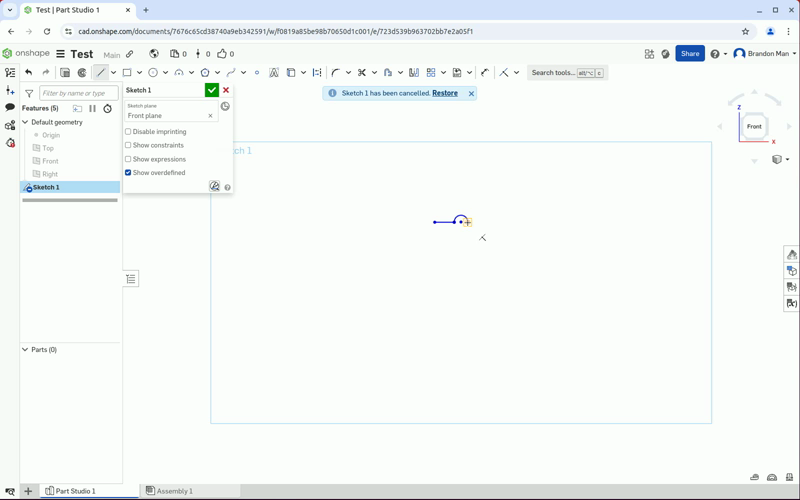
click(467, 222)
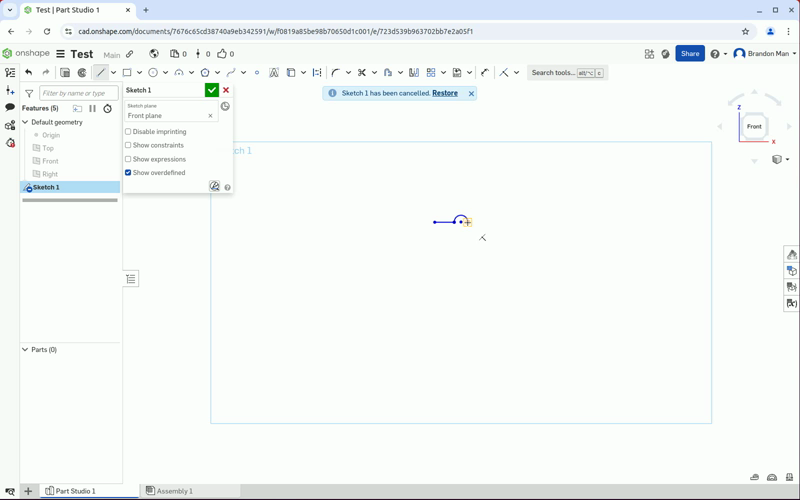
key_down(shift)
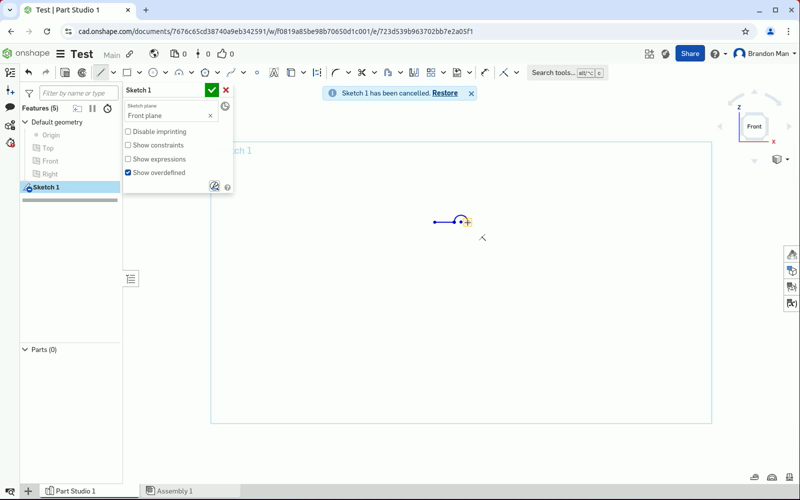
mouse_move(498, 222)
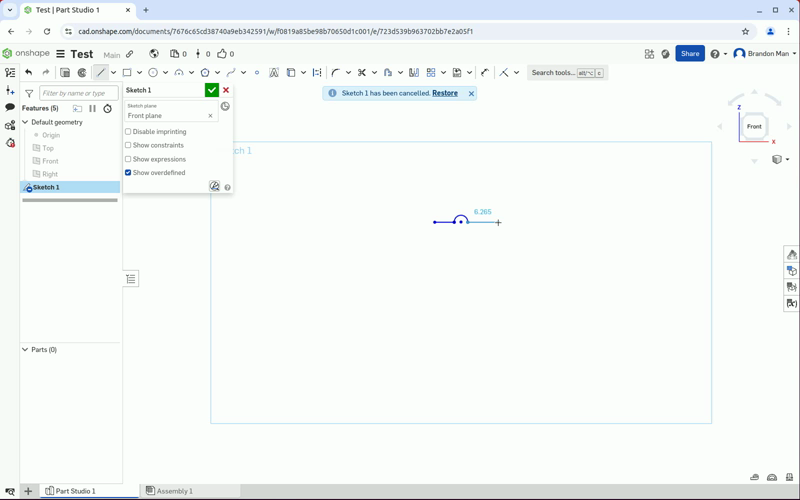
mouse_move(487, 222)
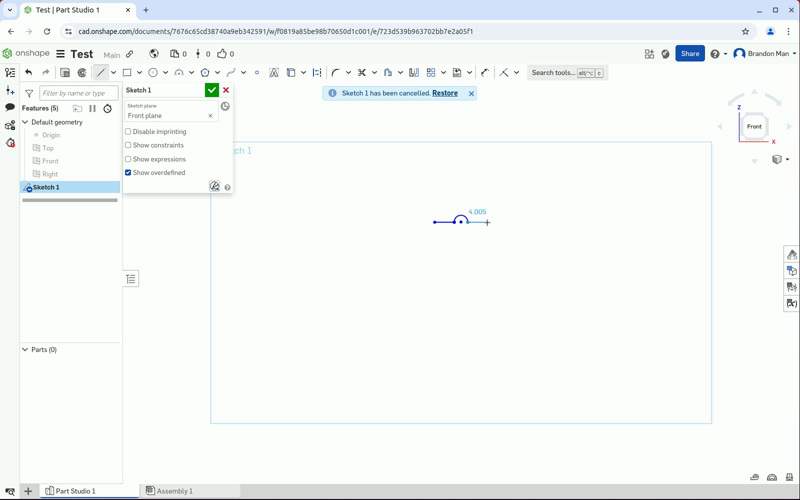
click(487, 222)
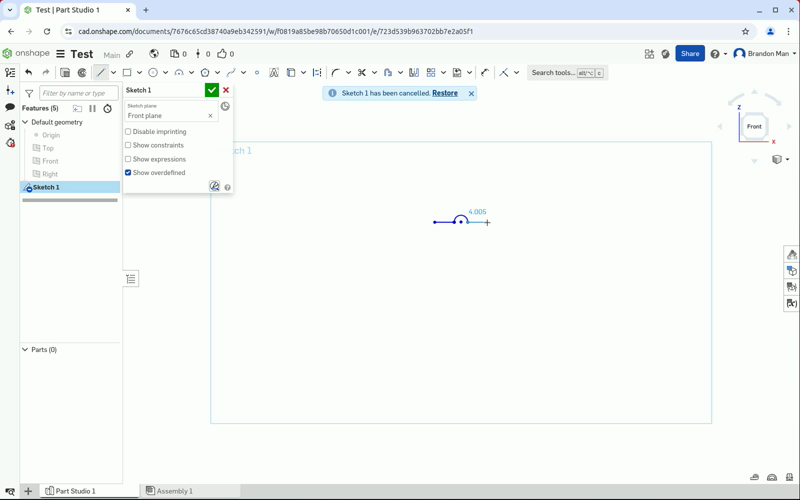
key_up(shift)
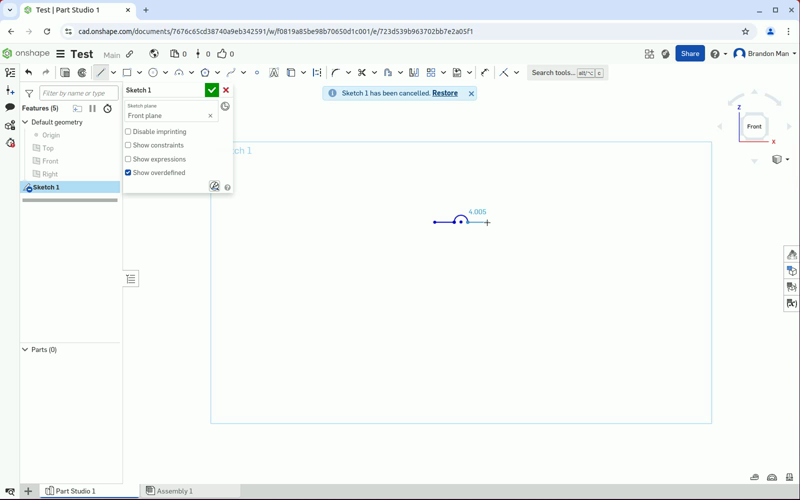
key(esc)
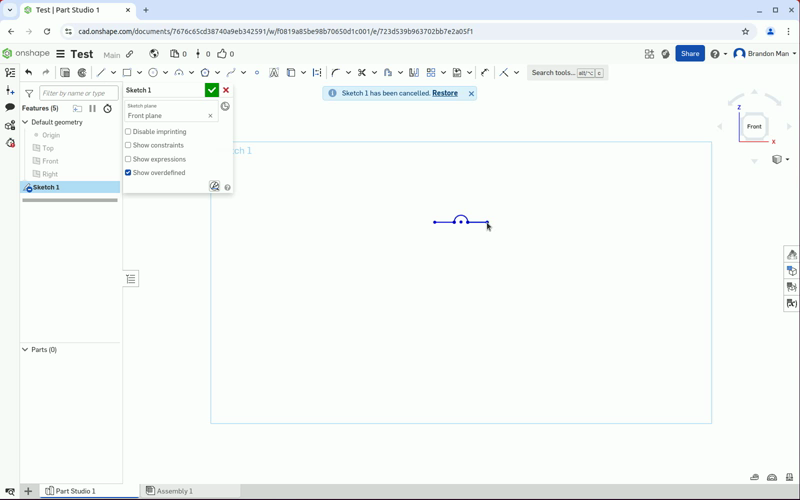
key(a)
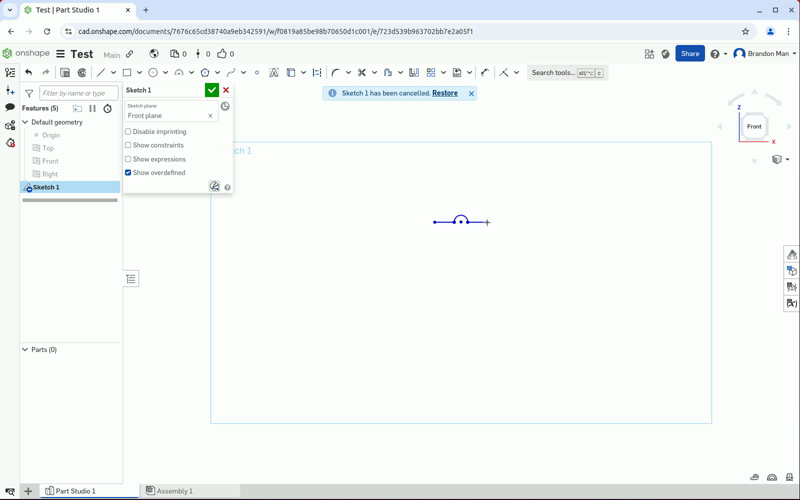
mouse_move(487, 222)
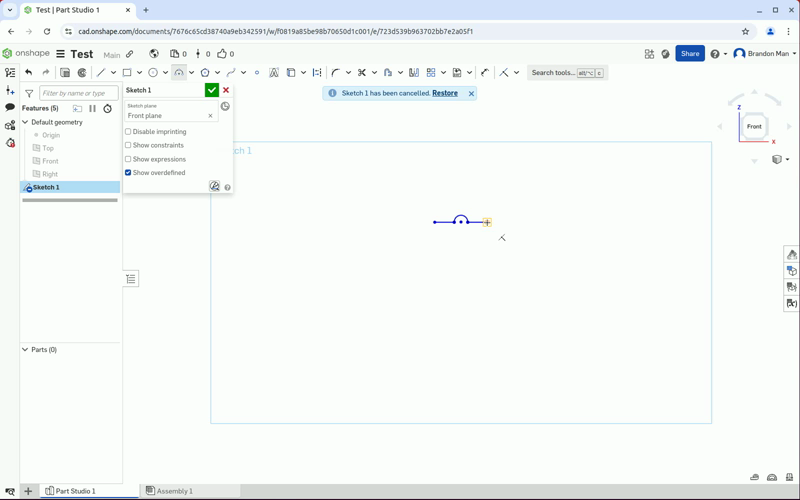
click(487, 222)
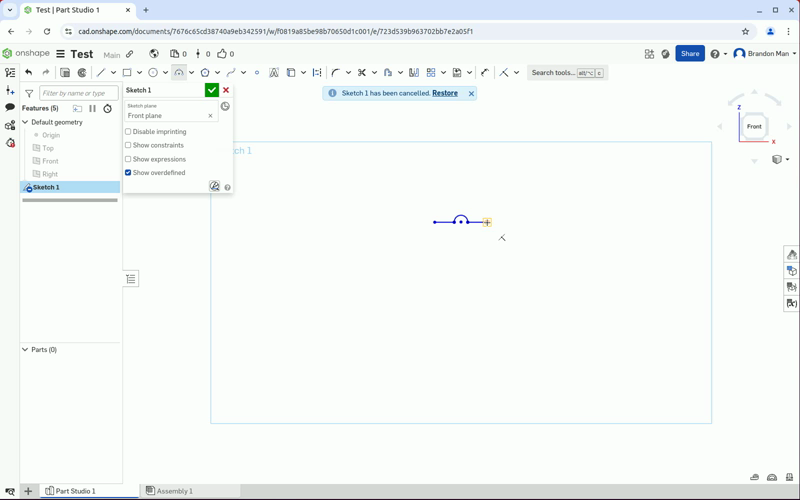
mouse_move(434, 222)
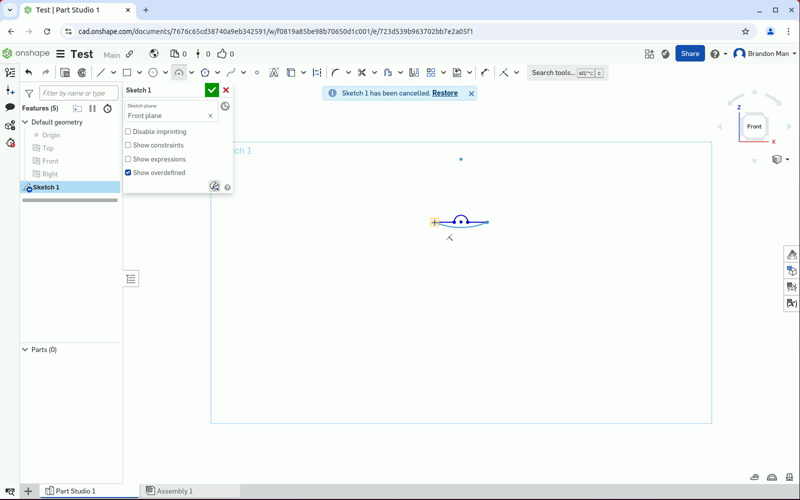
click(434, 222)
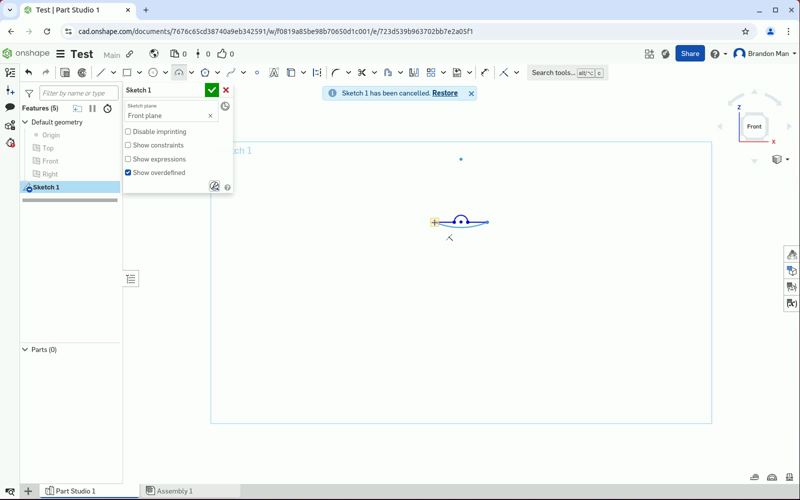
key_down(shift)
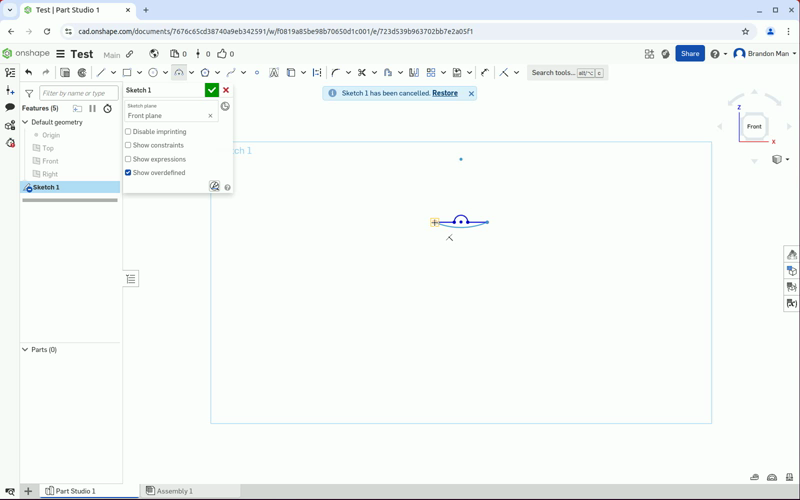
mouse_move(461, 195)
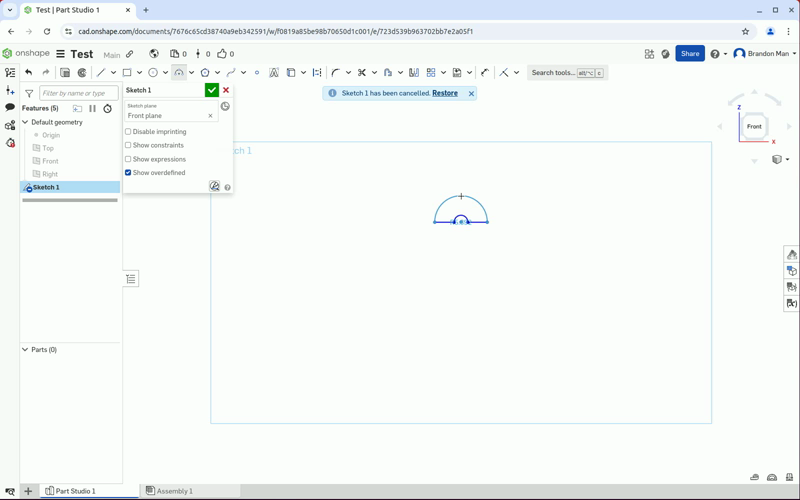
click(461, 195)
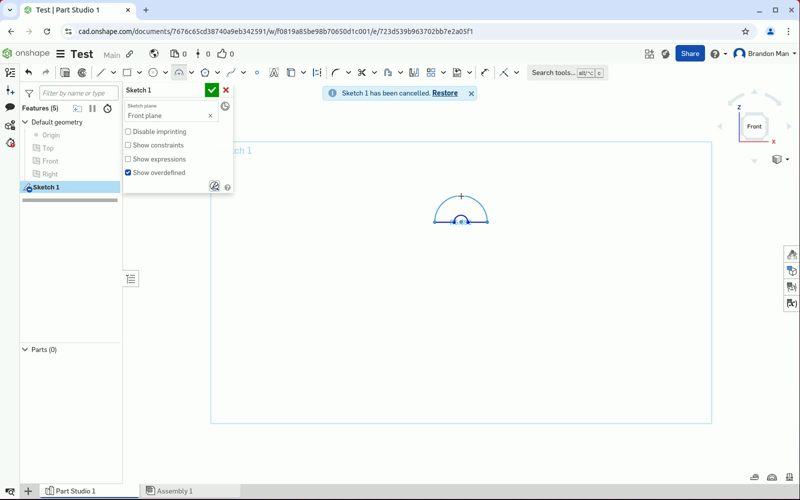
key_up(shift)
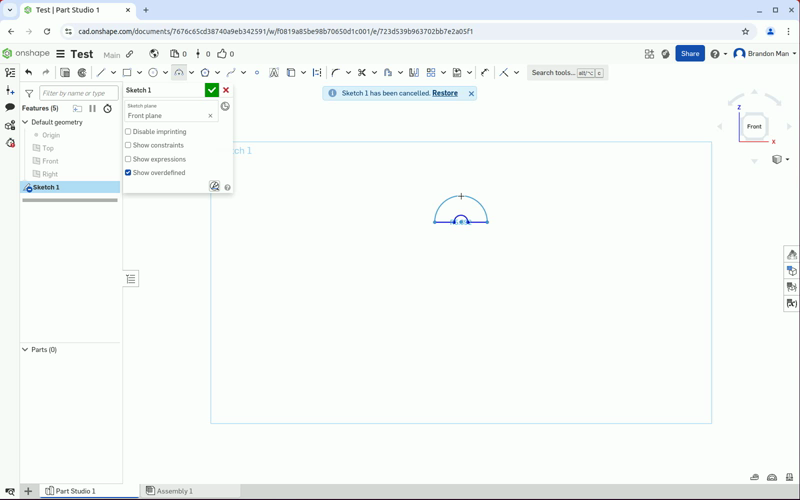
key(esc)
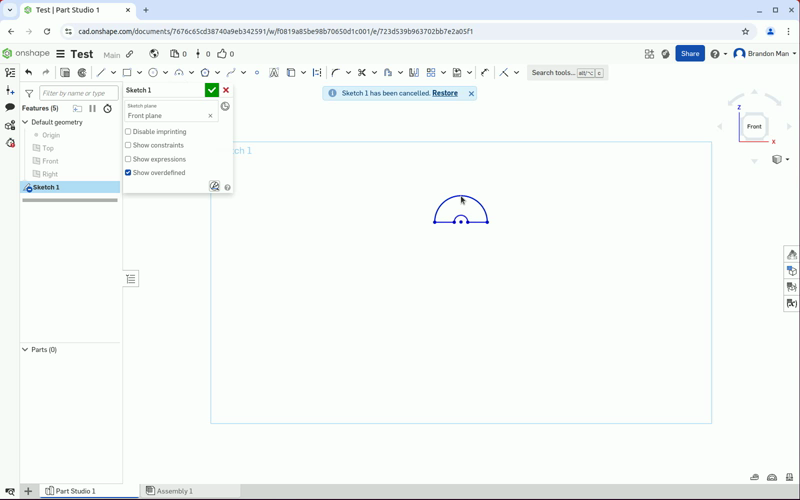
mouse_move(444, 209)
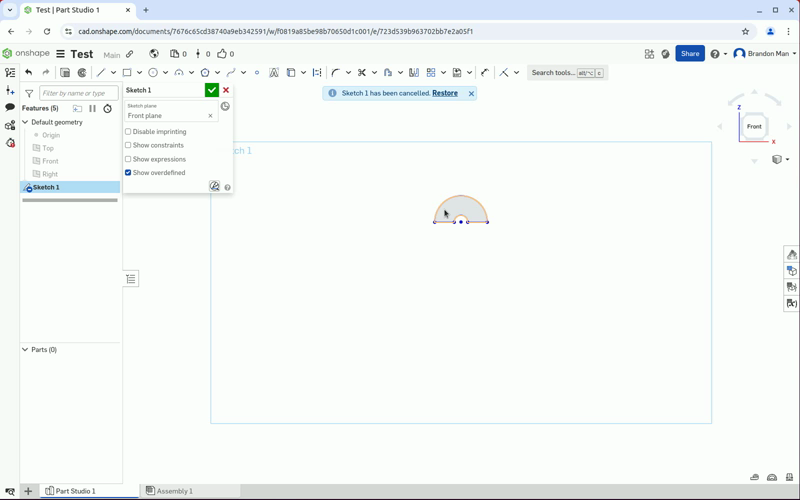
scroll(6)
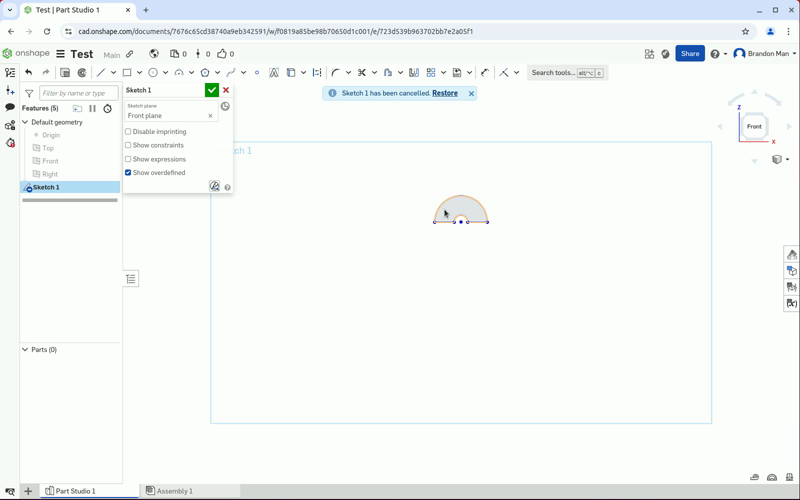
scroll(6)
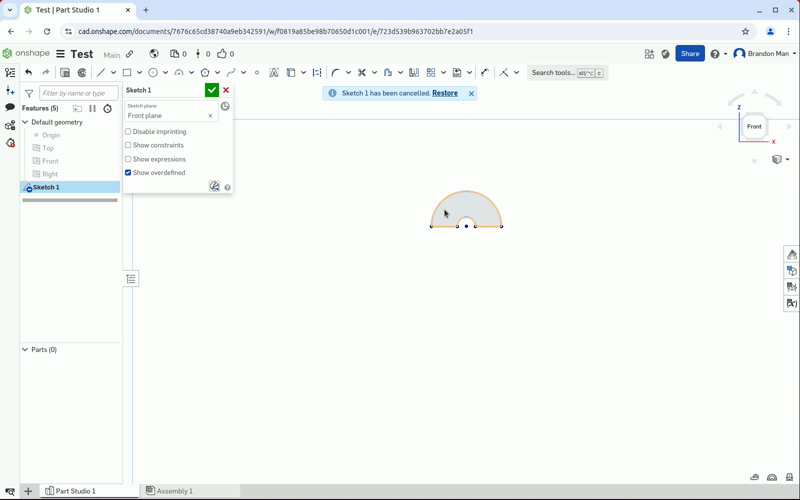
scroll(6)
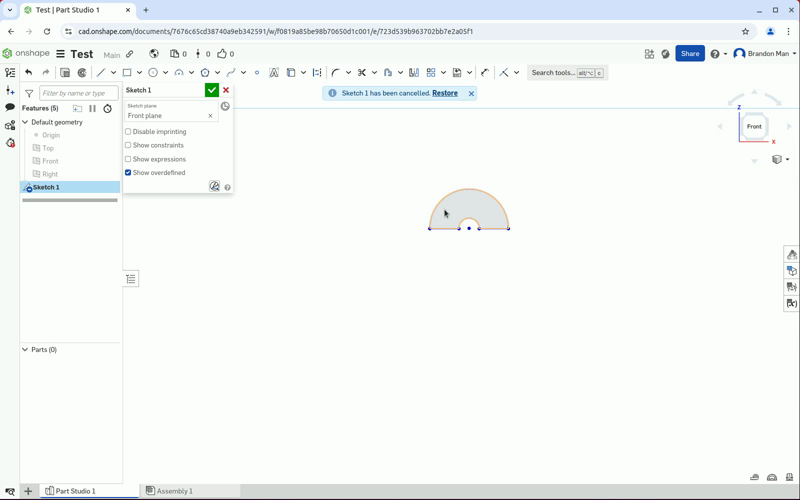
scroll(6)
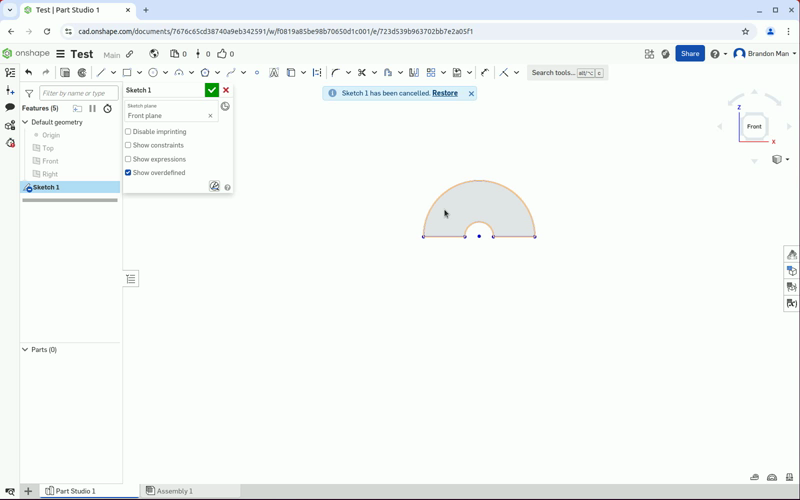
scroll(6)
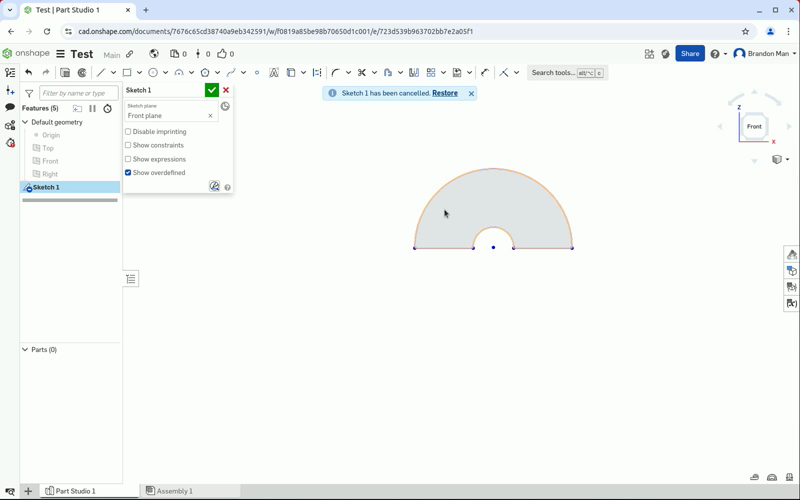
scroll(6)
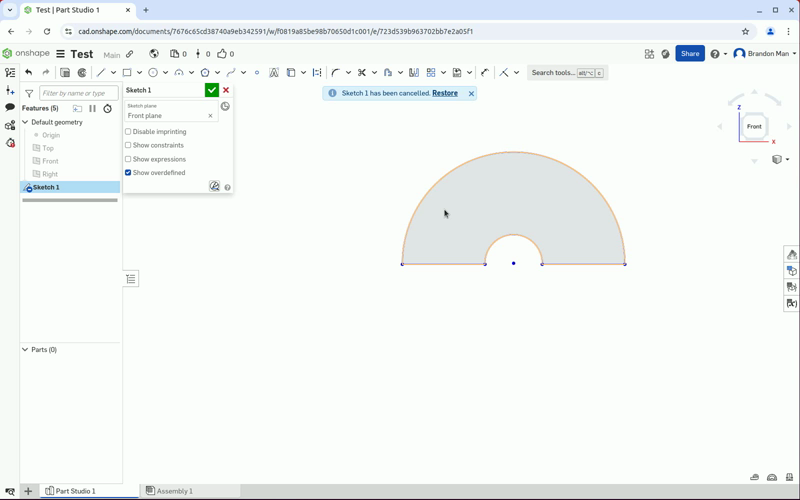
scroll(6)
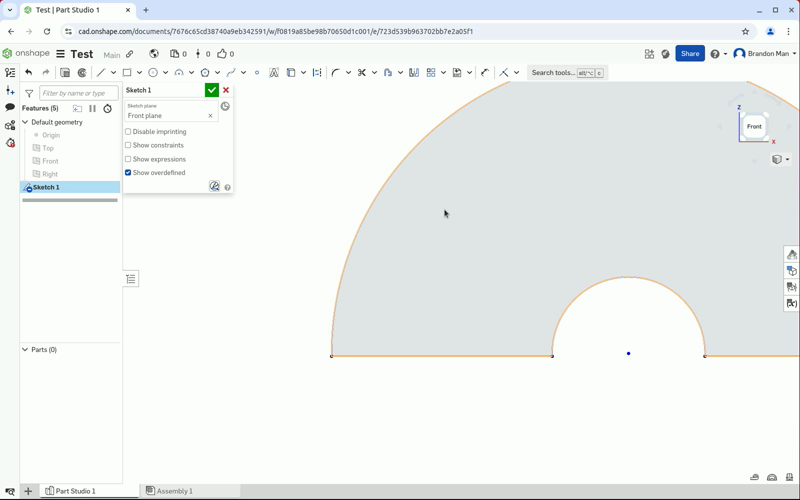
click(444, 209)
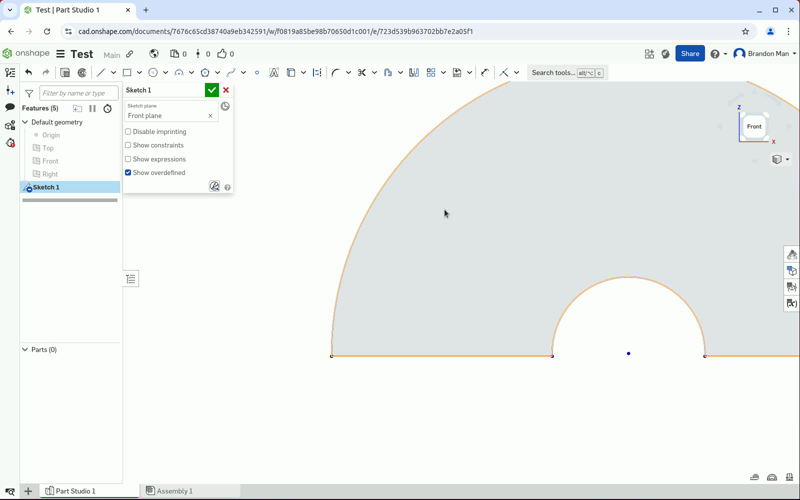
scroll(-6)
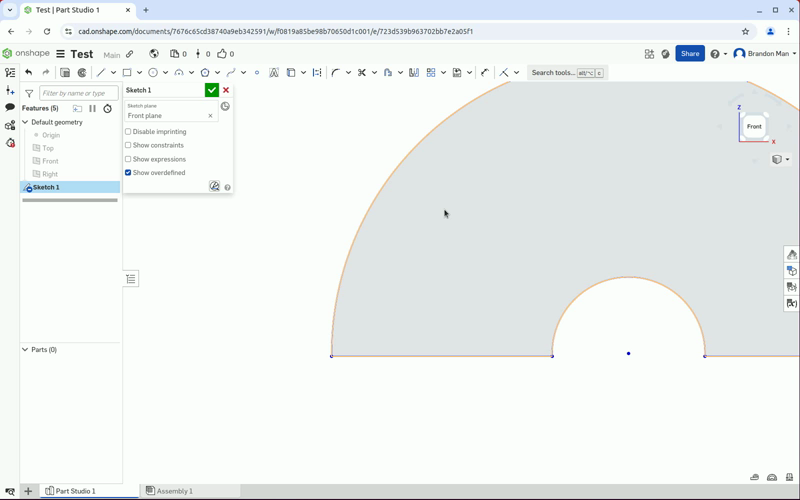
scroll(-6)
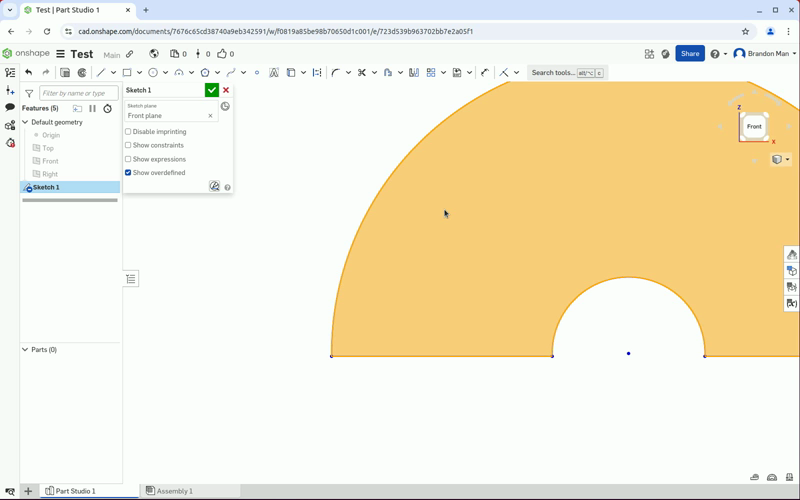
scroll(-6)
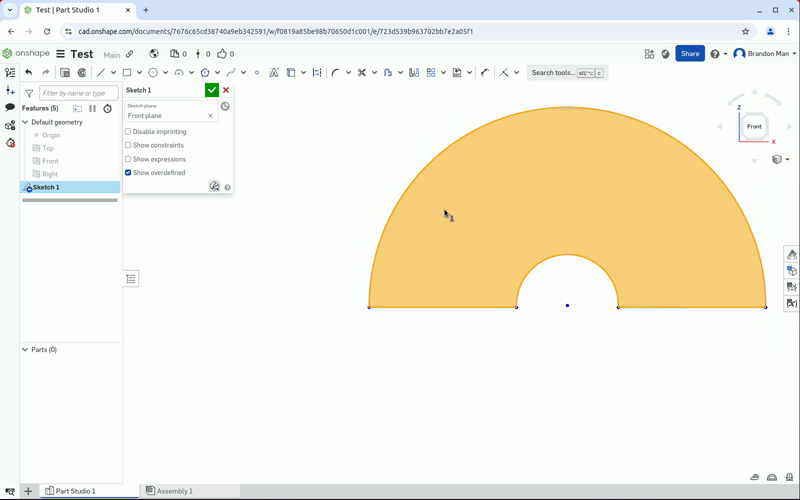
scroll(-6)
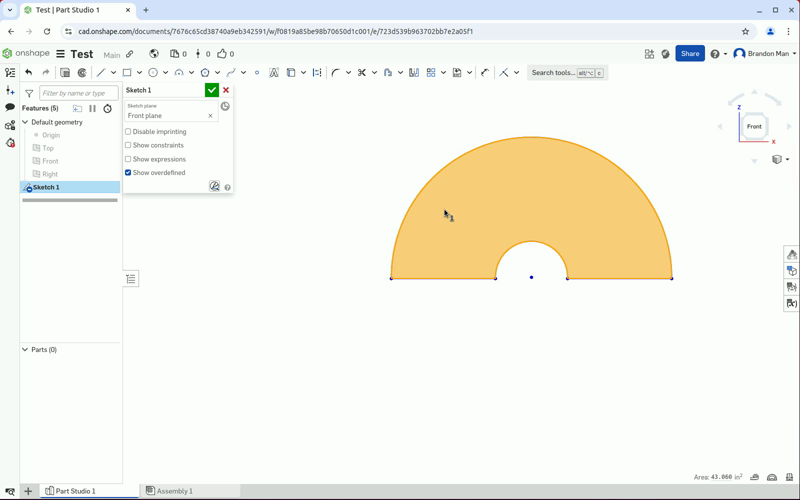
scroll(-6)
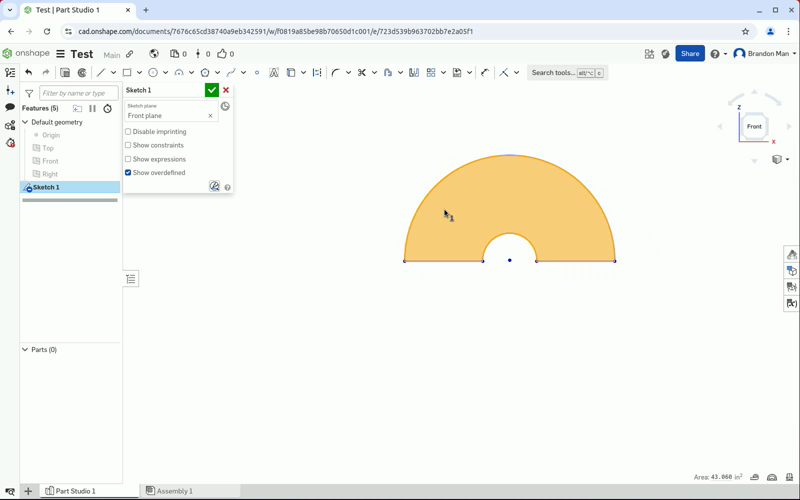
scroll(-6)
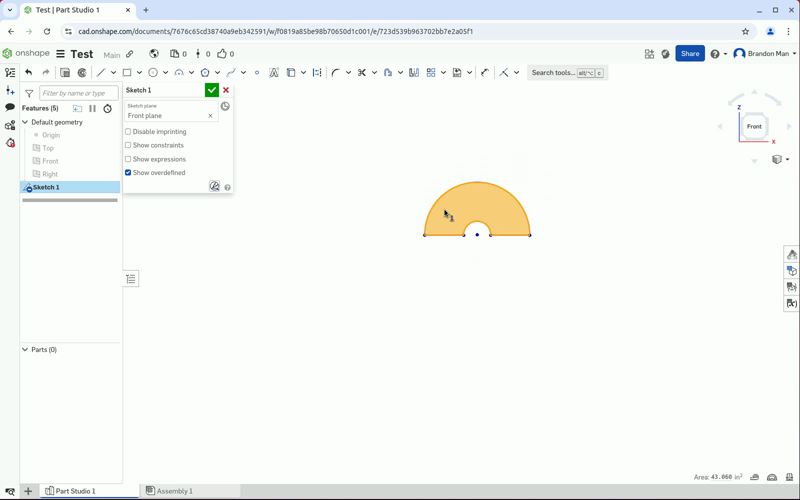
scroll(-6)
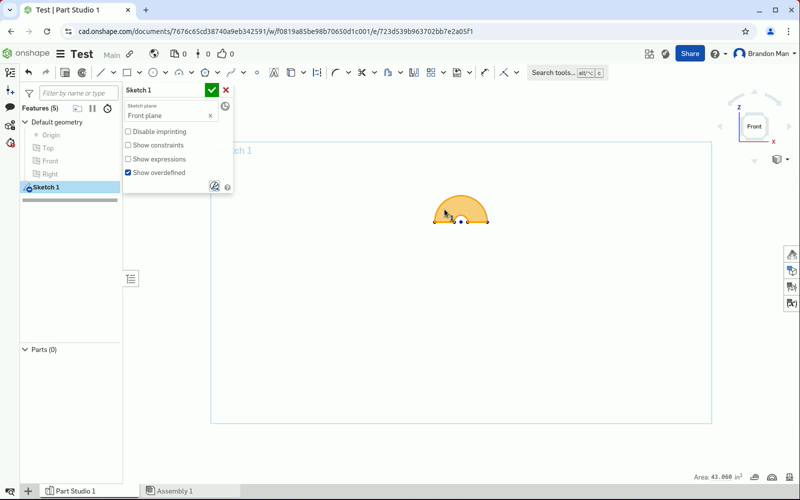
mouse_move(73, 352)
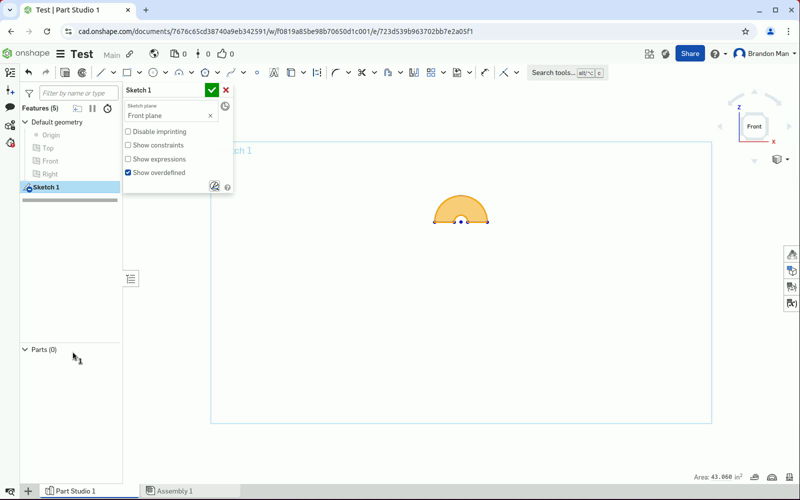
key(shift+y)
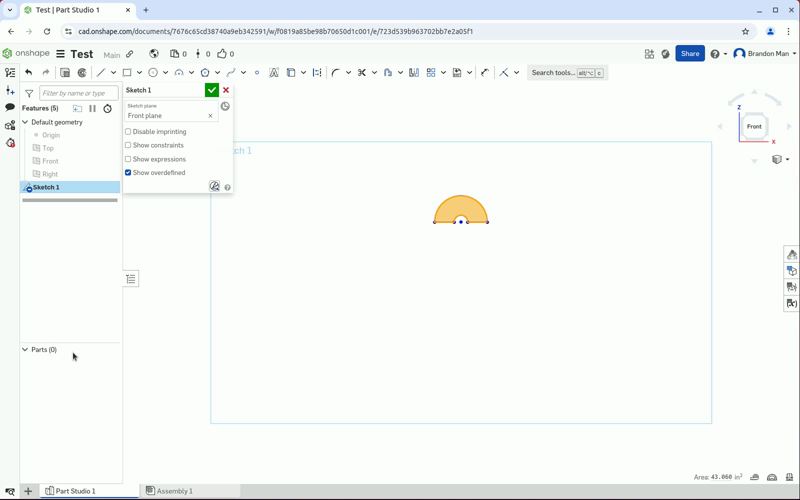
key(shift+e)
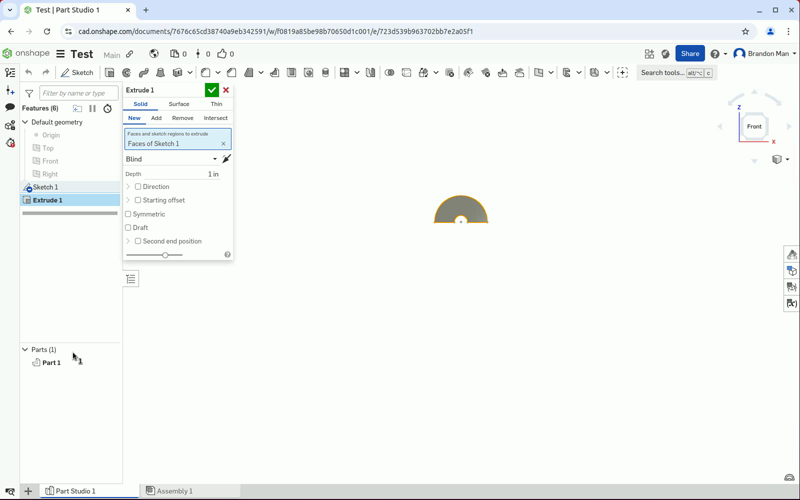
mouse_move(143, 106)
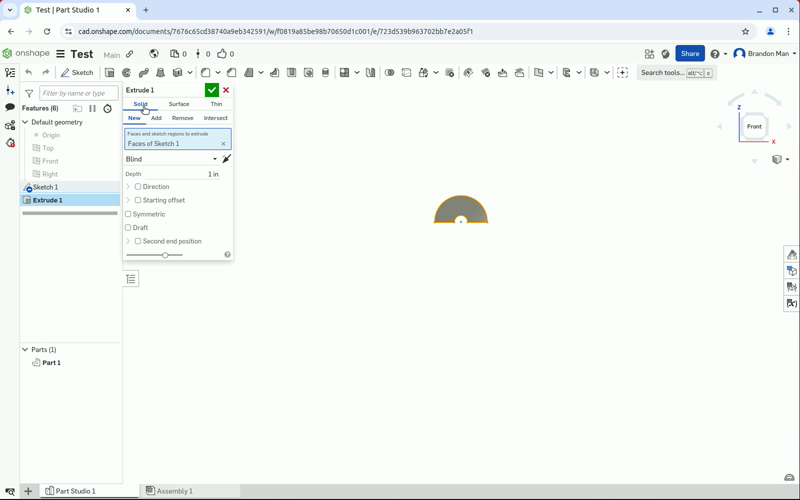
click(143, 106)
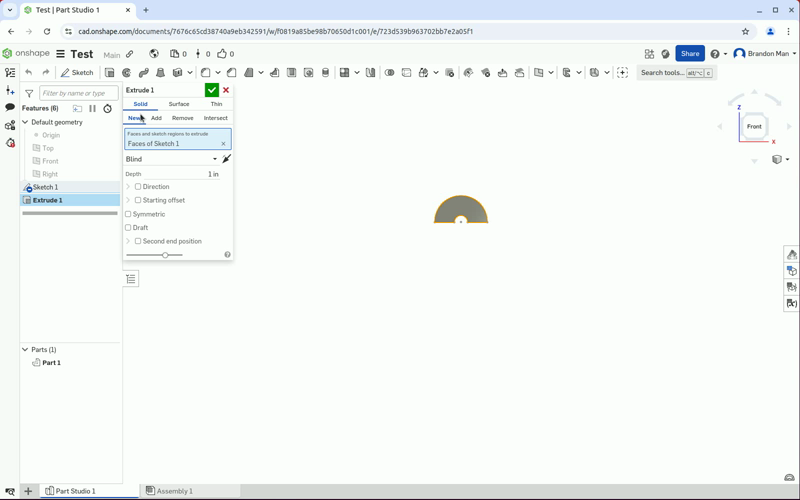
mouse_move(137, 120)
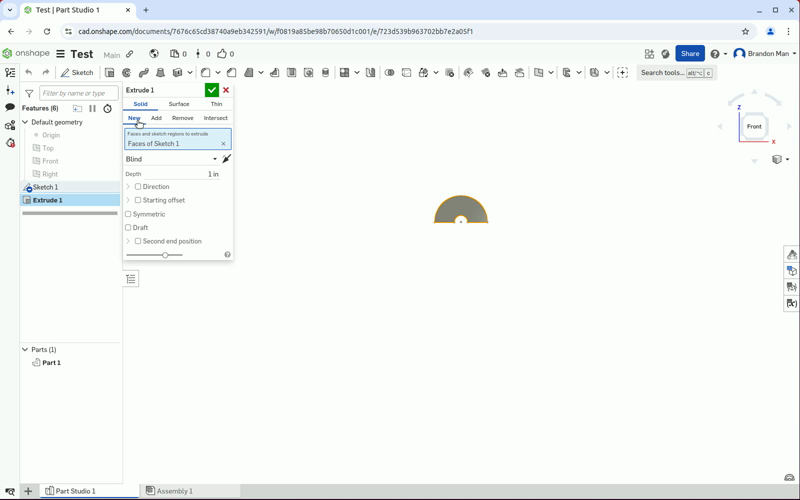
click(137, 120)
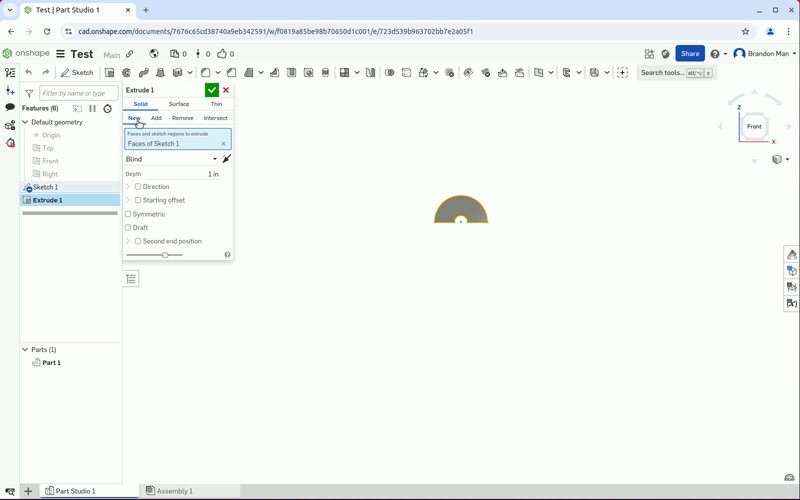
key(tab, 4)
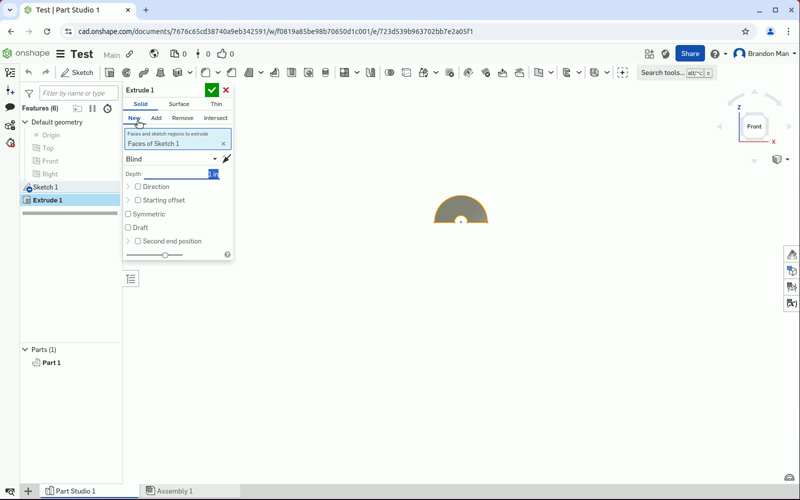
text(6.258)
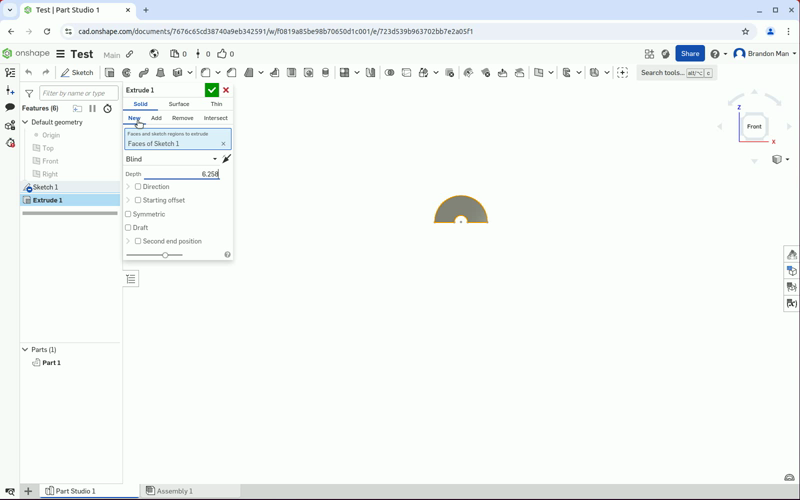
key(enter)
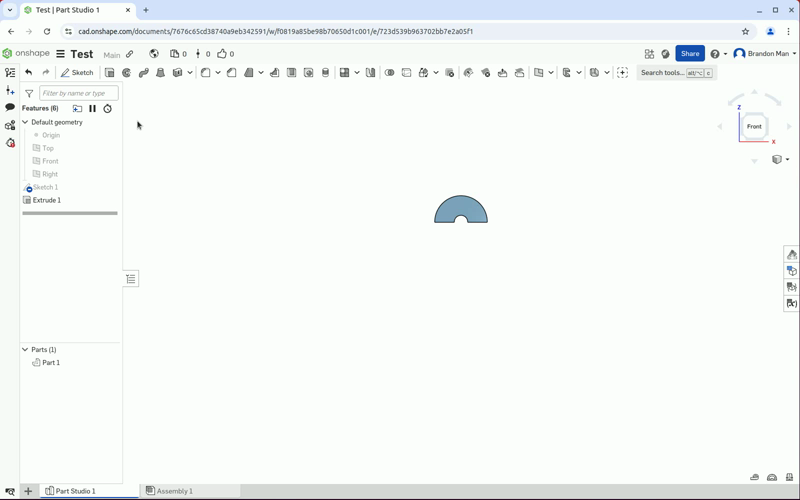
key(shift+h)
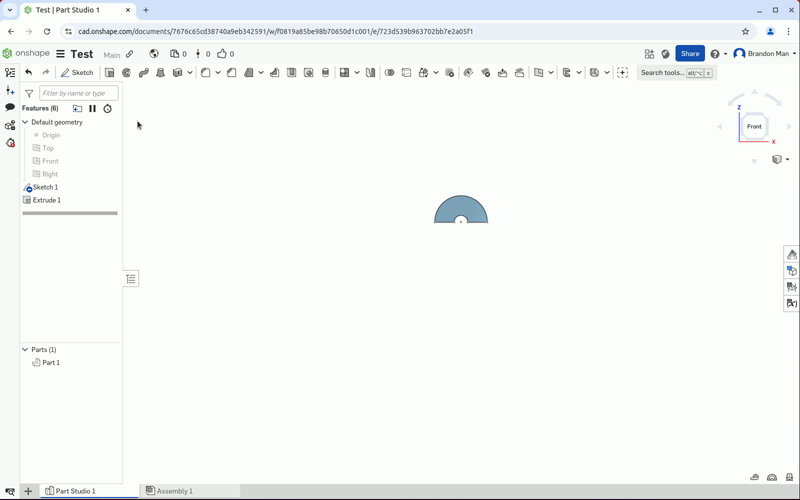
key(shift+h)
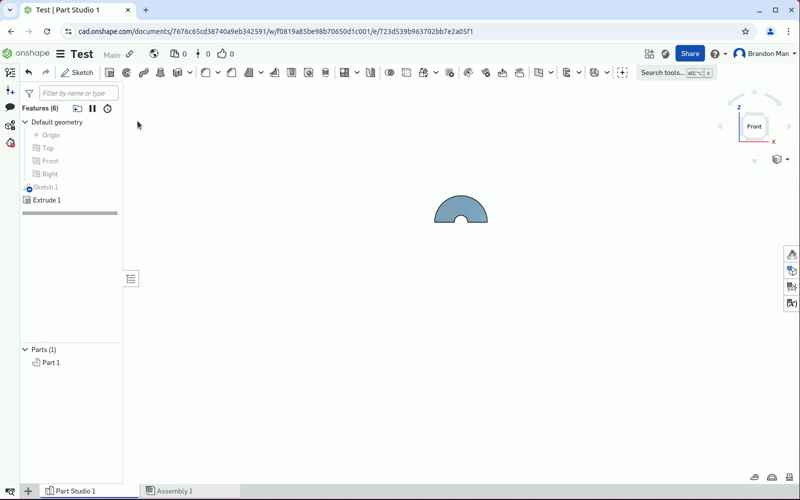
mouse_move(73, 189)
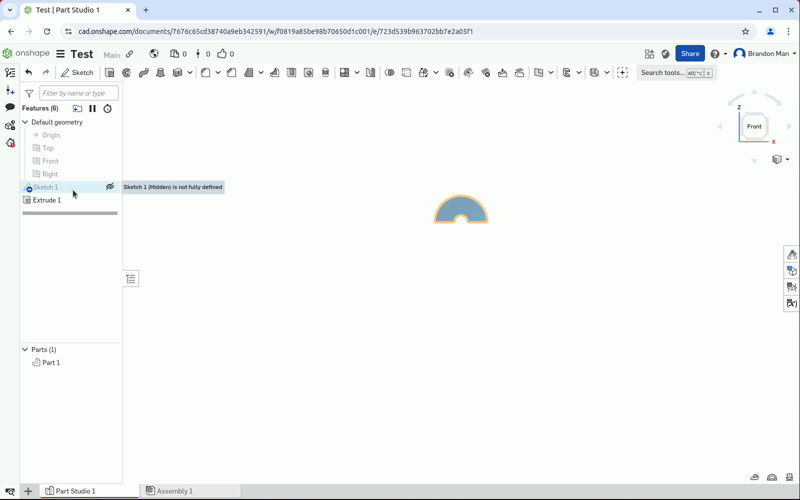
click(73, 189)
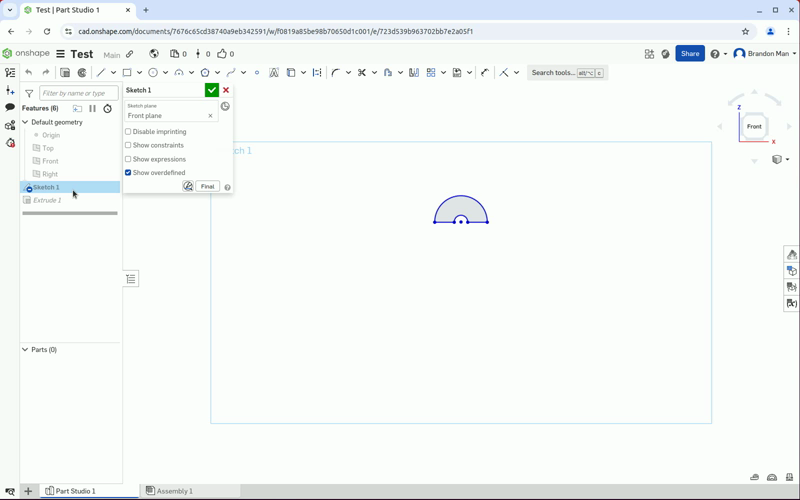
mouse_move(229, 92)
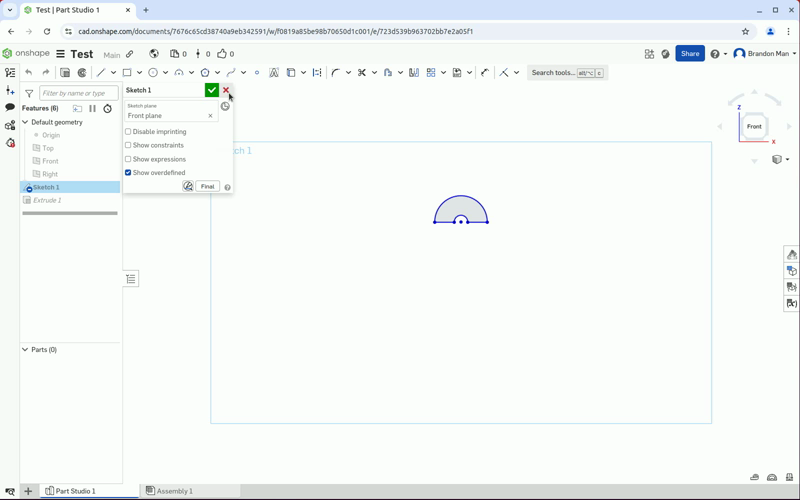
click(229, 92)
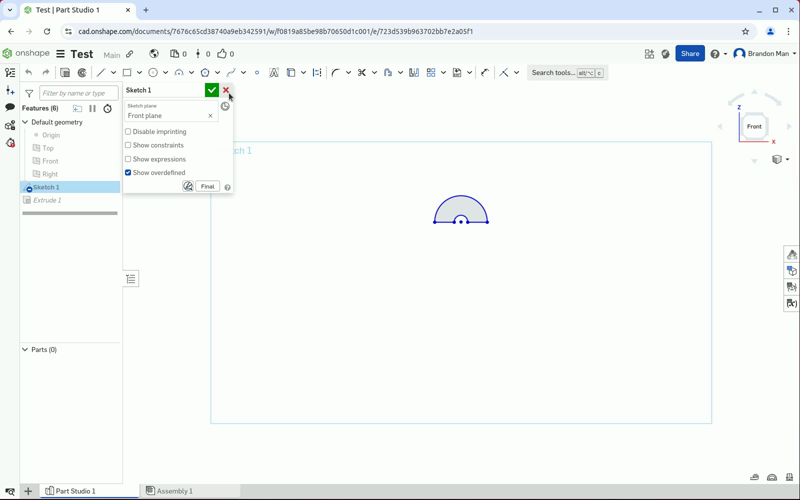
key(shift+s)
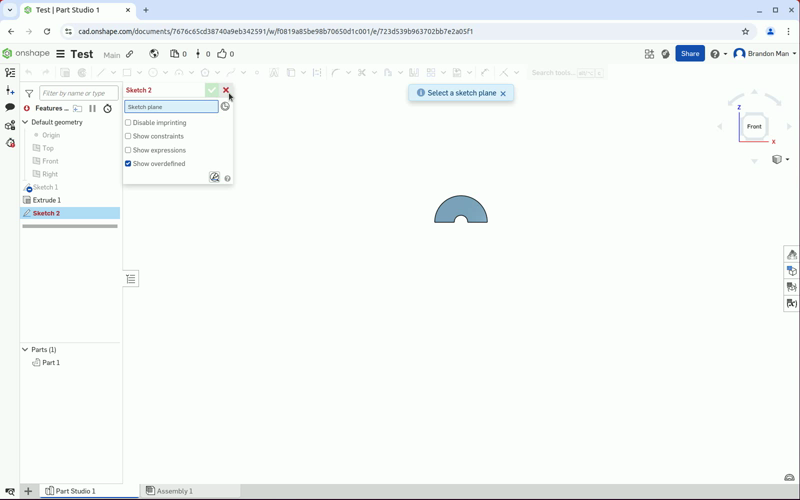
mouse_move(73, 163)
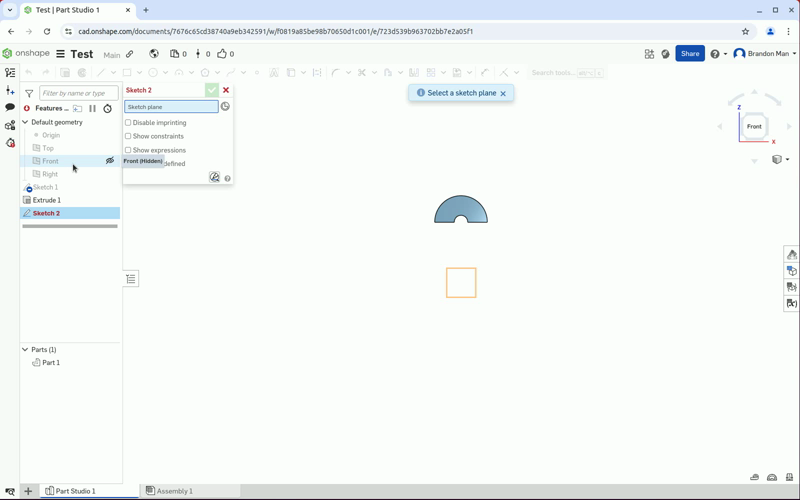
click(73, 163)
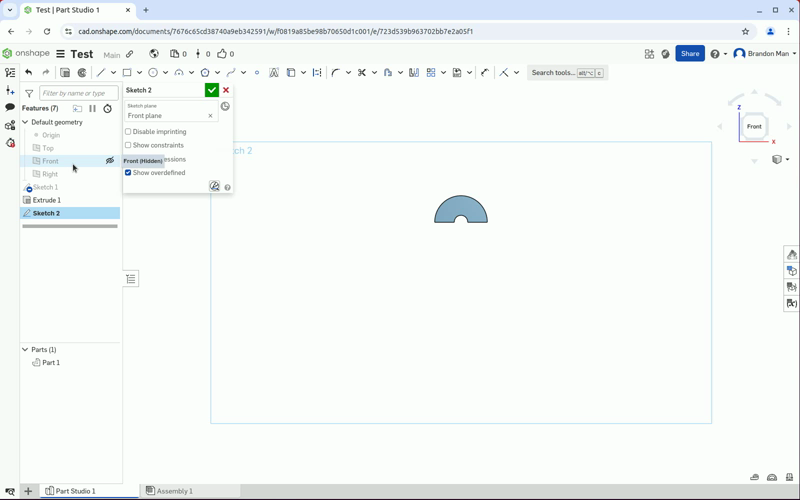
mouse_move(73, 352)
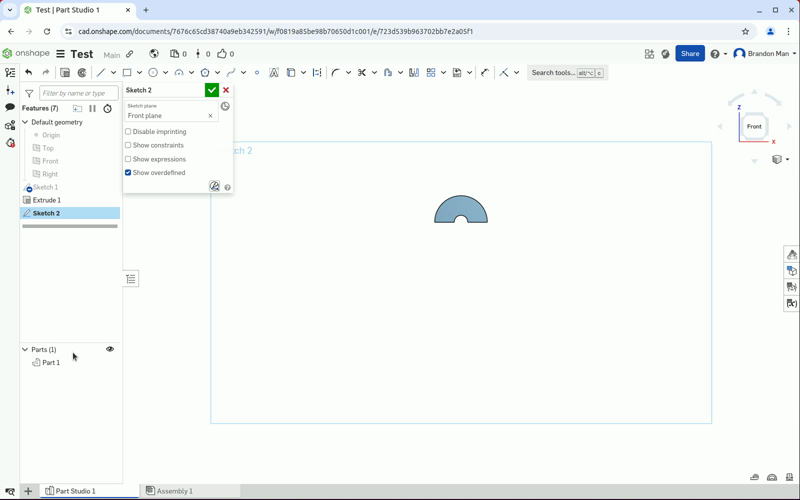
key(y)
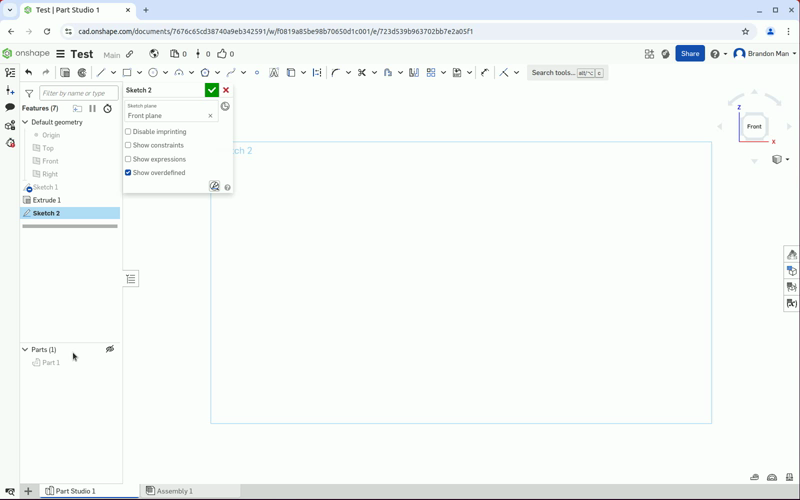
key(a)
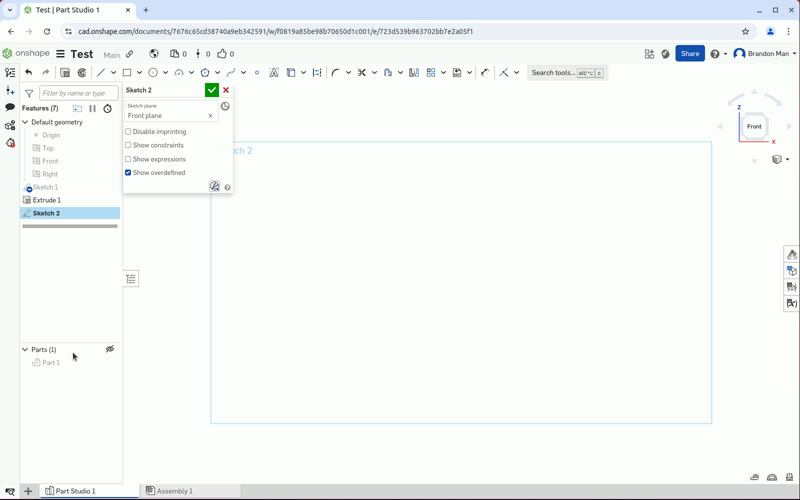
key_down(shift)
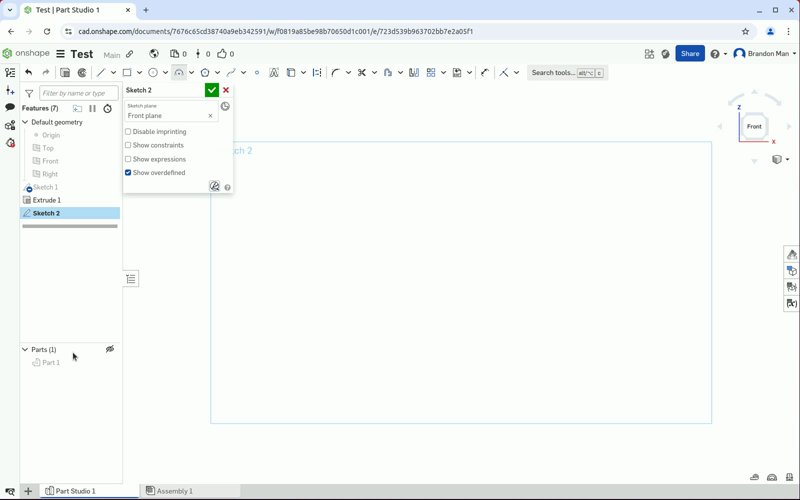
mouse_move(434, 343)
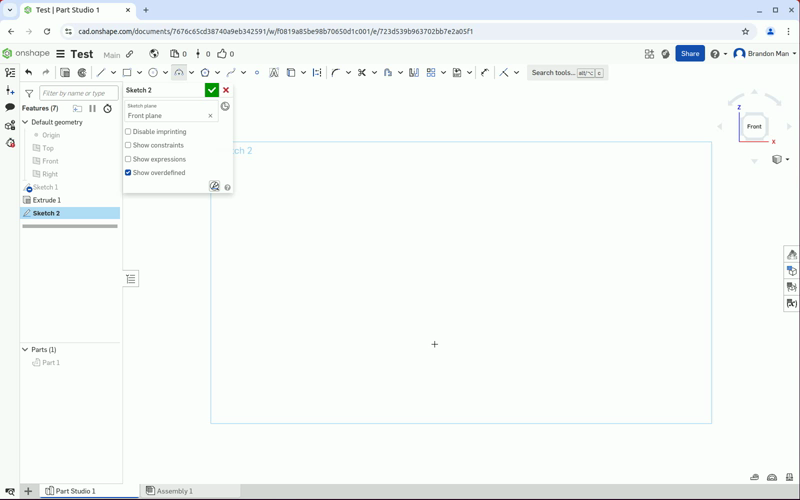
click(434, 343)
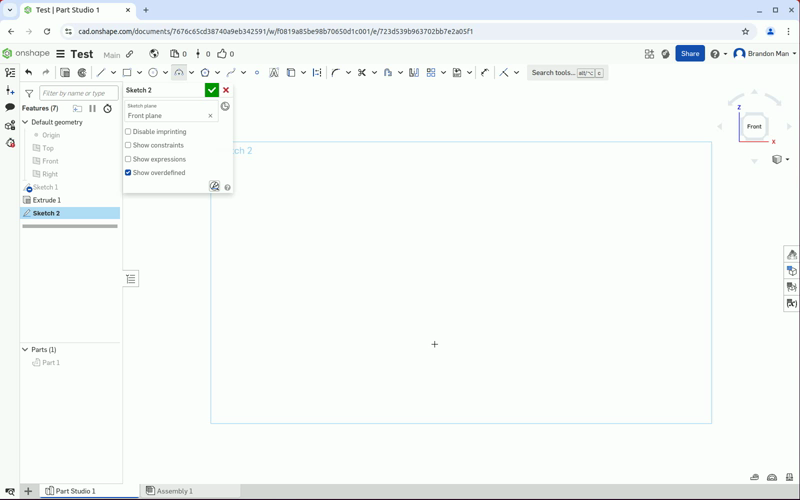
key_up(shift)
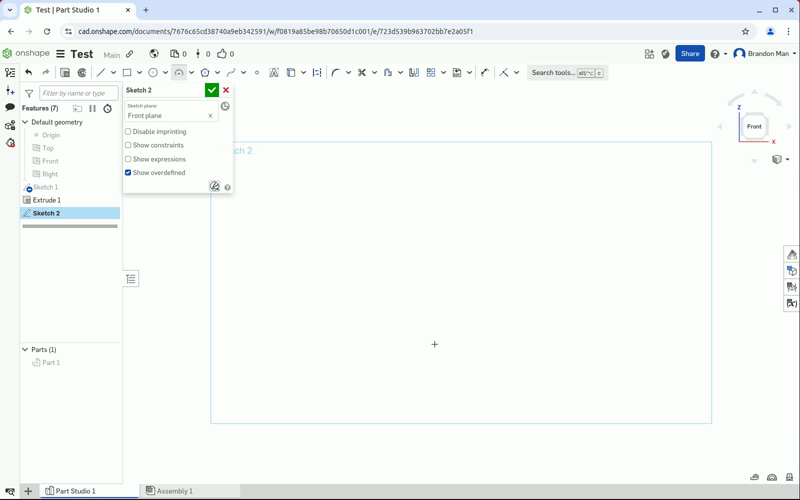
key_down(shift)
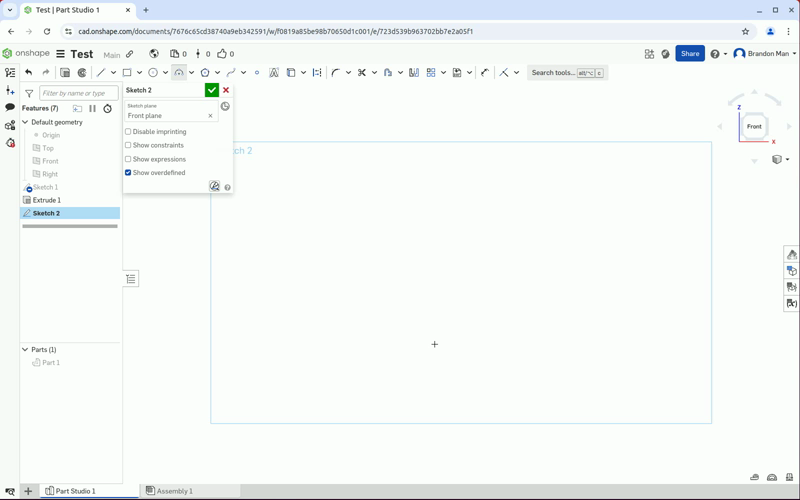
mouse_move(487, 343)
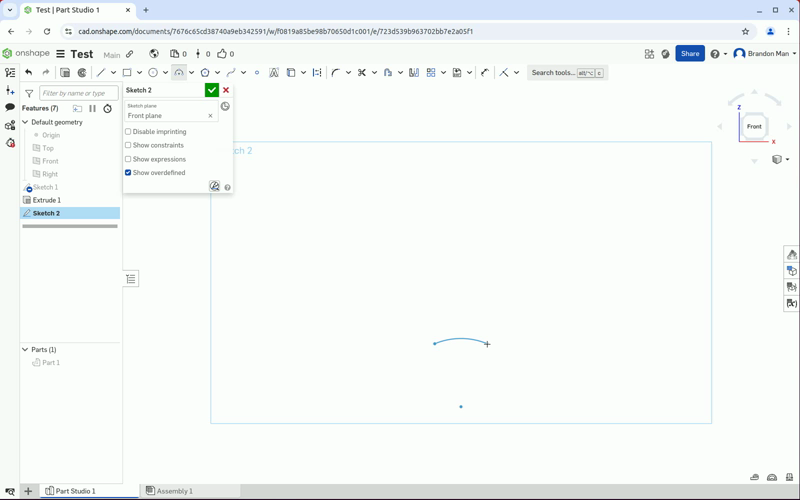
click(487, 343)
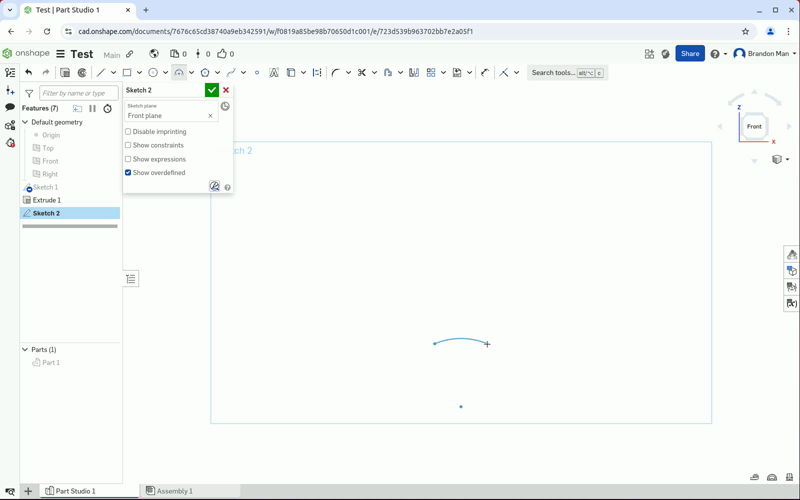
mouse_move(461, 369)
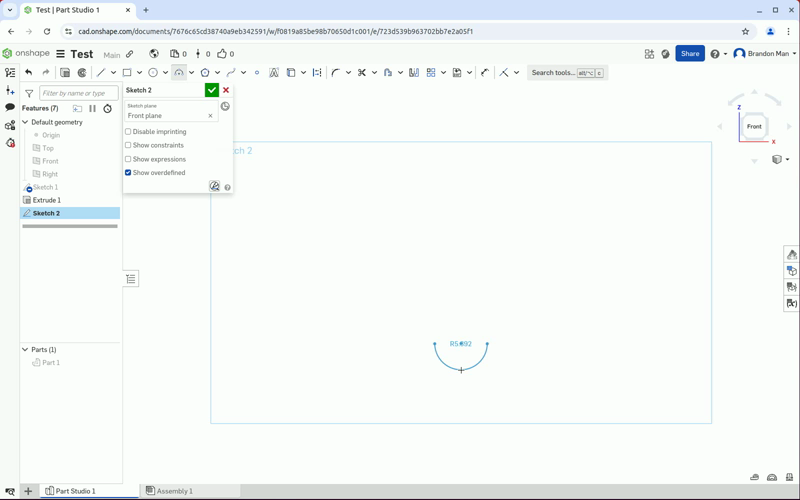
click(461, 369)
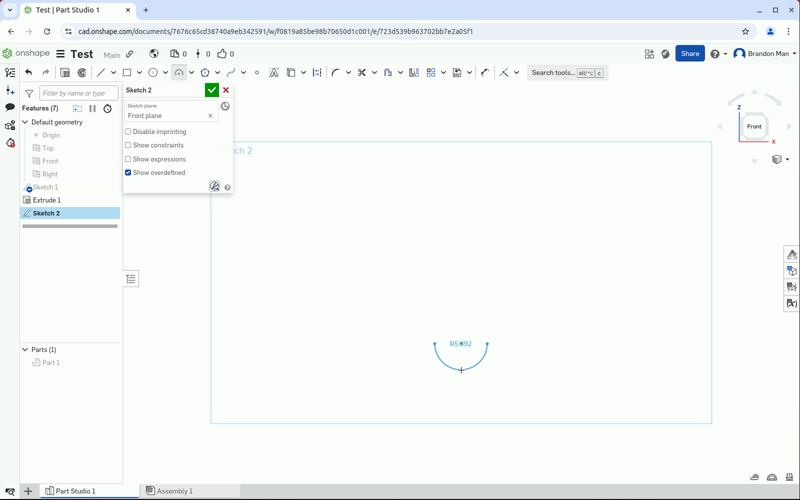
key_up(shift)
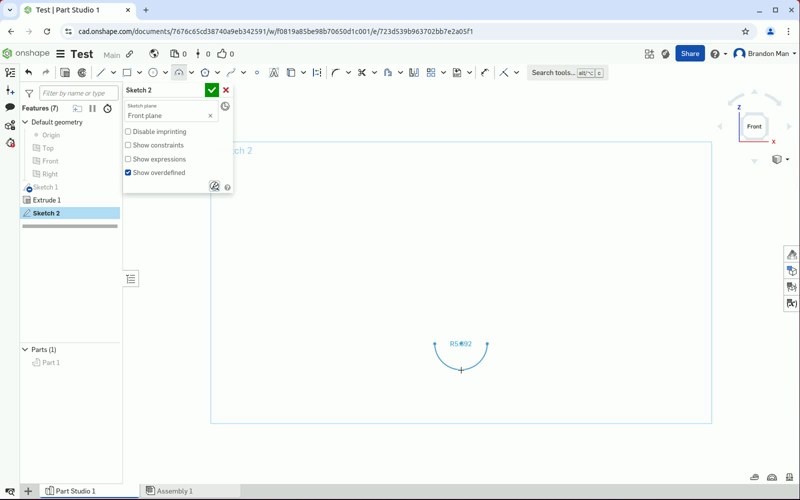
key(esc)
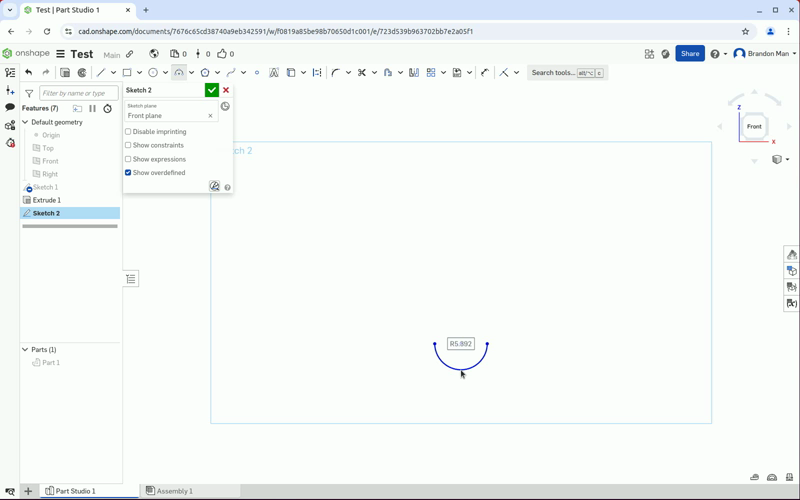
key(l)
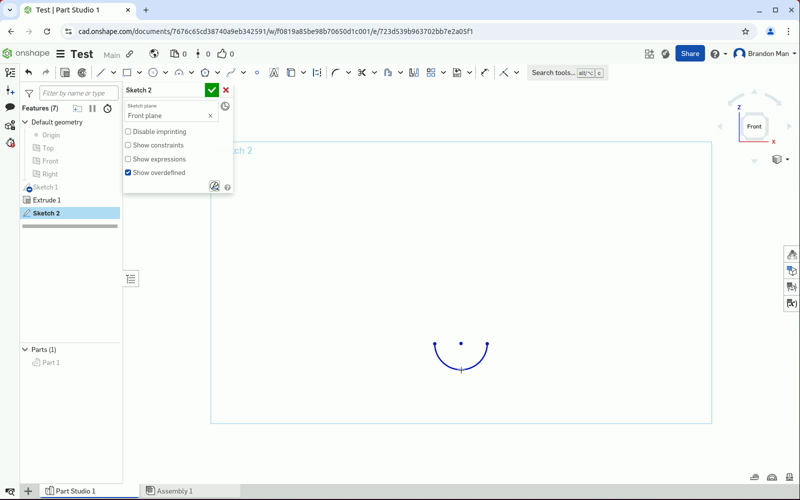
mouse_move(487, 343)
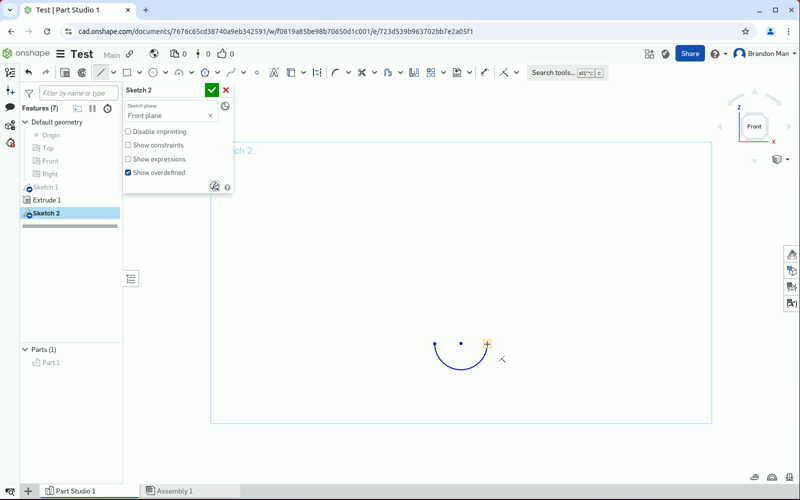
click(487, 343)
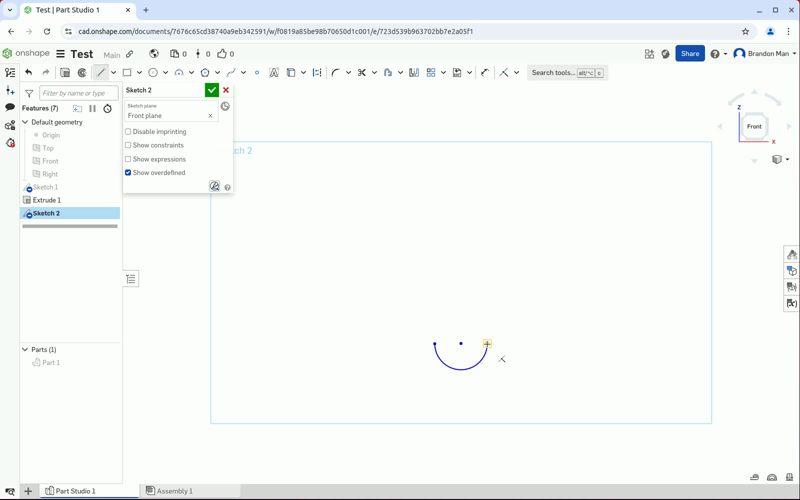
key_down(shift)
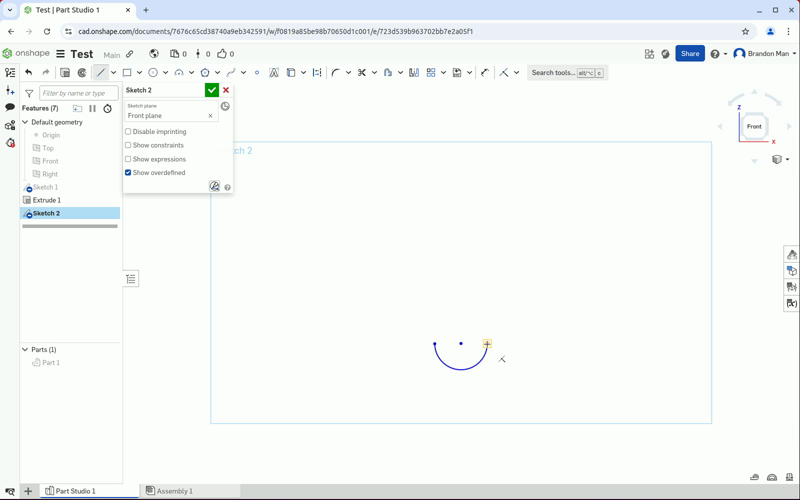
mouse_move(517, 343)
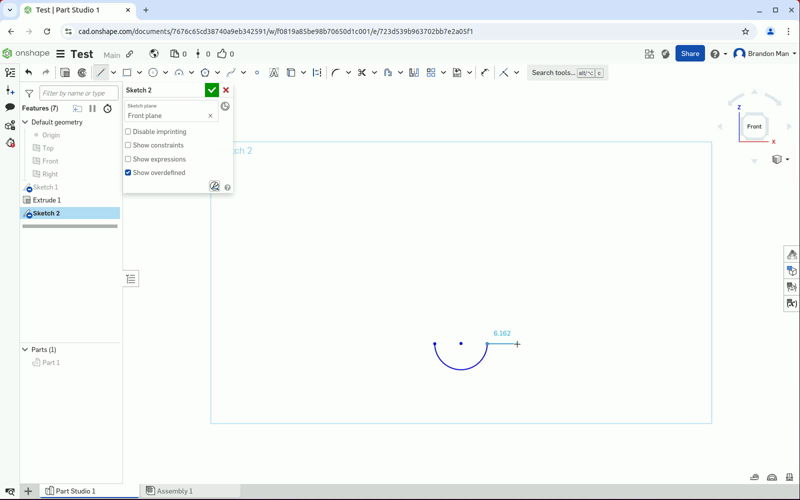
mouse_move(467, 343)
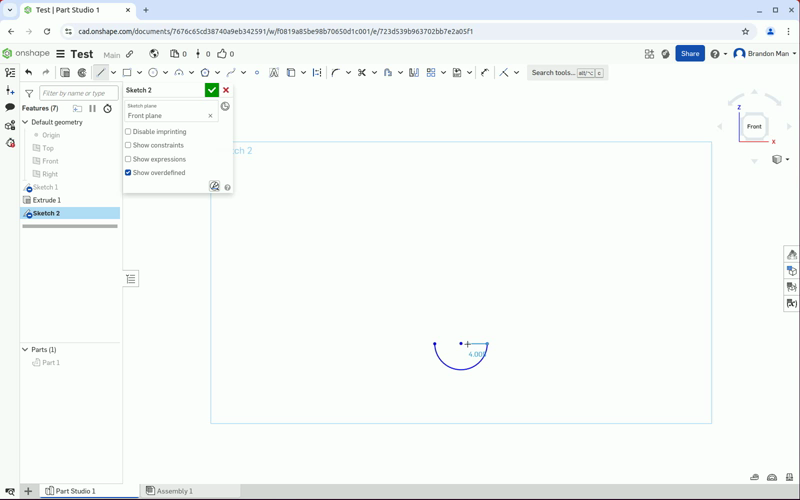
click(467, 343)
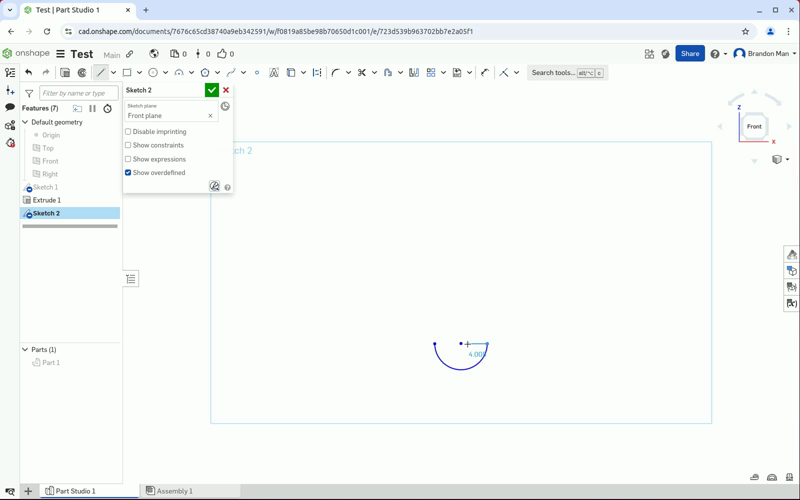
key_up(shift)
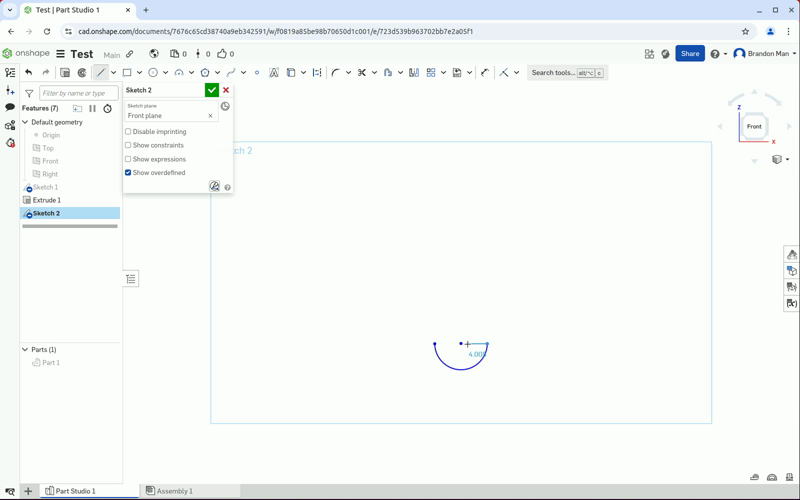
key(esc)
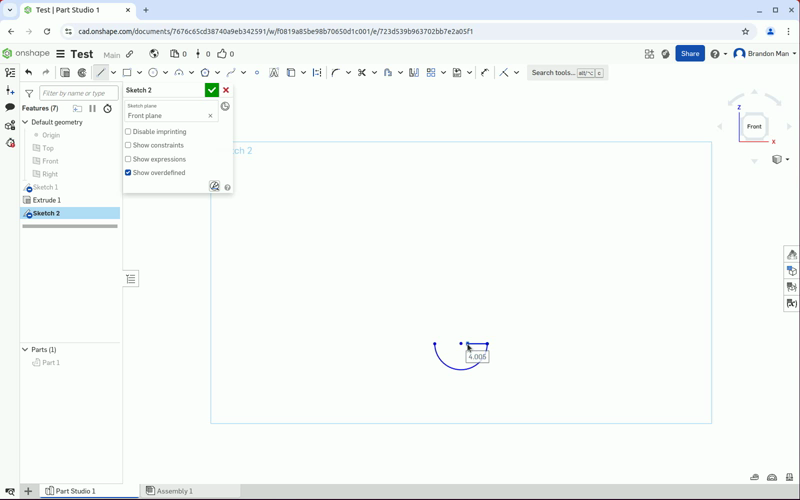
key(a)
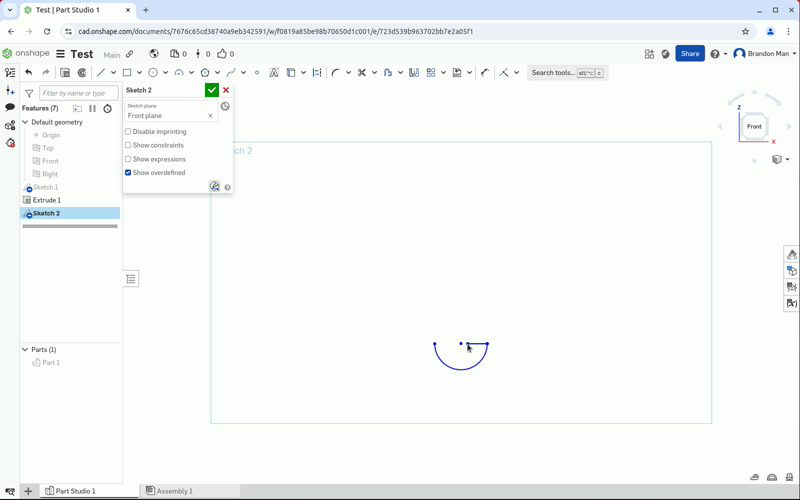
mouse_move(467, 343)
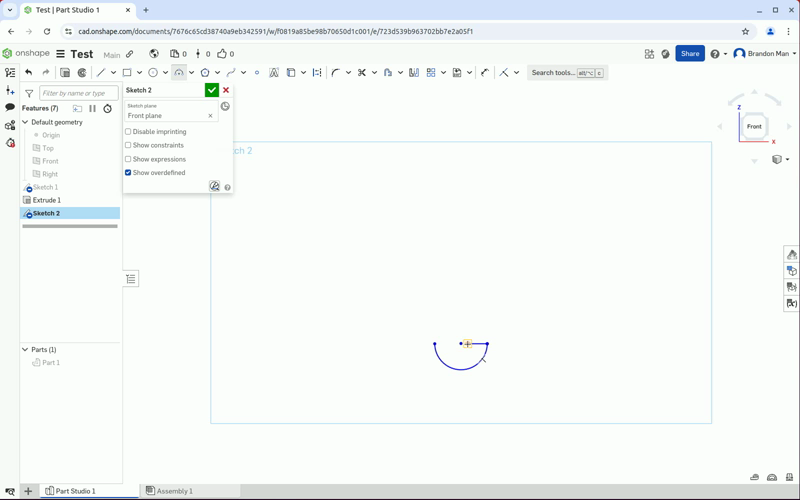
click(467, 343)
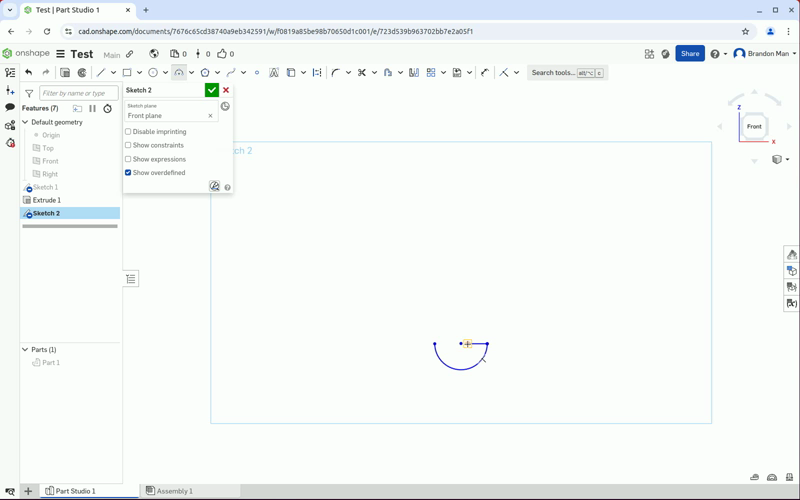
key_down(shift)
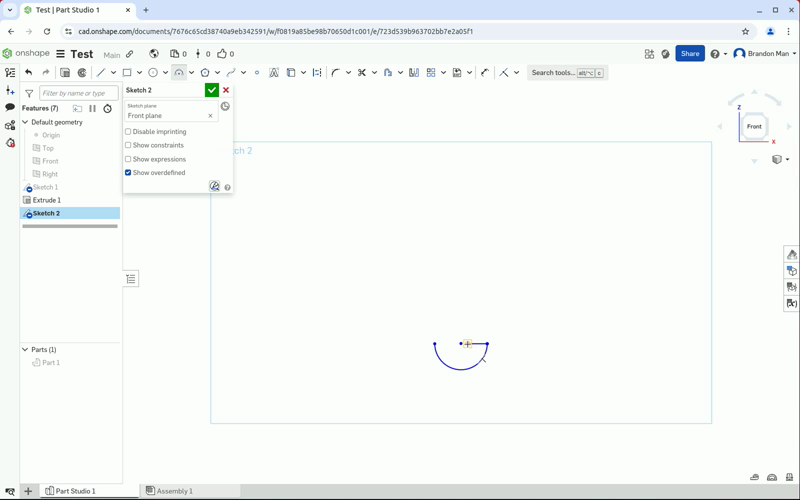
mouse_move(454, 343)
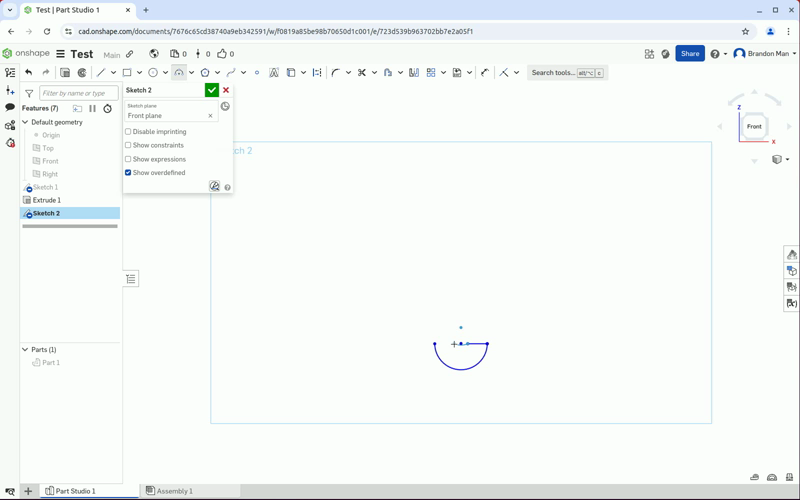
click(454, 343)
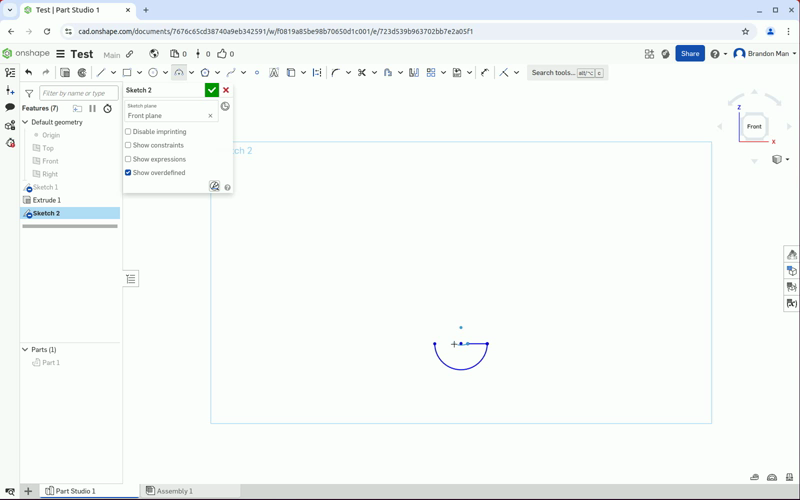
mouse_move(461, 350)
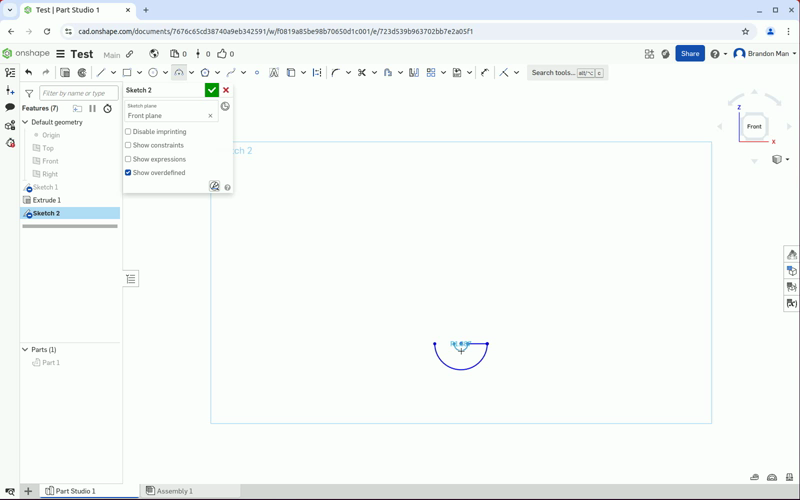
click(461, 350)
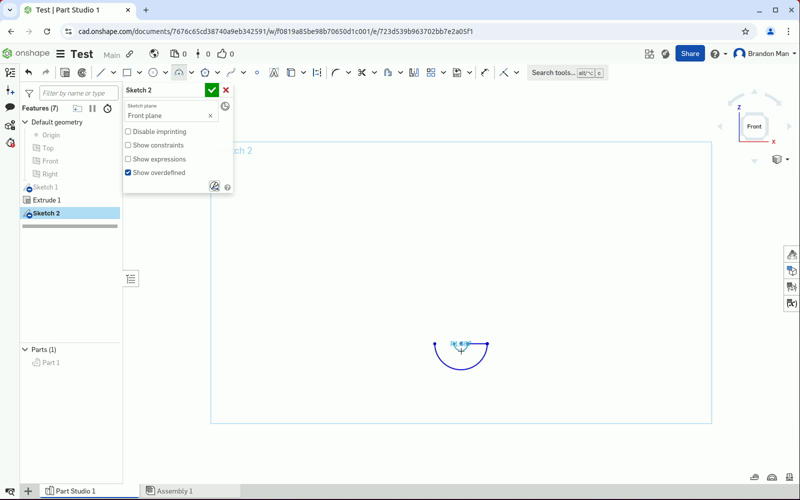
key_up(shift)
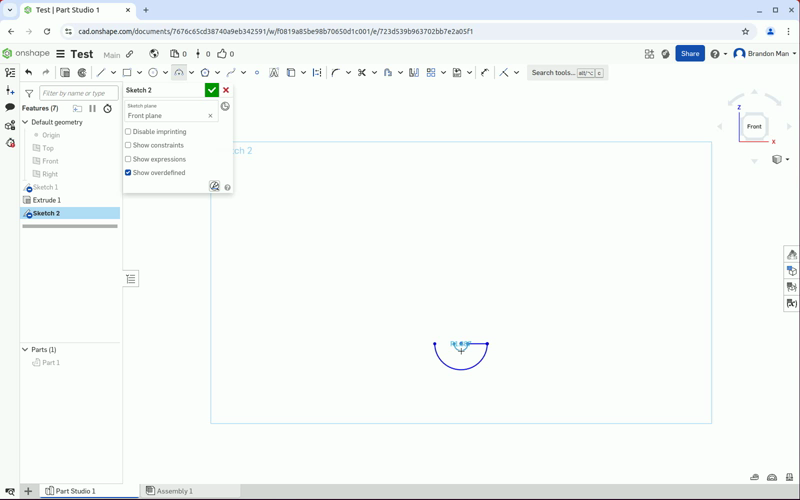
key(esc)
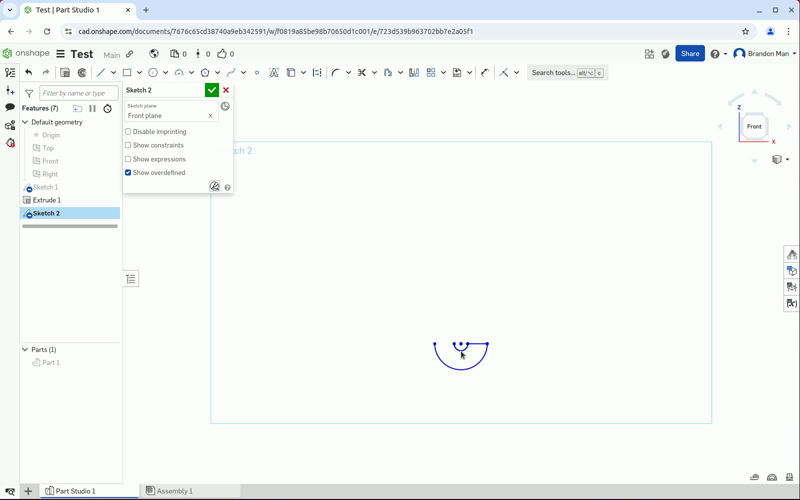
key(l)
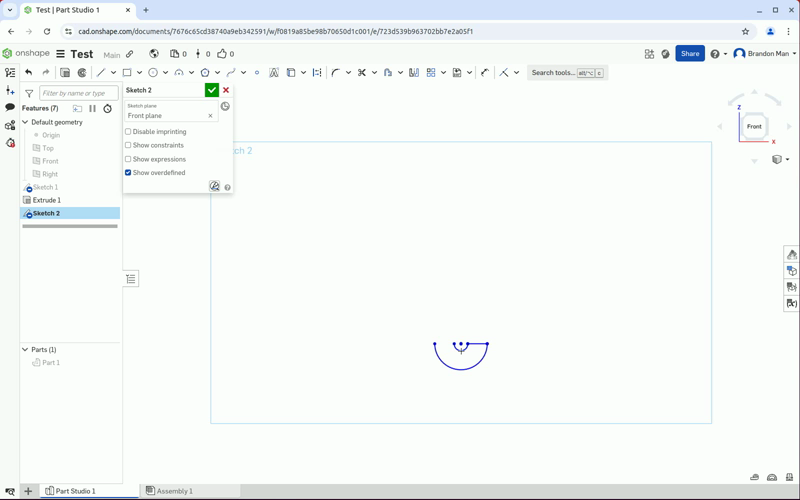
mouse_move(454, 343)
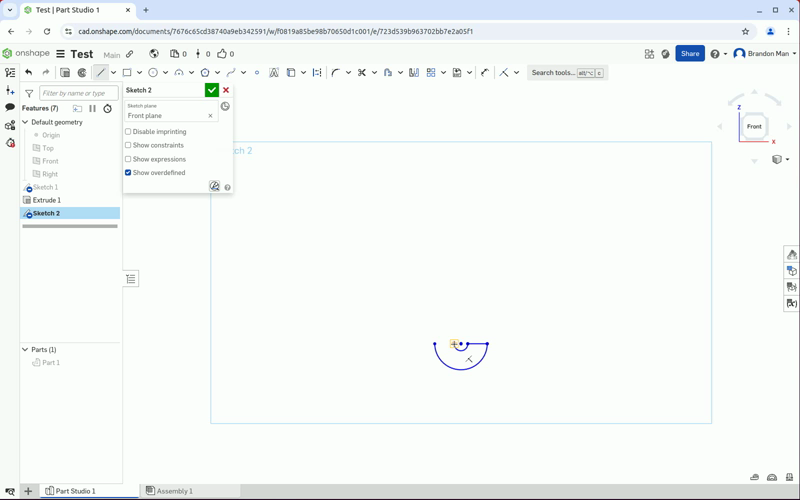
click(454, 343)
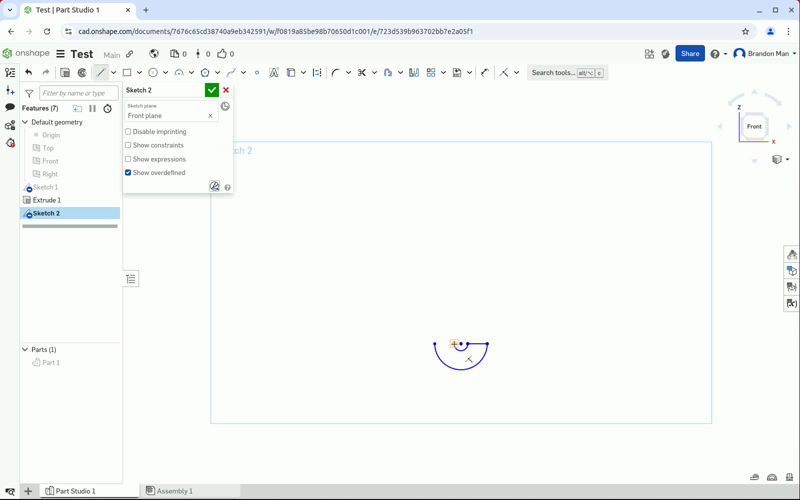
mouse_move(484, 343)
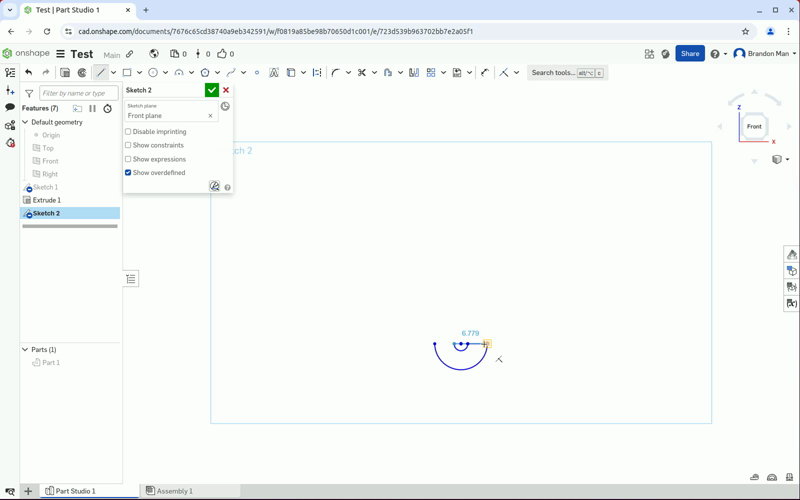
key_down(shift)
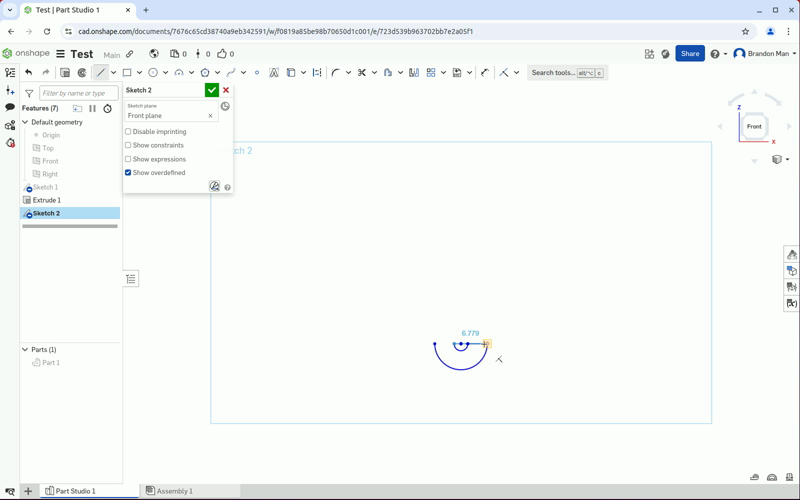
mouse_move(434, 343)
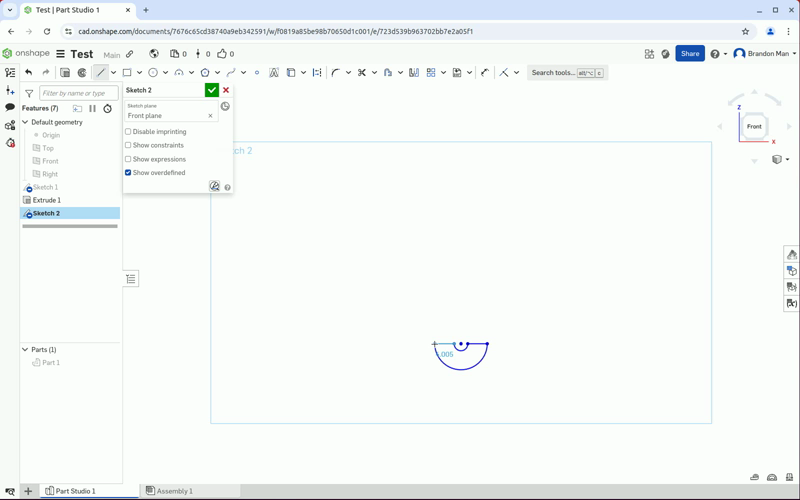
key_up(shift)
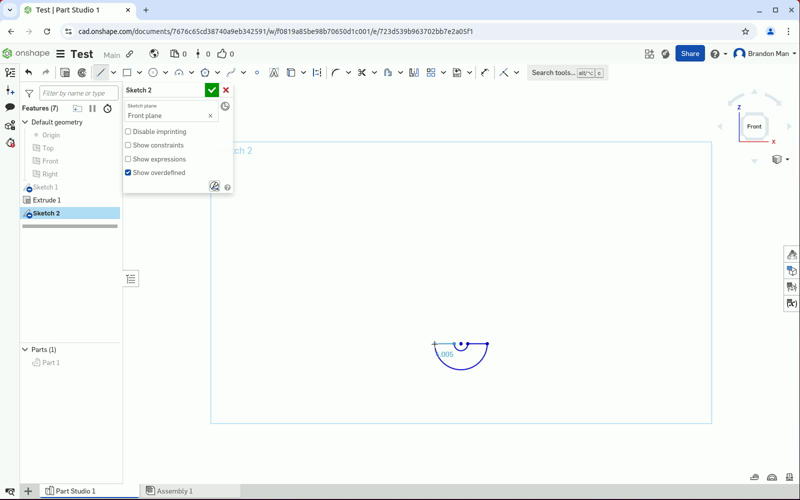
click(434, 343)
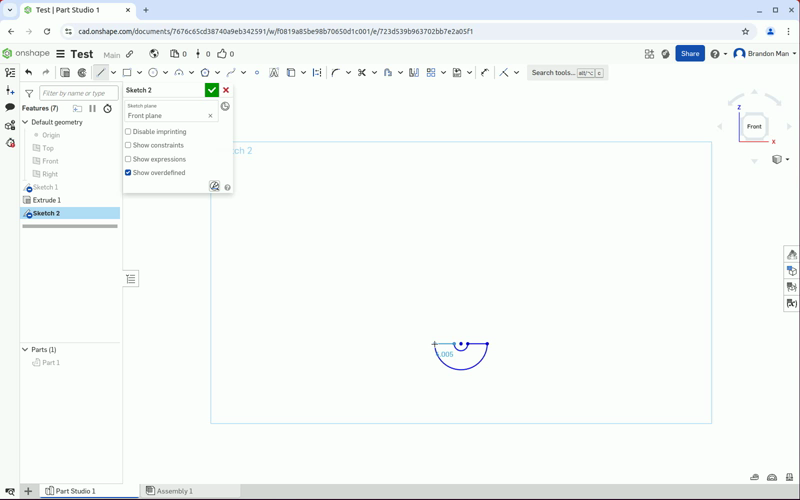
key(esc)
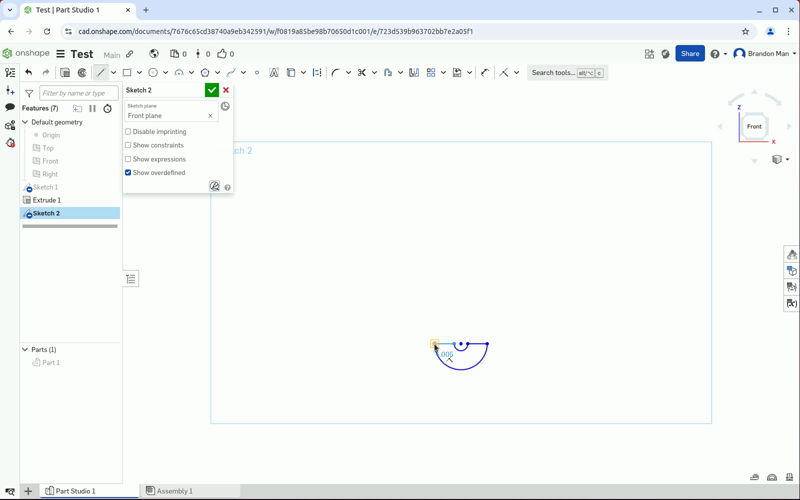
mouse_move(453, 362)
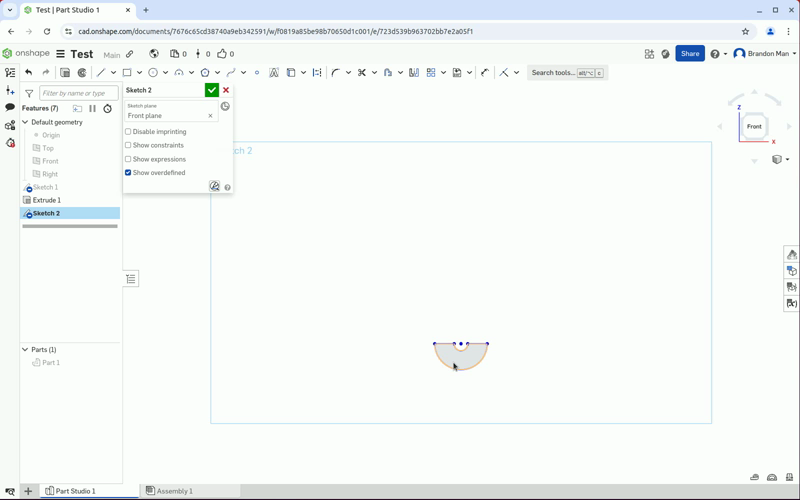
scroll(6)
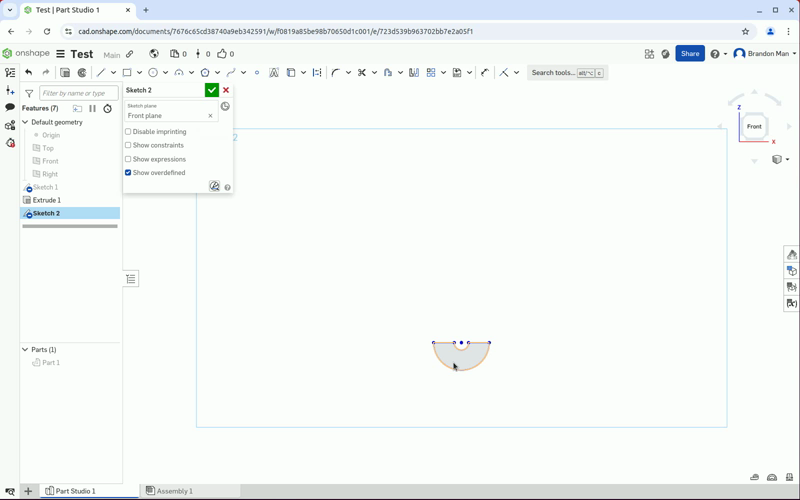
scroll(6)
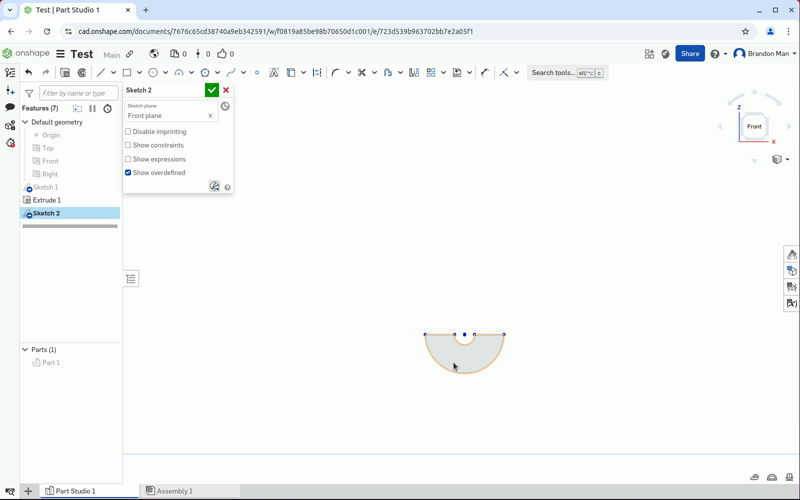
scroll(6)
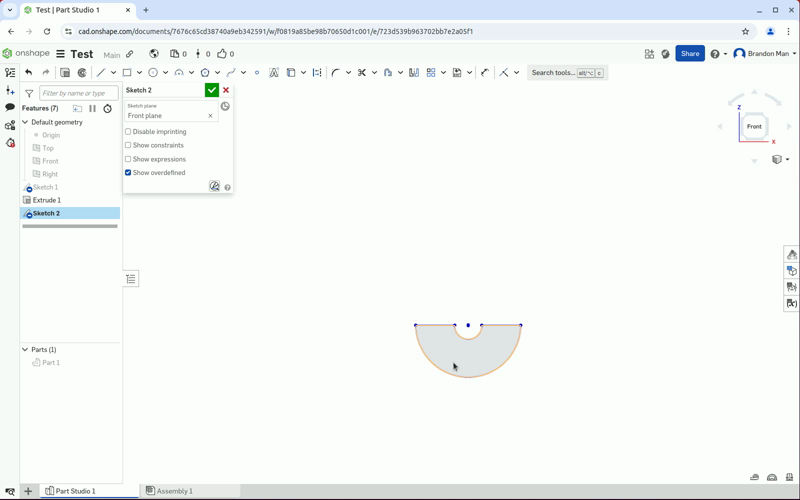
scroll(6)
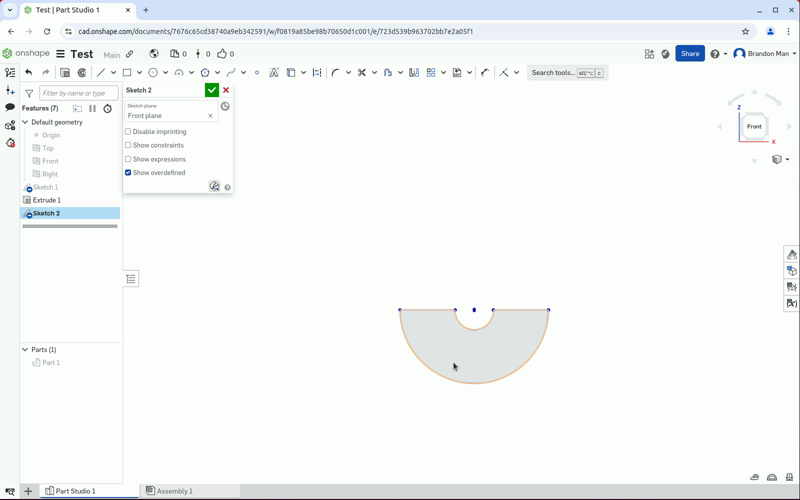
scroll(6)
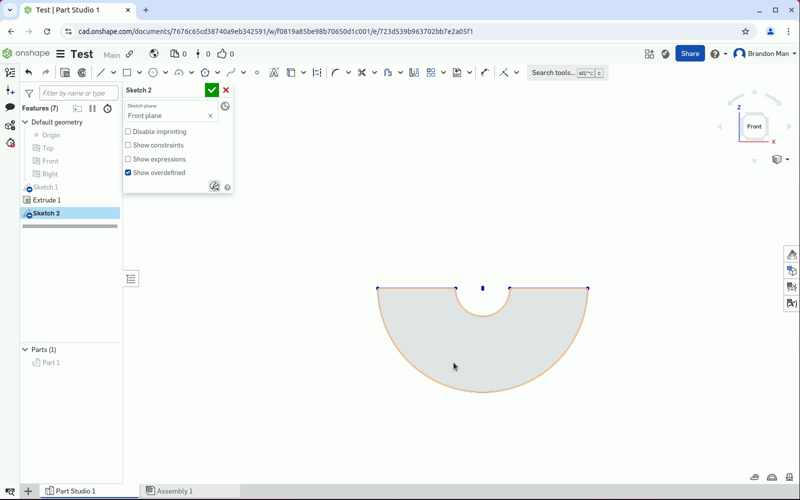
scroll(6)
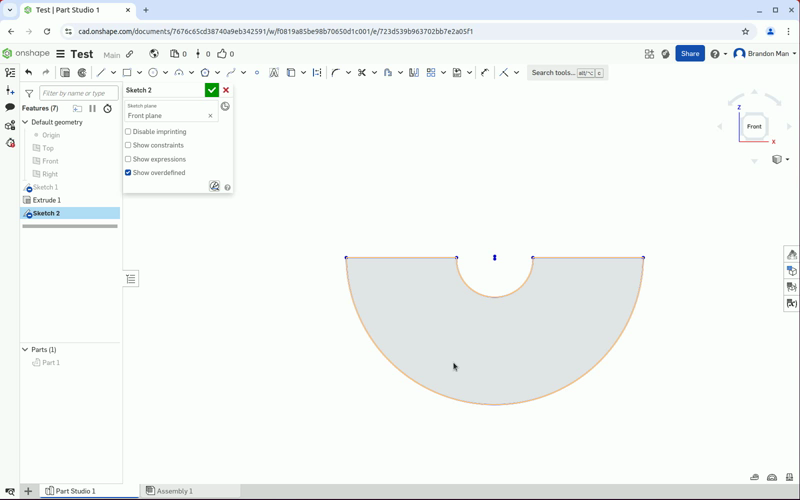
scroll(6)
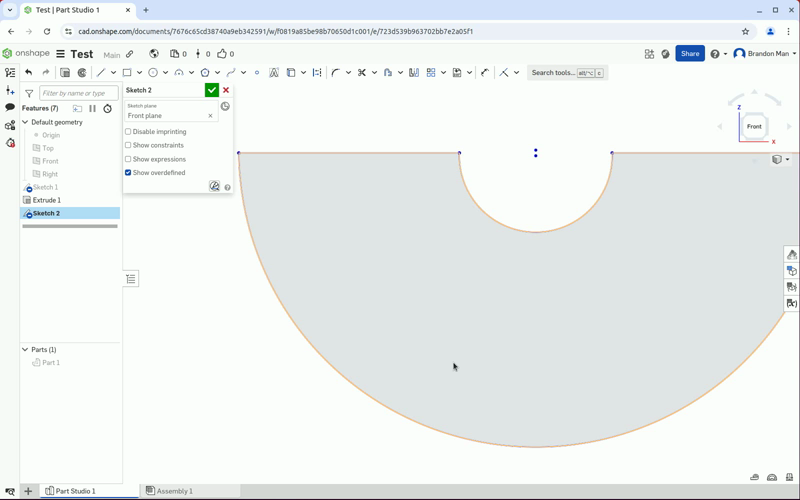
click(453, 362)
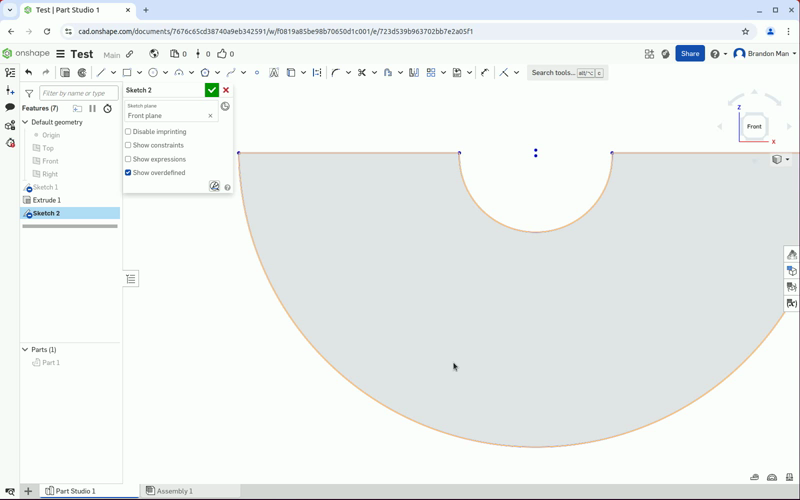
scroll(-6)
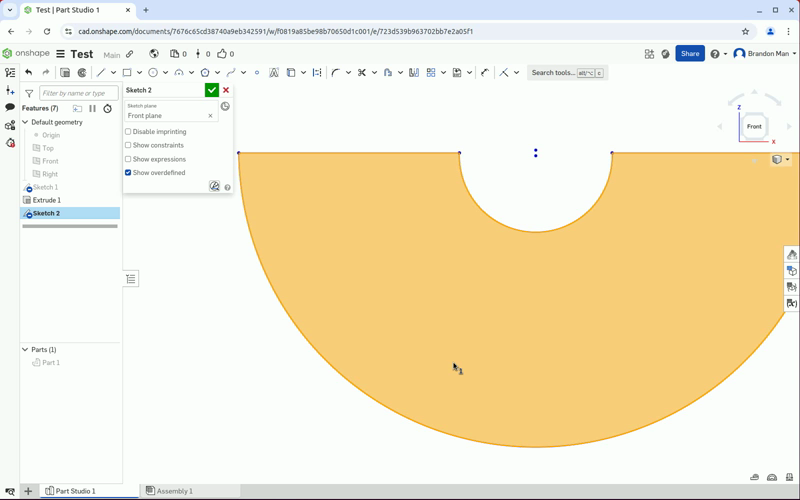
scroll(-6)
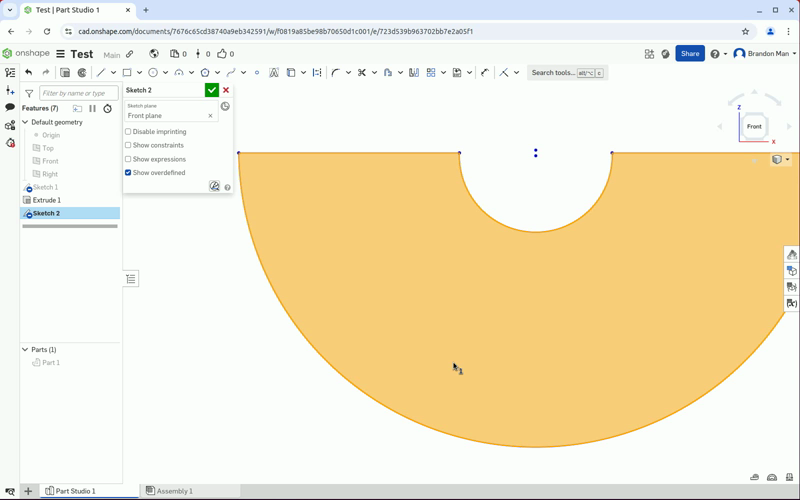
scroll(-6)
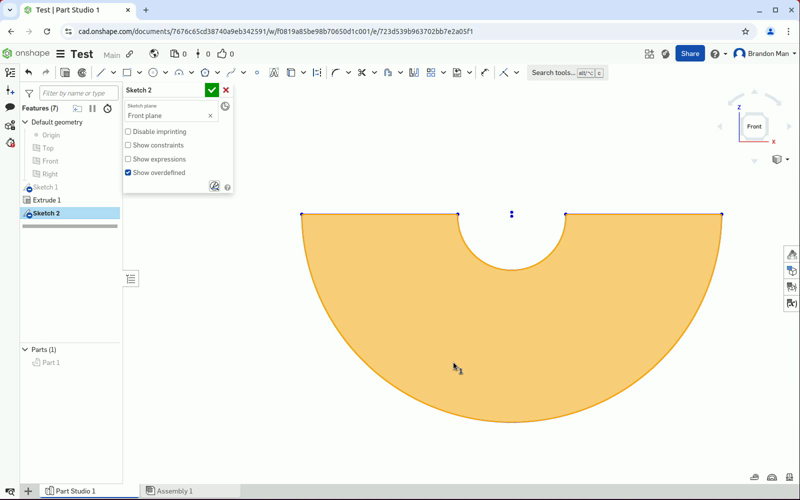
scroll(-6)
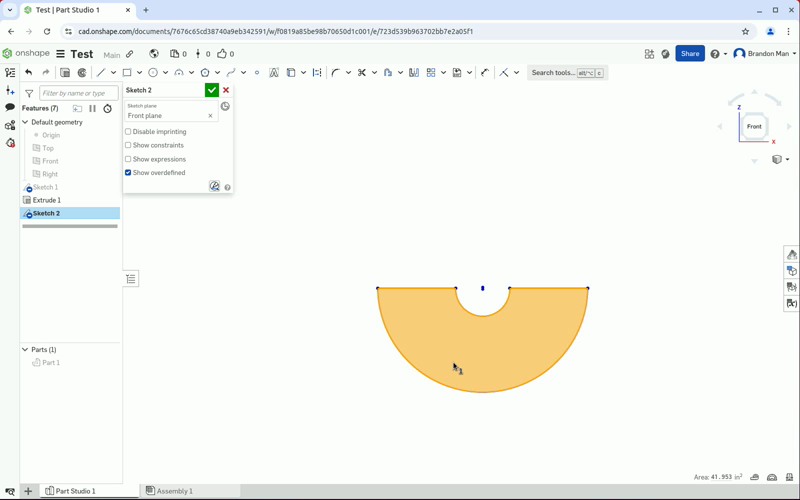
scroll(-6)
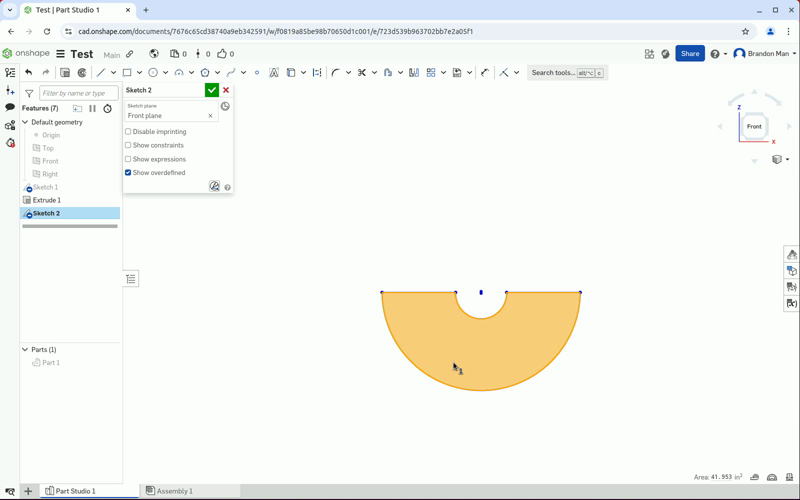
scroll(-6)
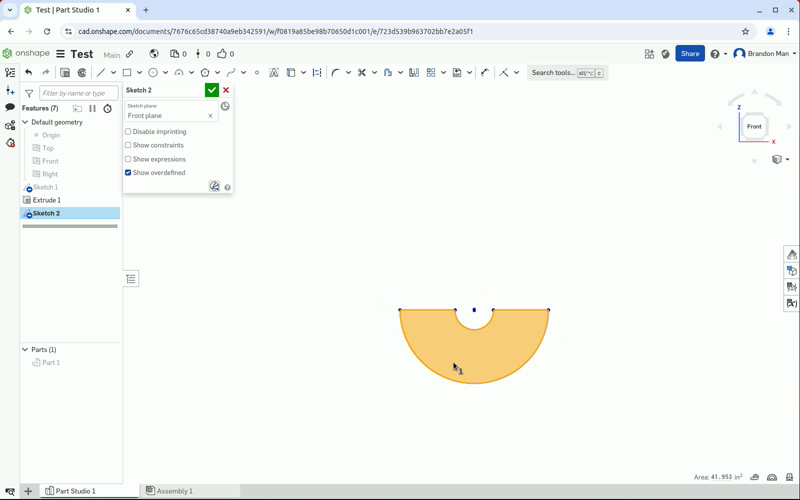
scroll(-6)
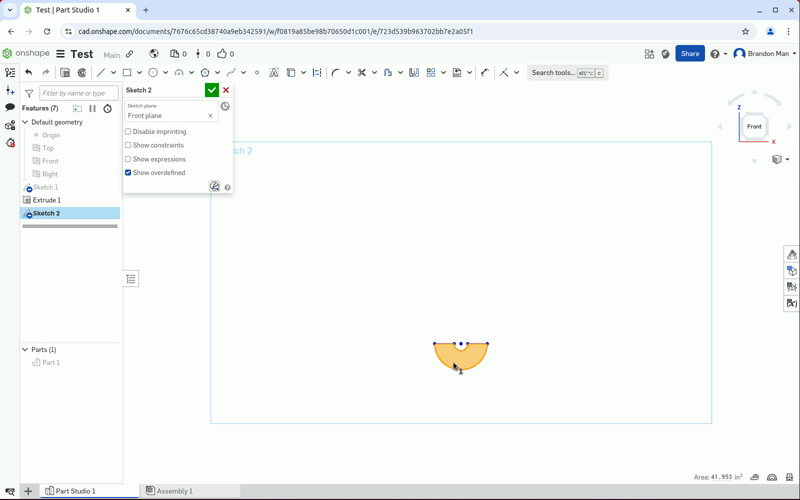
mouse_move(73, 352)
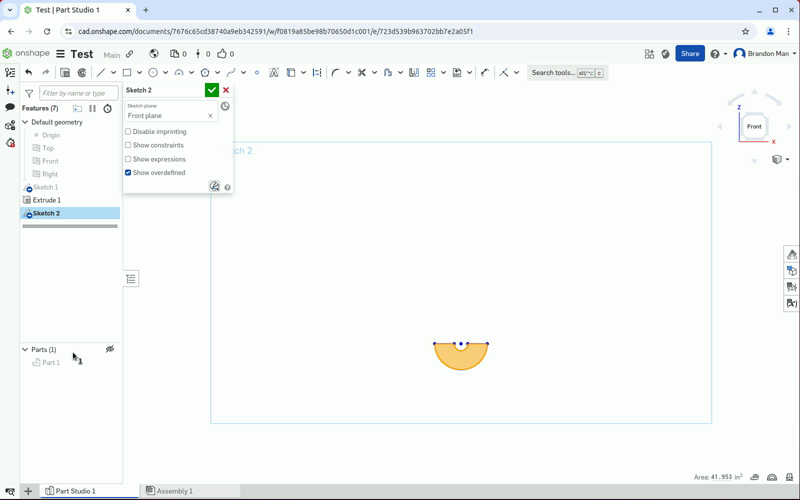
key(shift+y)
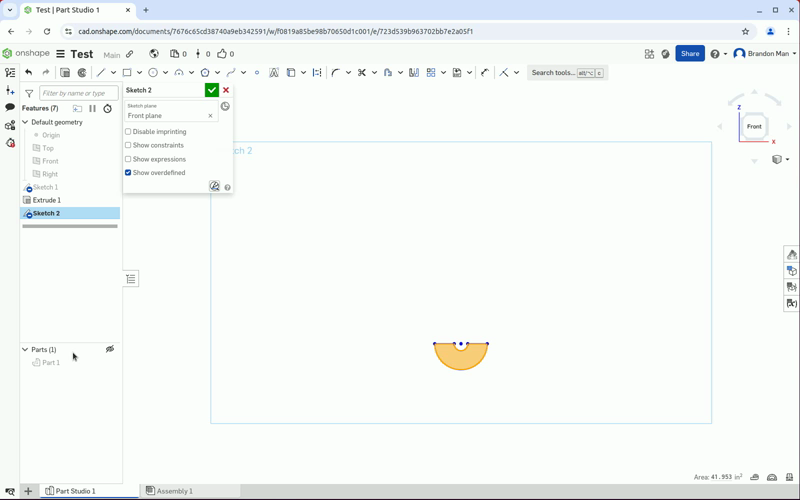
key(shift+e)
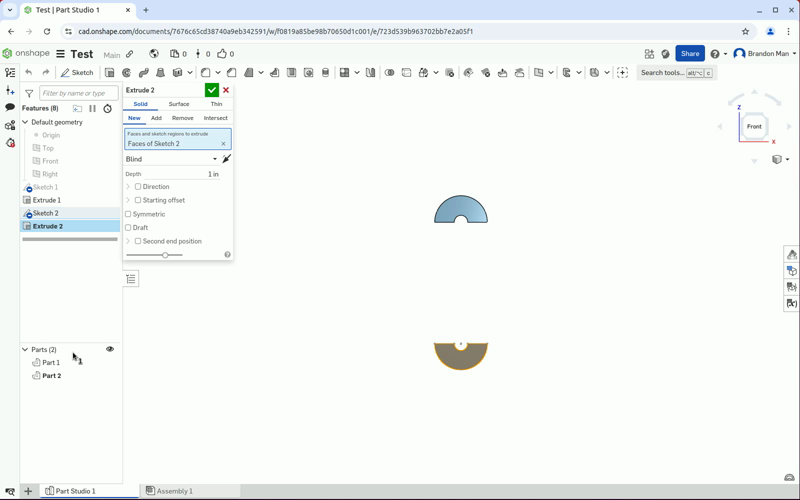
mouse_move(143, 106)
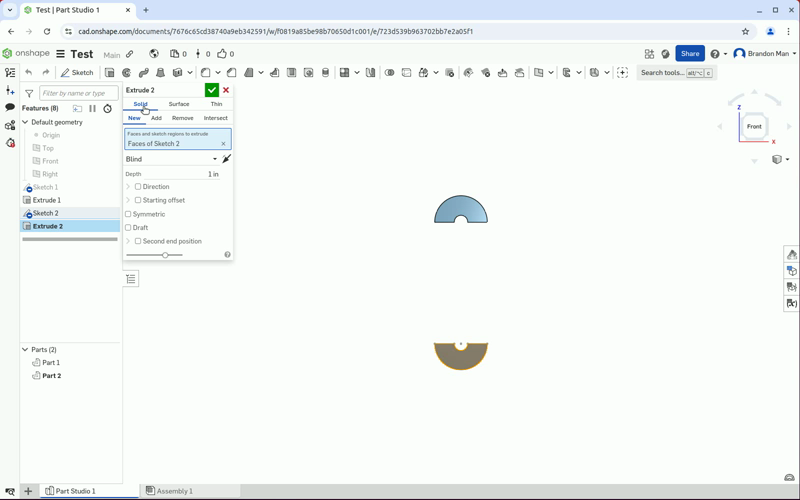
click(143, 106)
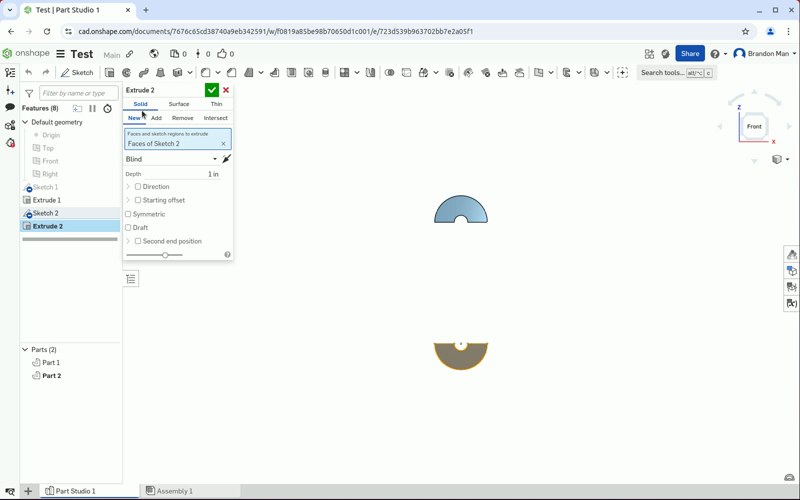
mouse_move(137, 120)
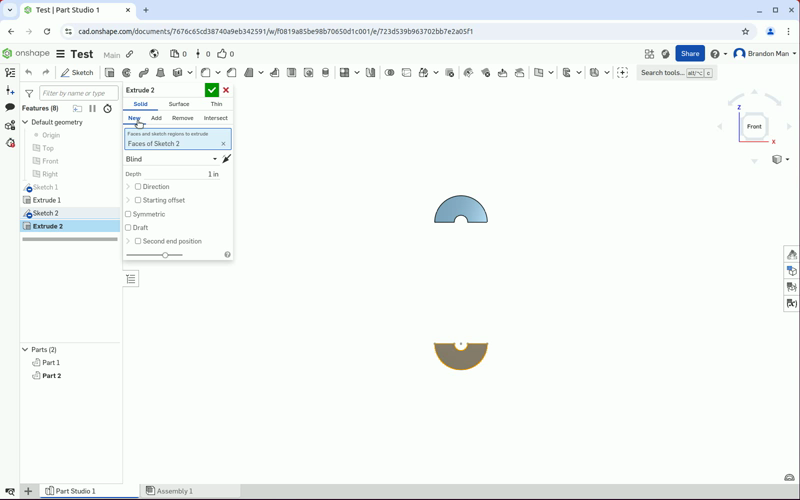
click(137, 120)
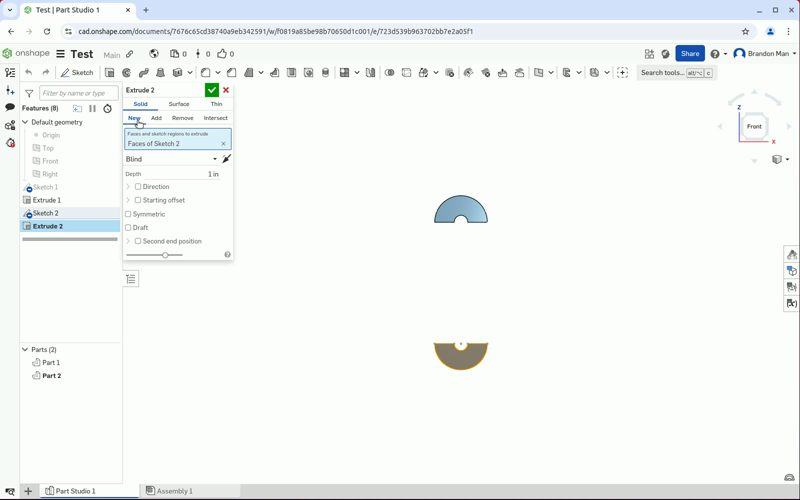
key(tab, 4)
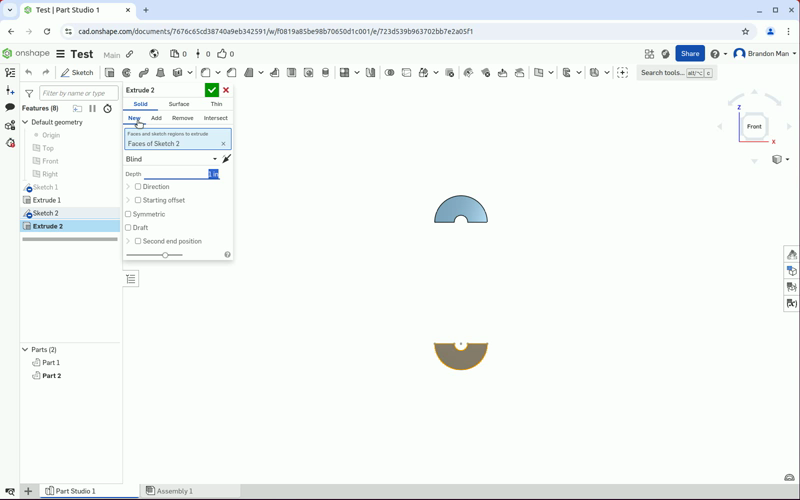
text(6.258)
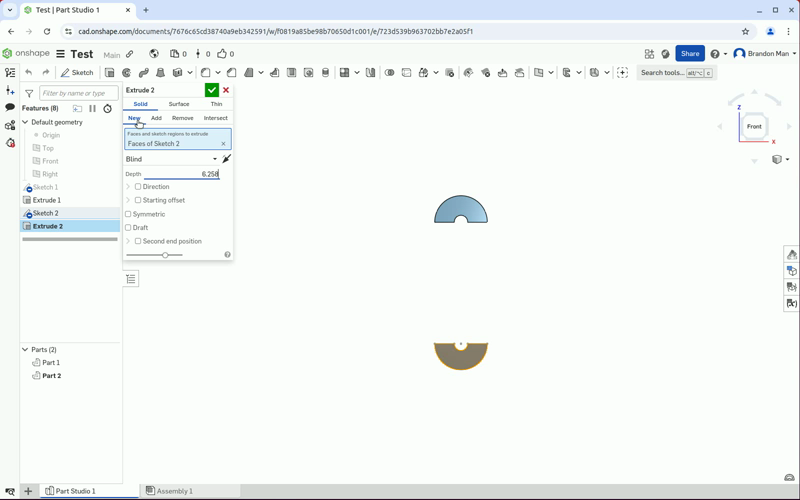
key(enter)
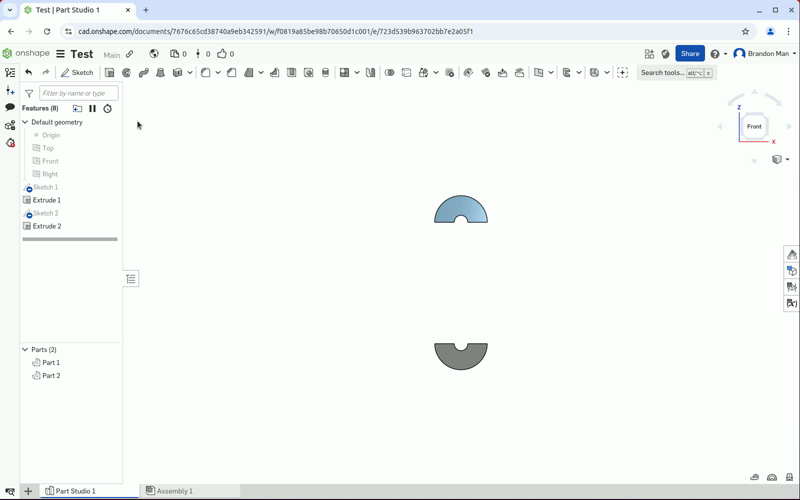
key(shift+h)
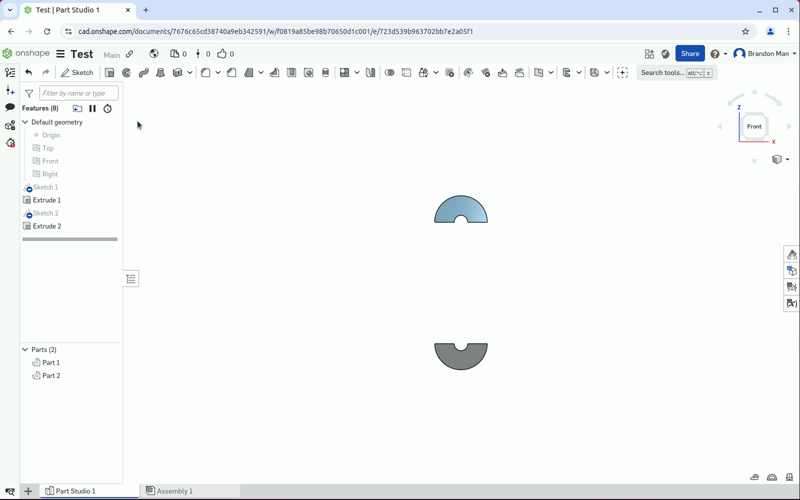
key(shift+h)
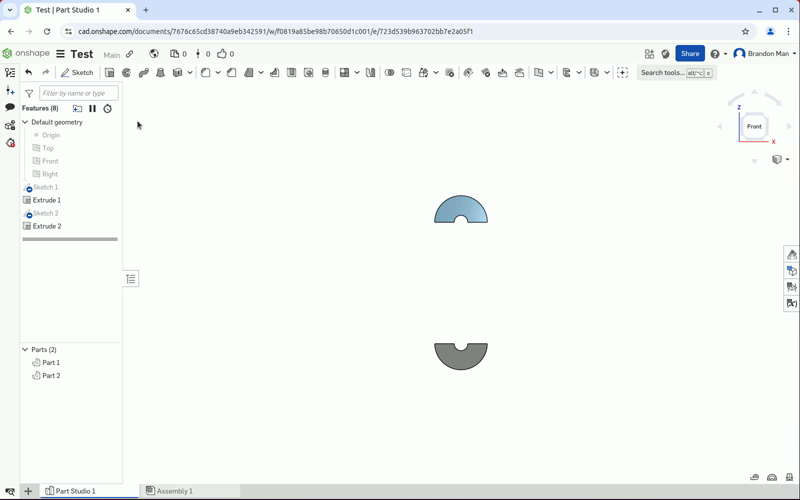
mouse_move(73, 189)
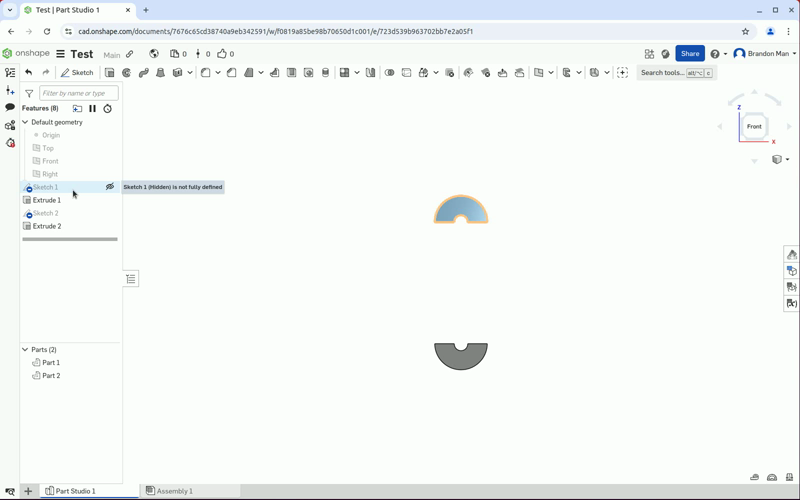
click(73, 189)
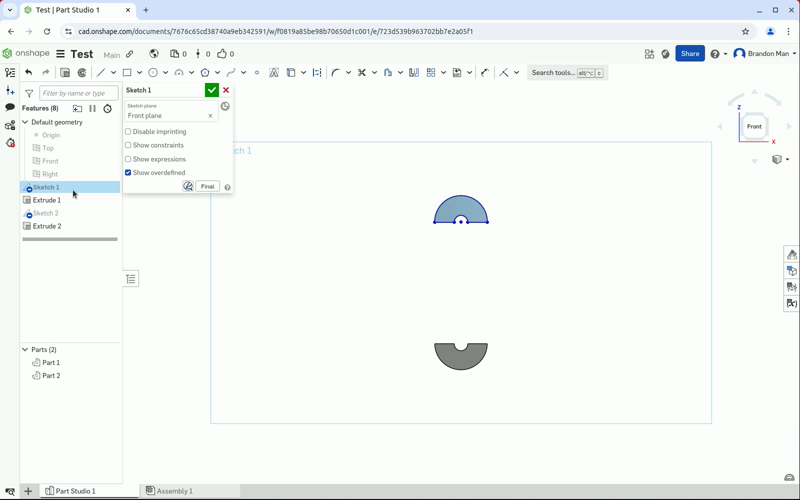
mouse_move(229, 92)
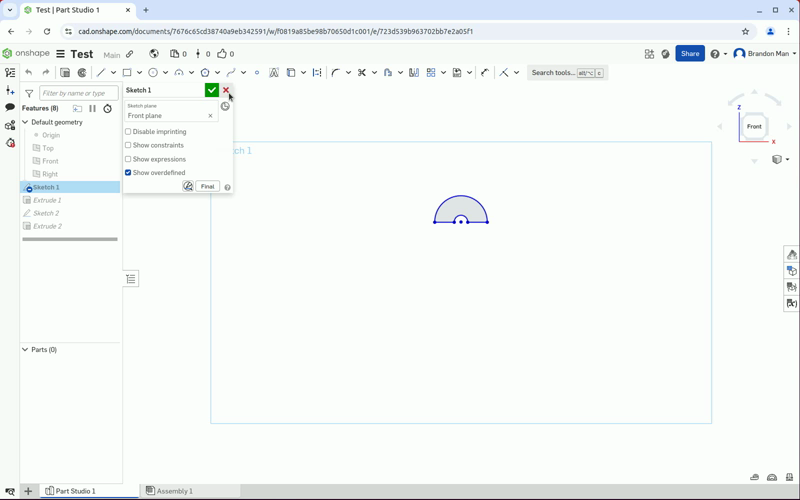
click(229, 92)
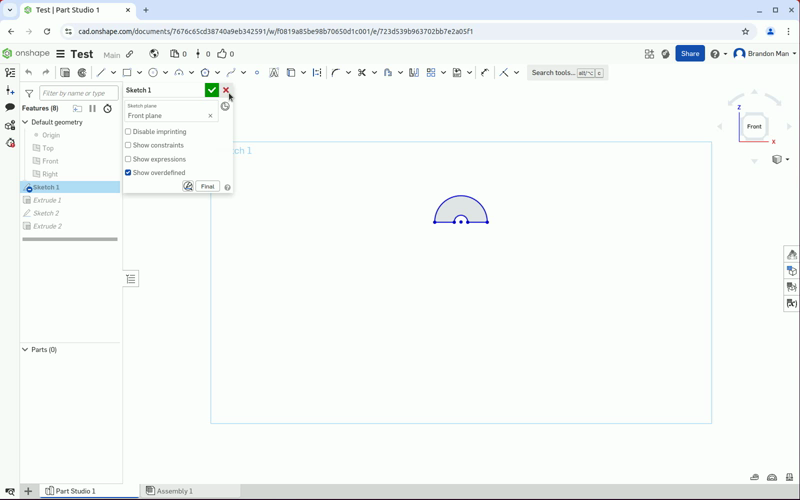
key(shift+s)
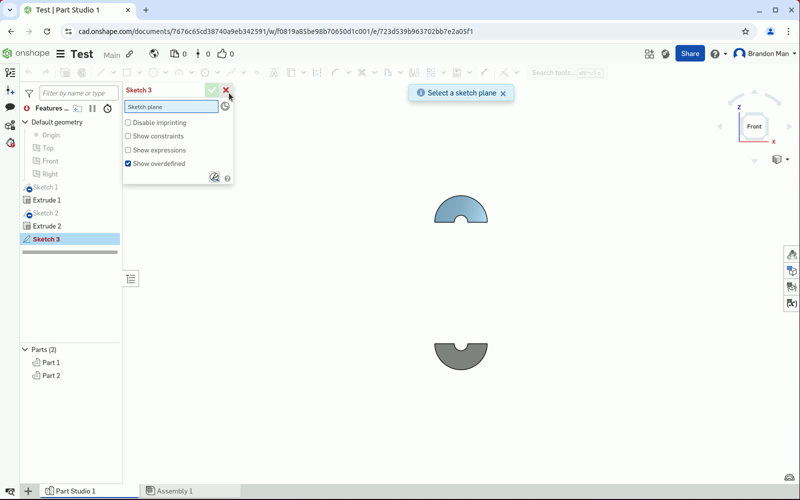
mouse_move(73, 163)
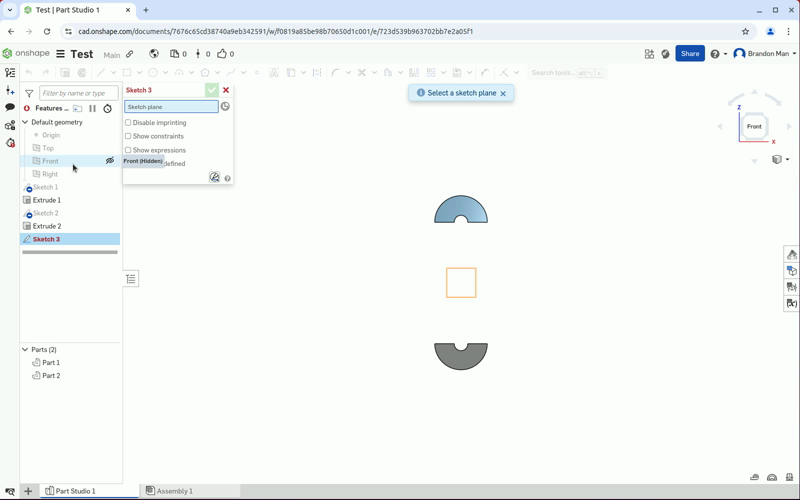
click(73, 163)
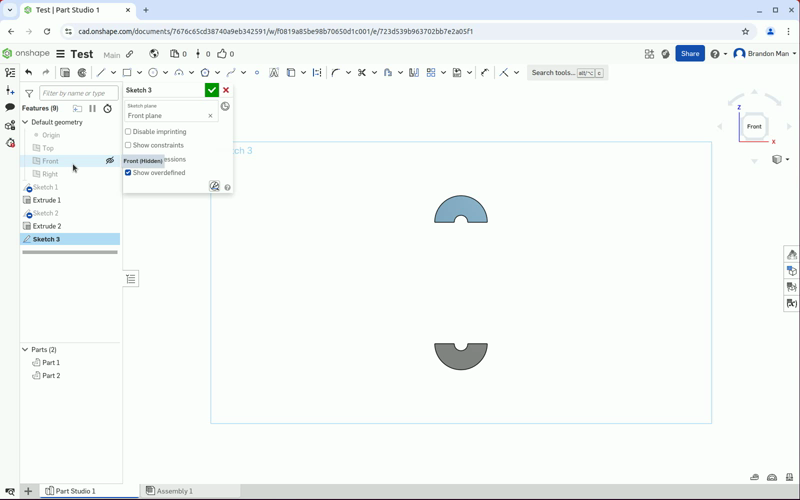
mouse_move(73, 352)
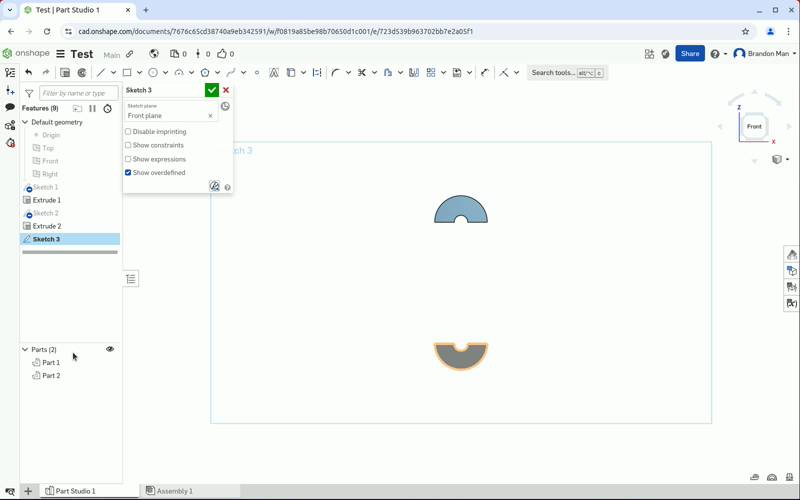
key(y)
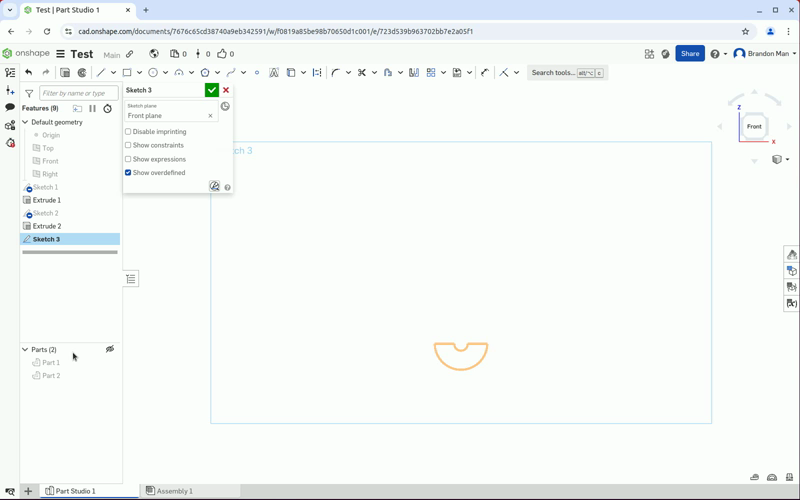
key(l)
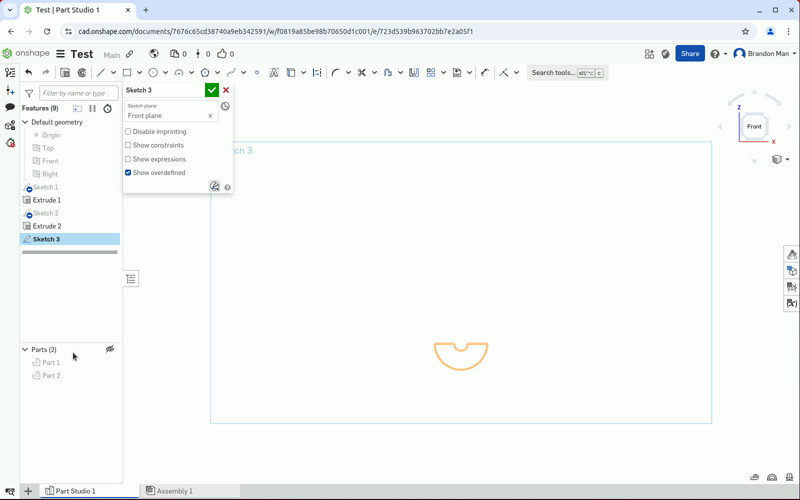
key_down(shift)
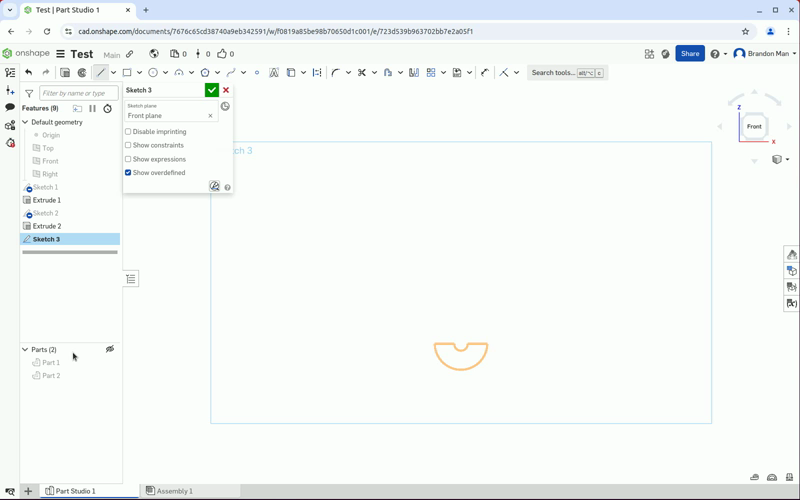
mouse_move(434, 343)
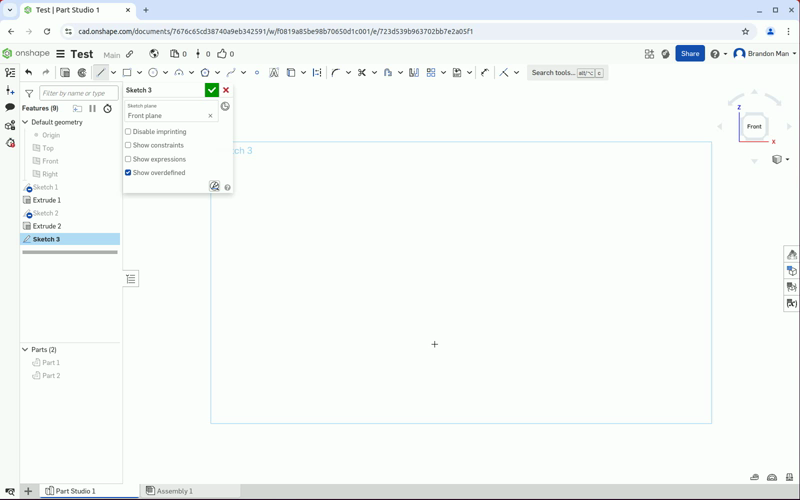
click(434, 343)
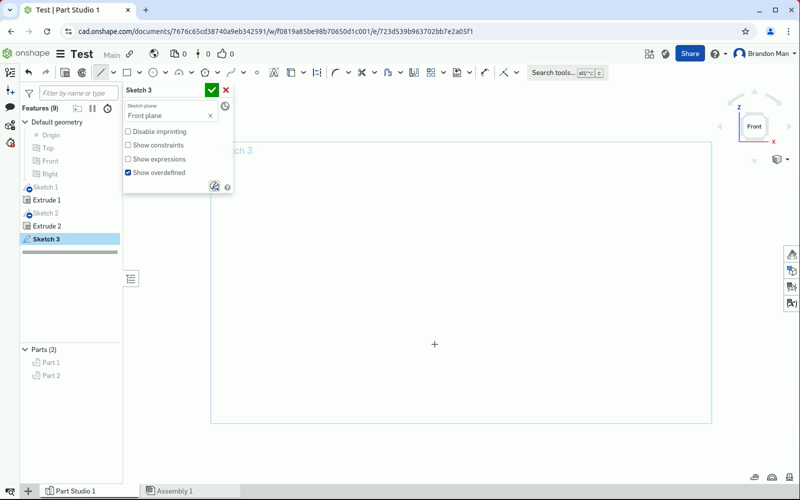
key_up(shift)
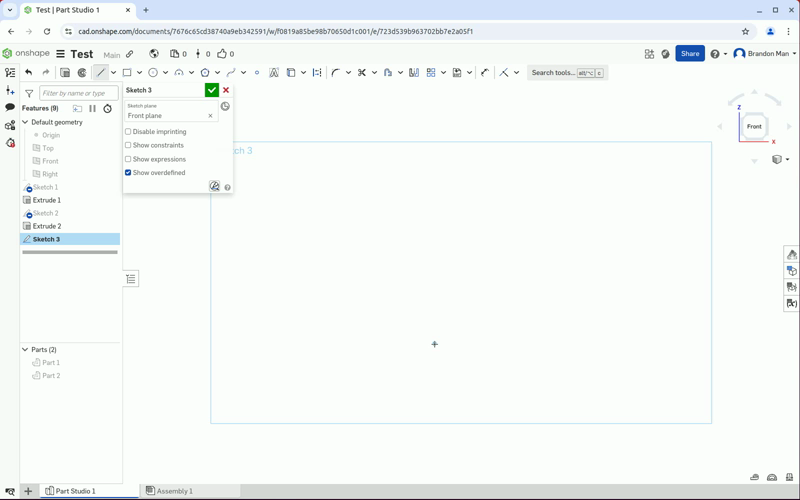
key_down(shift)
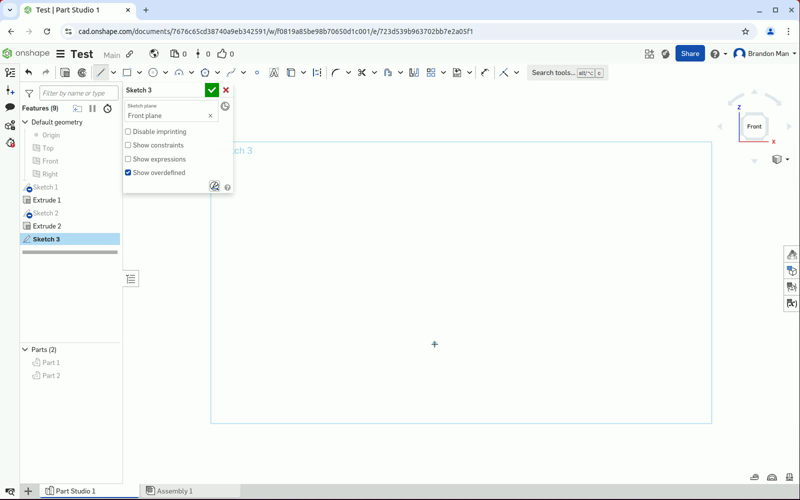
mouse_move(464, 343)
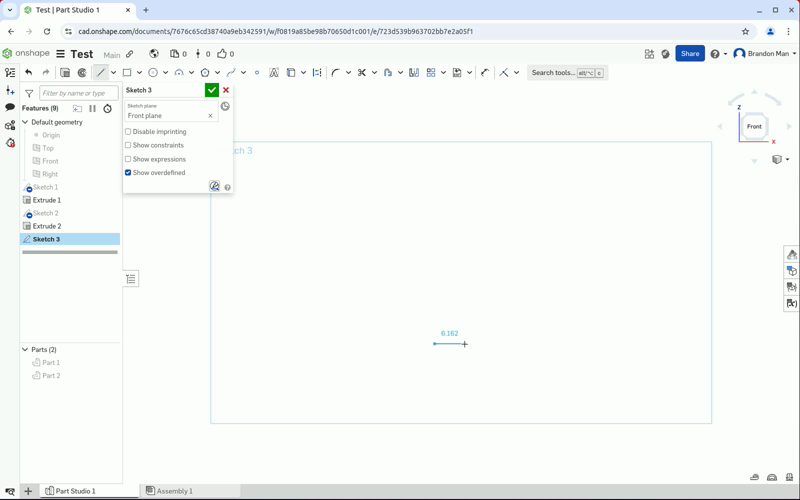
mouse_move(453, 343)
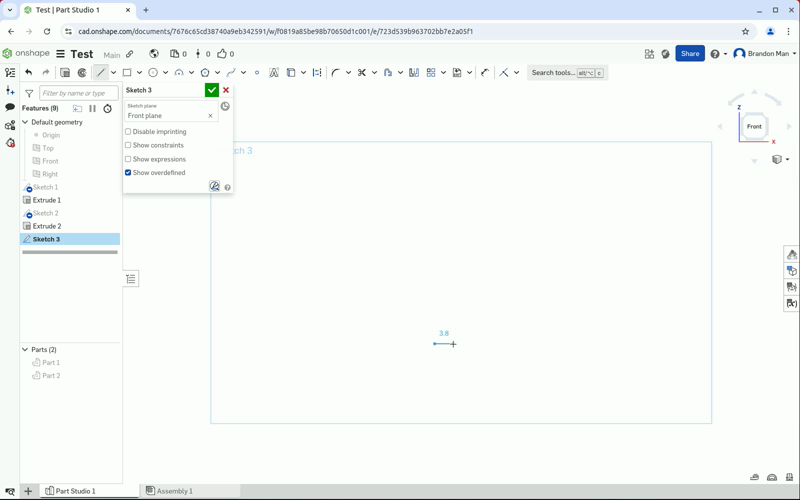
click(453, 343)
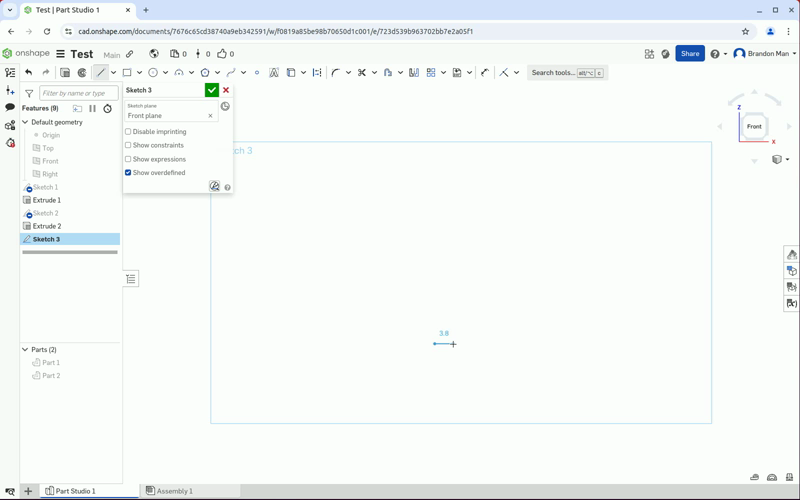
key_up(shift)
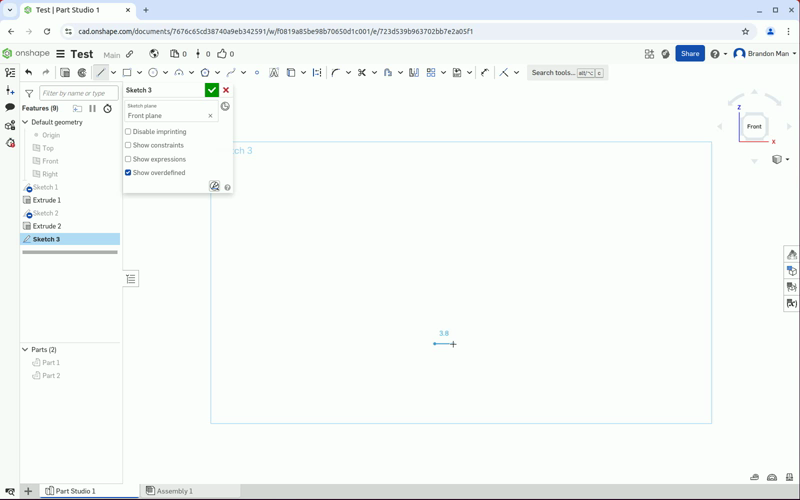
key(esc)
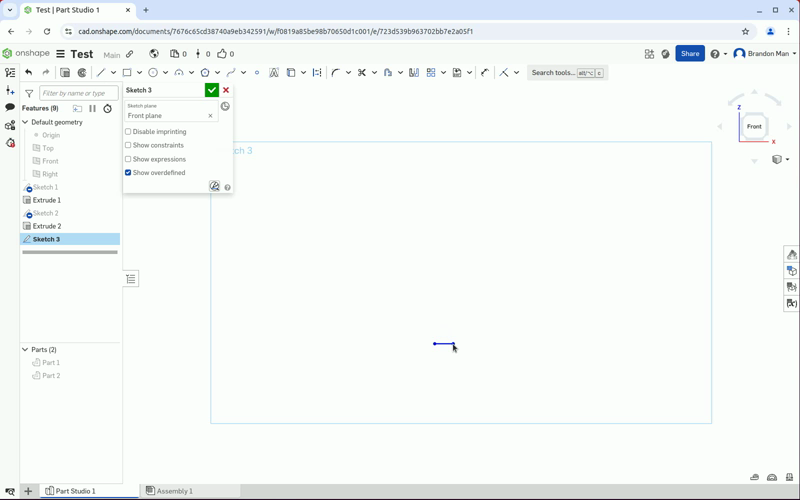
key(a)
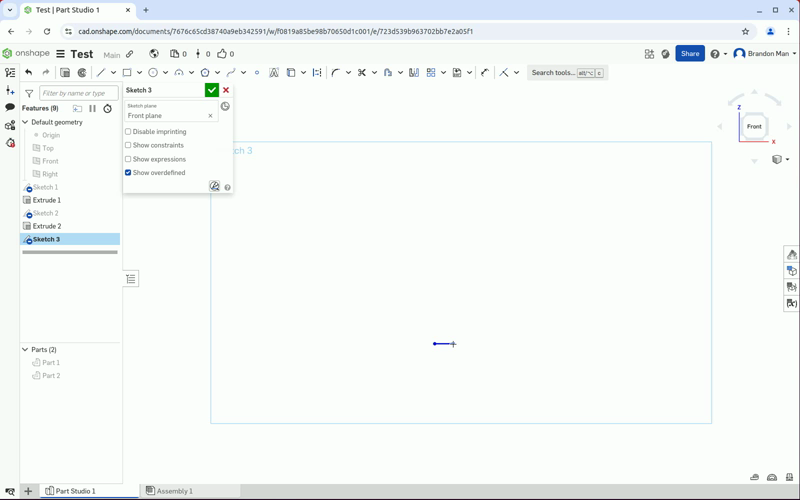
mouse_move(453, 343)
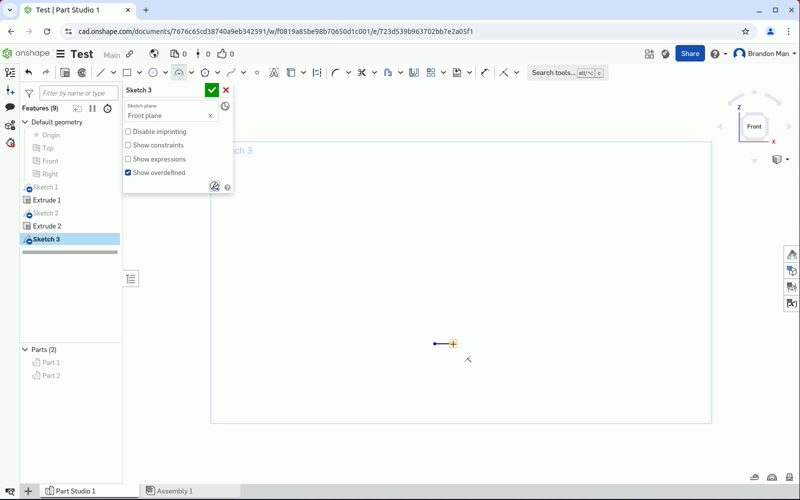
click(453, 343)
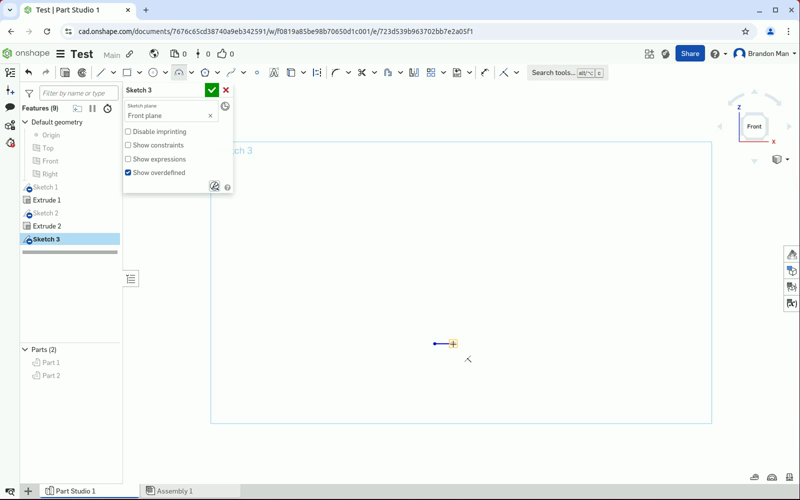
key_down(shift)
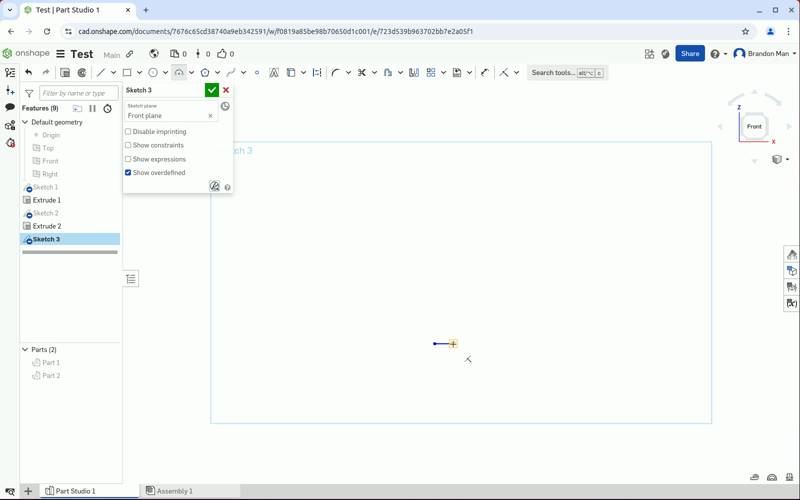
mouse_move(467, 343)
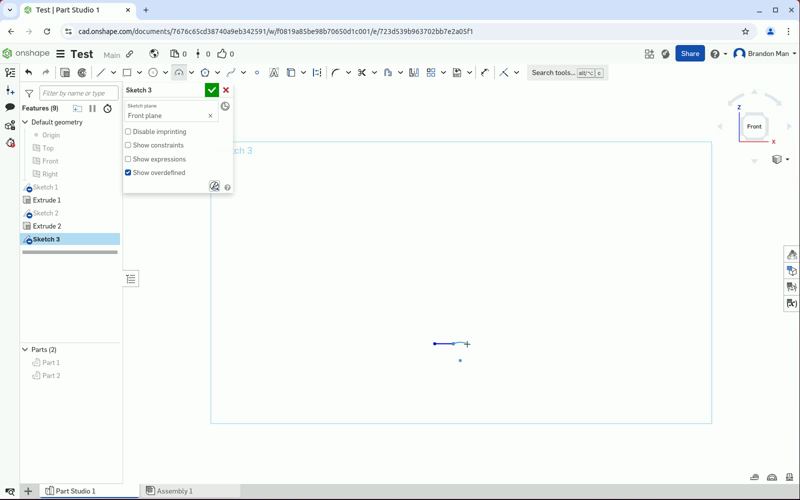
click(467, 343)
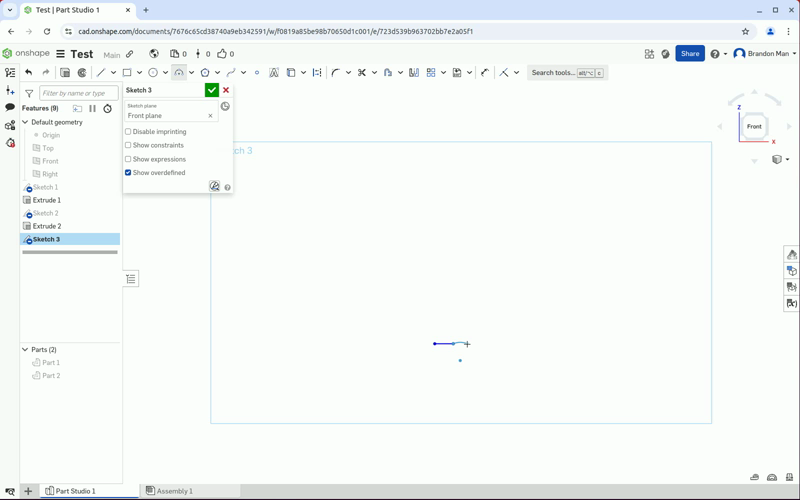
mouse_move(460, 336)
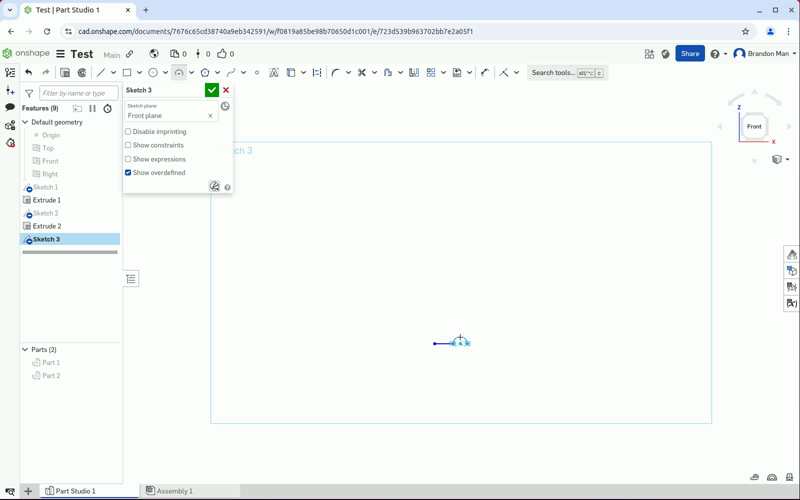
click(460, 336)
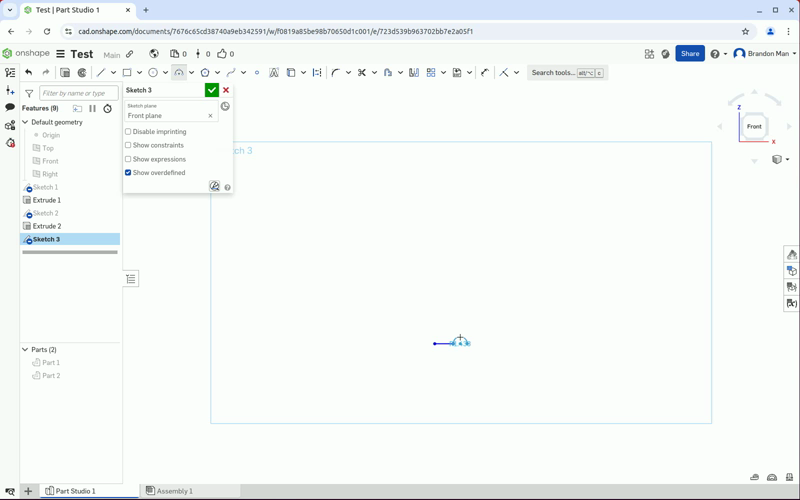
key_up(shift)
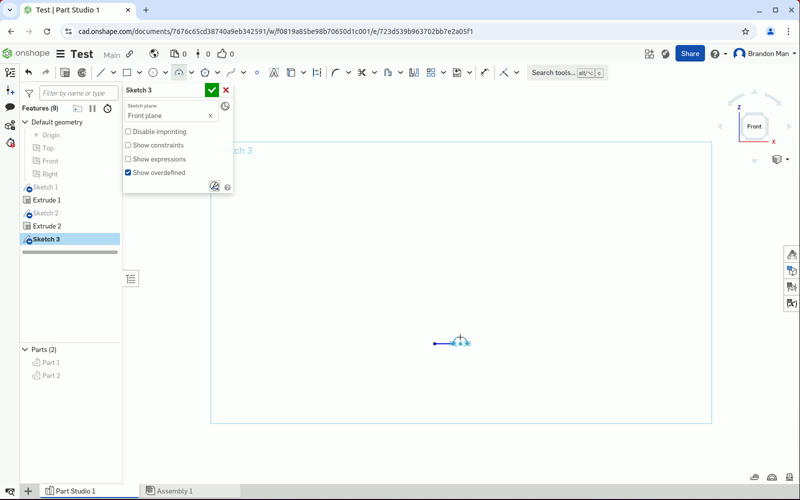
key(esc)
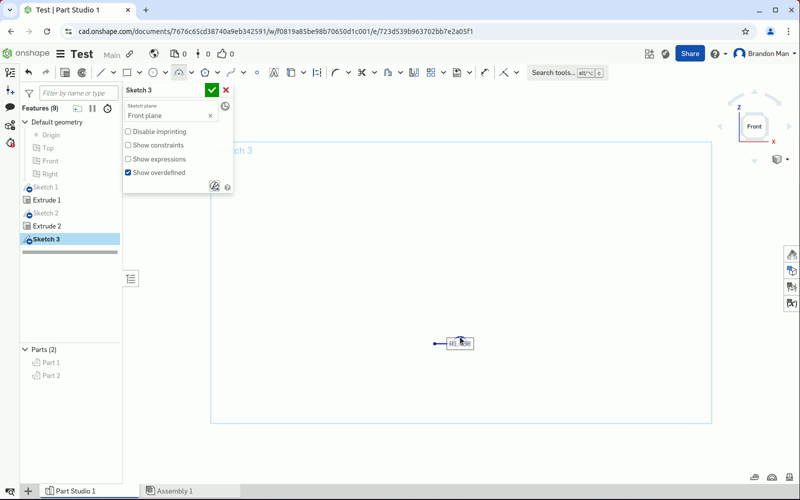
key(l)
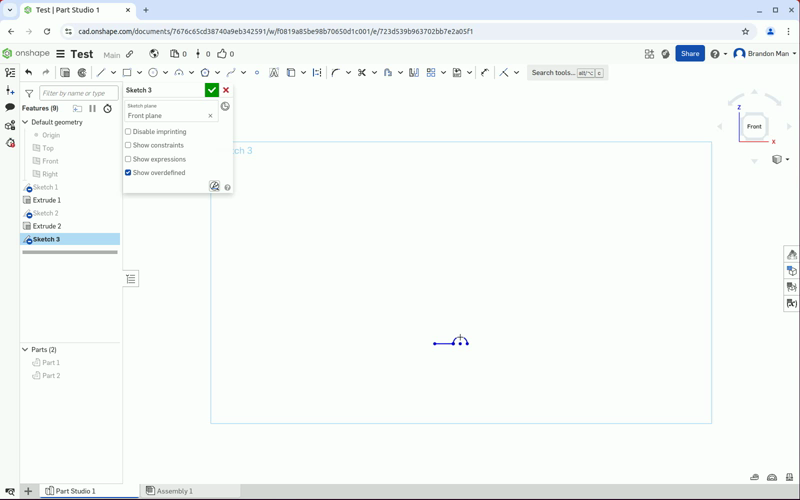
mouse_move(467, 343)
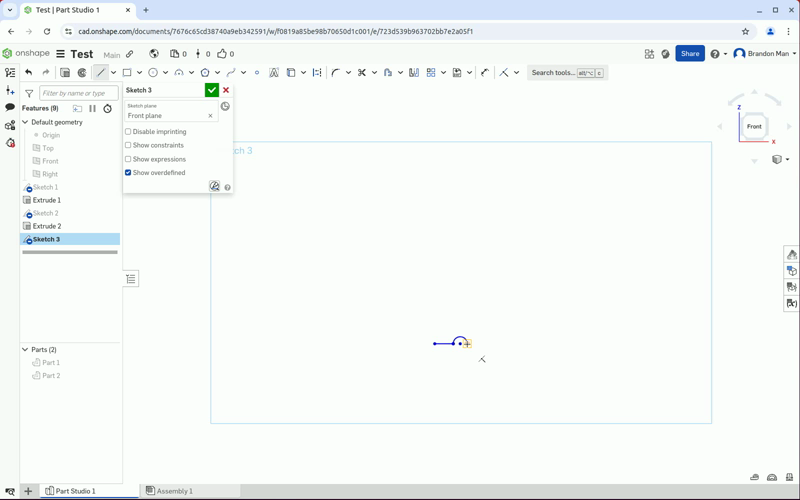
click(467, 343)
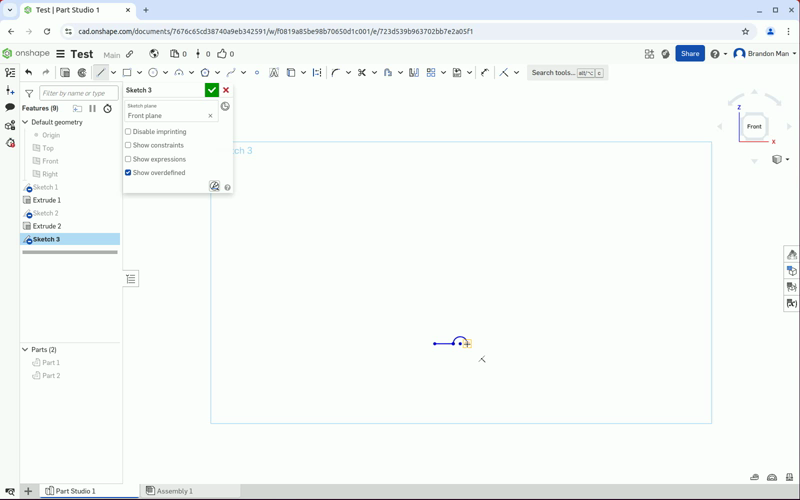
key_down(shift)
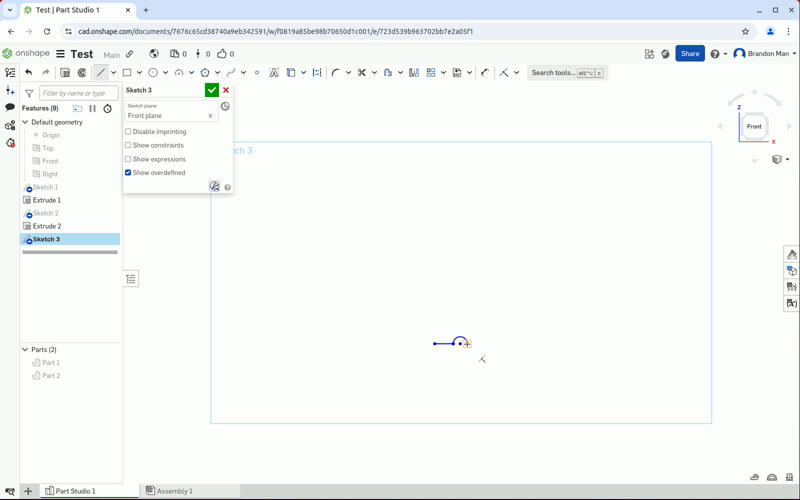
mouse_move(497, 343)
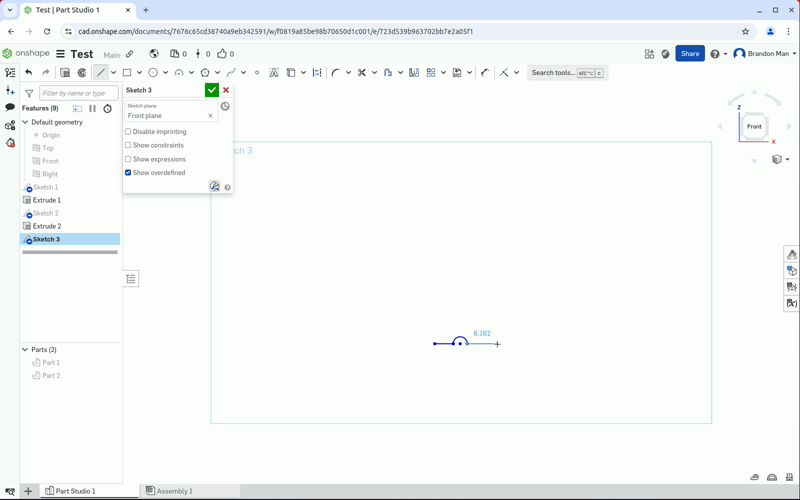
mouse_move(486, 343)
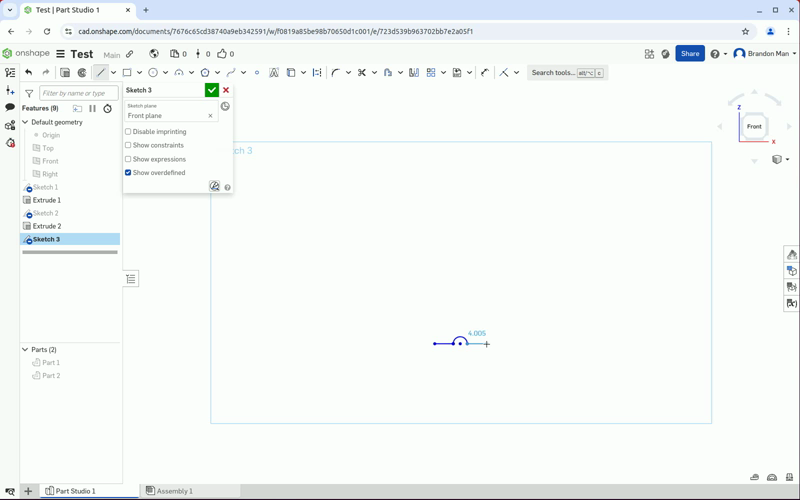
click(486, 343)
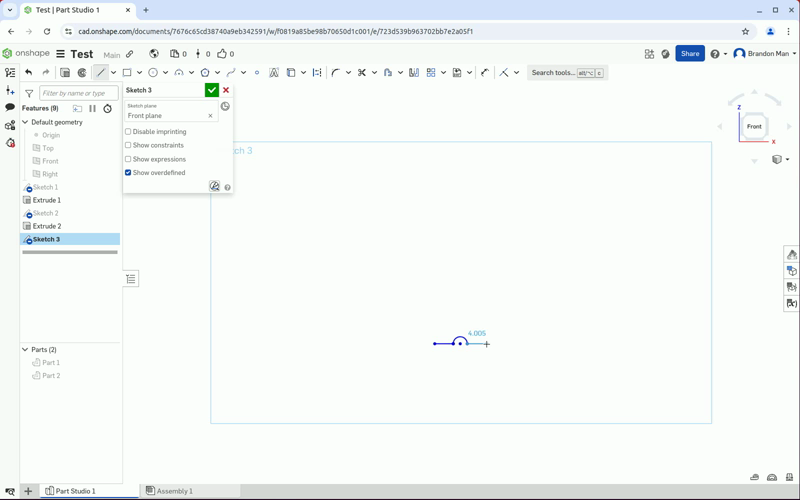
key_up(shift)
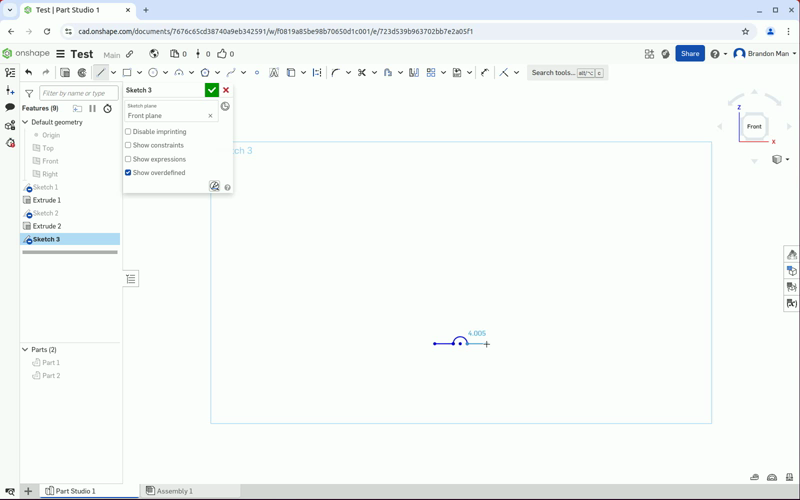
key_down(shift)
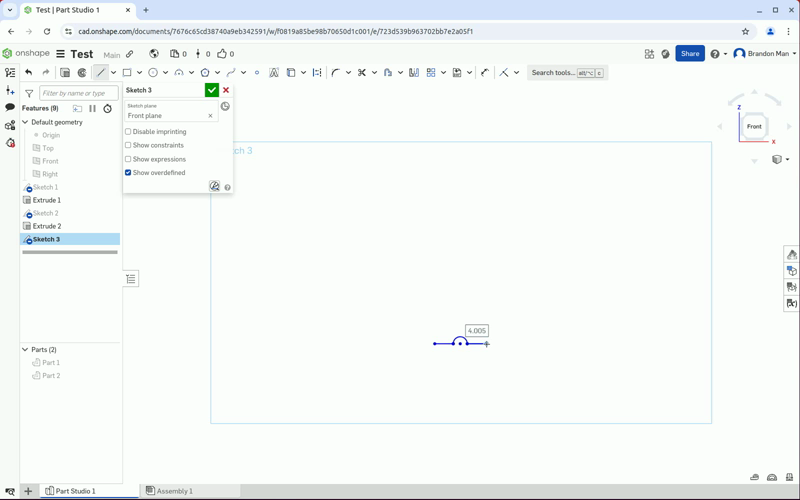
mouse_move(486, 220)
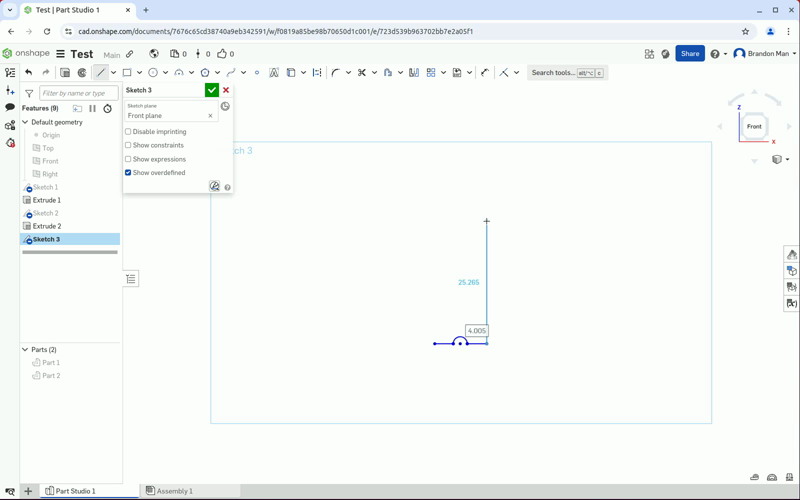
click(486, 220)
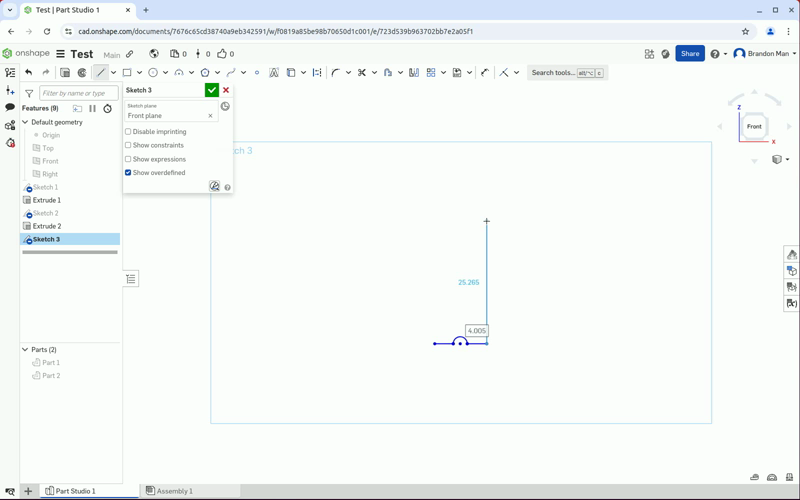
key_up(shift)
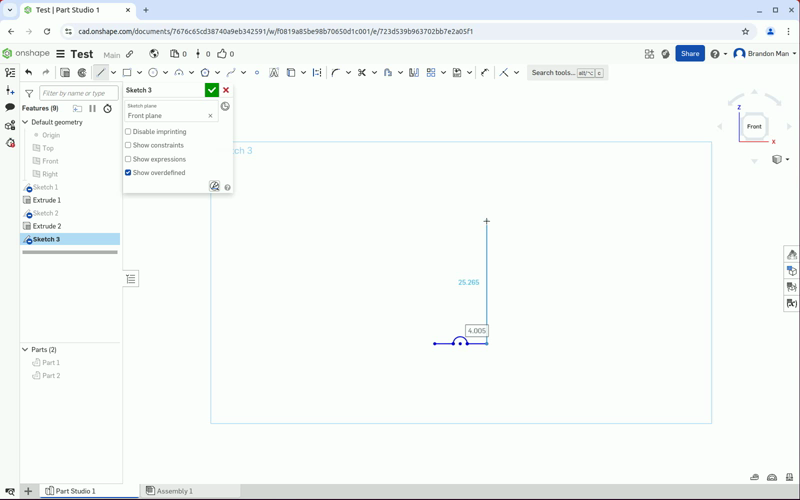
key_down(shift)
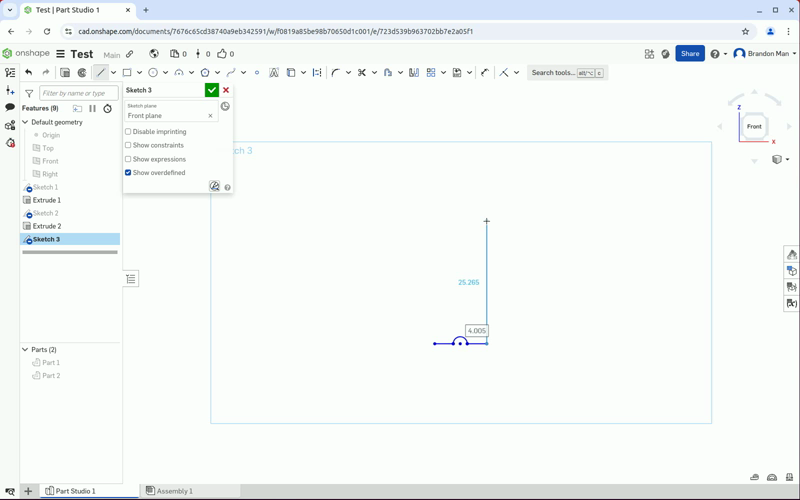
mouse_move(516, 220)
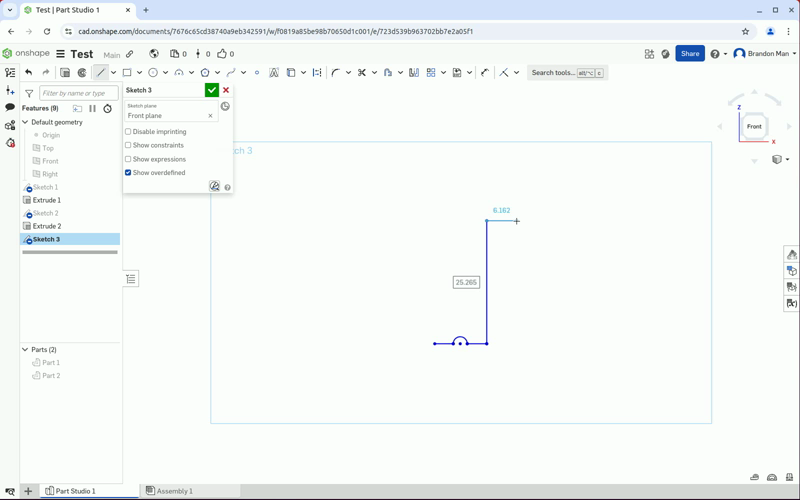
mouse_move(467, 220)
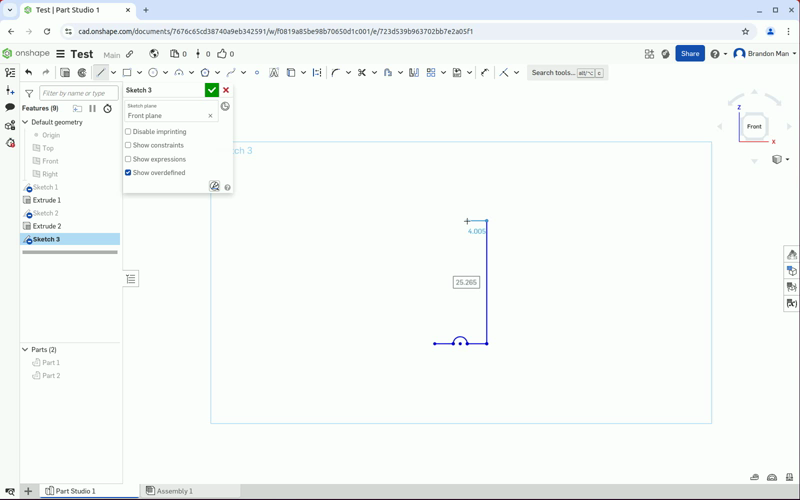
click(467, 220)
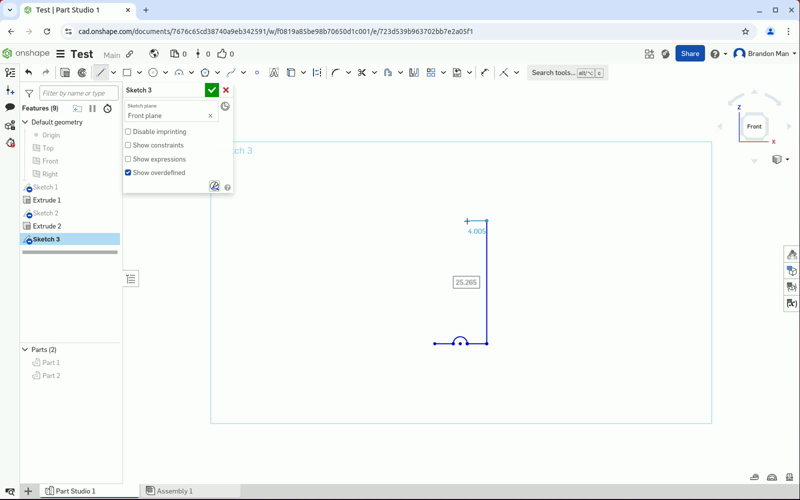
key_up(shift)
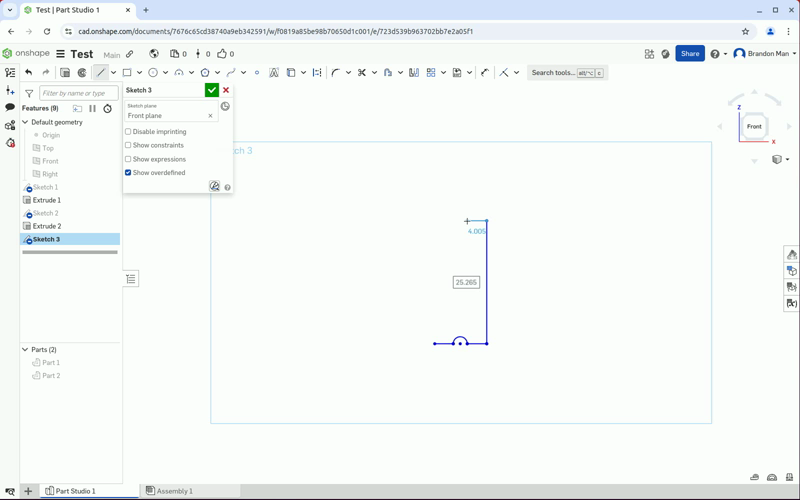
key(esc)
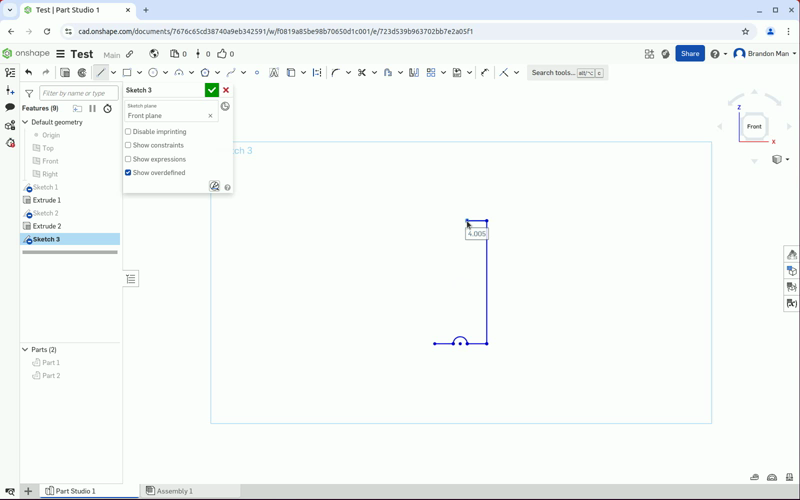
key(a)
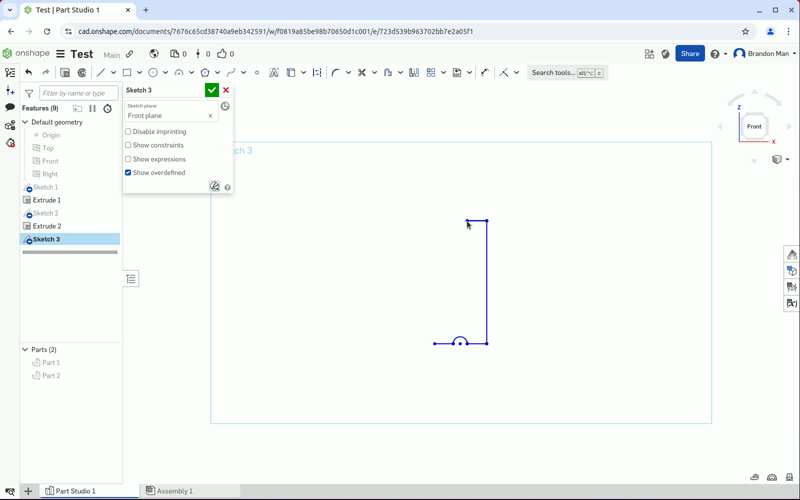
mouse_move(467, 220)
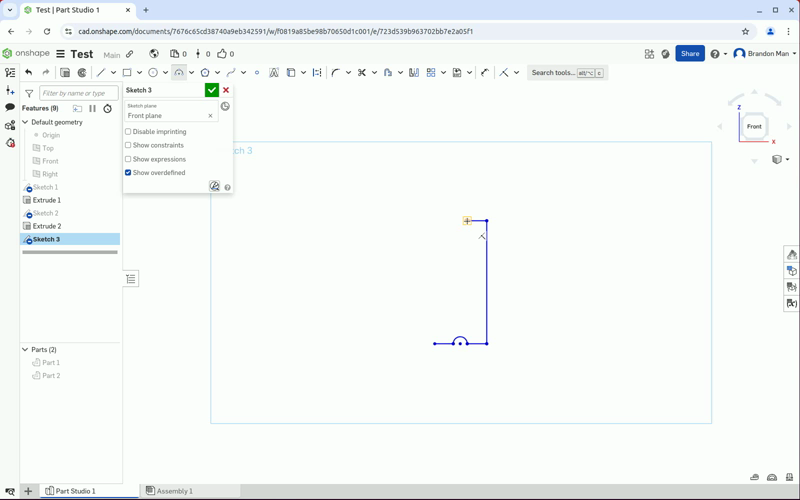
click(467, 220)
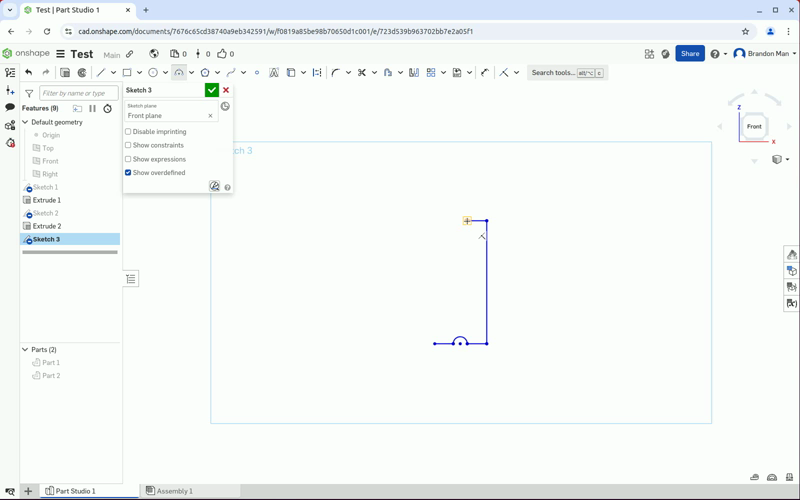
key_down(shift)
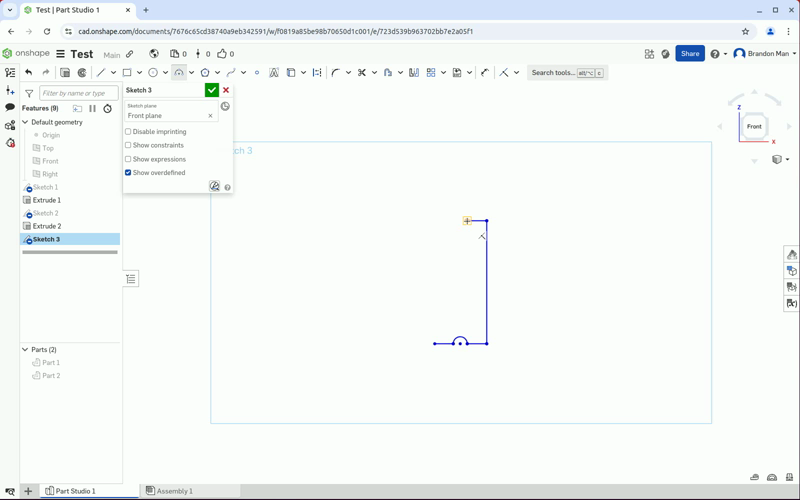
mouse_move(453, 220)
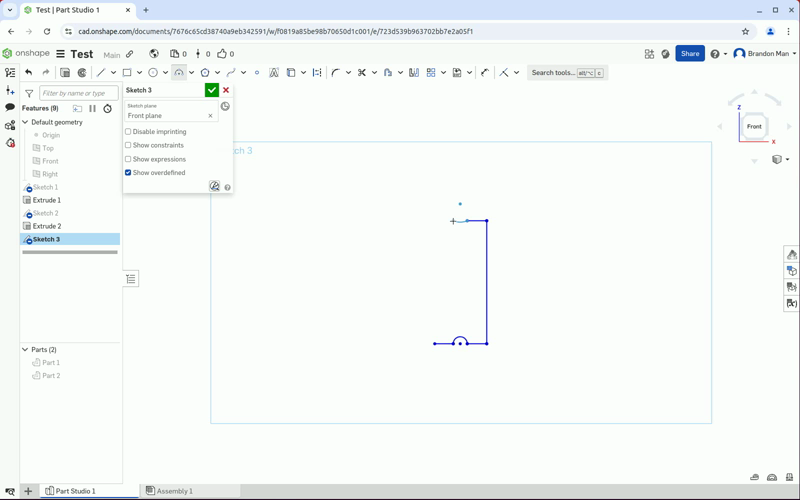
click(453, 220)
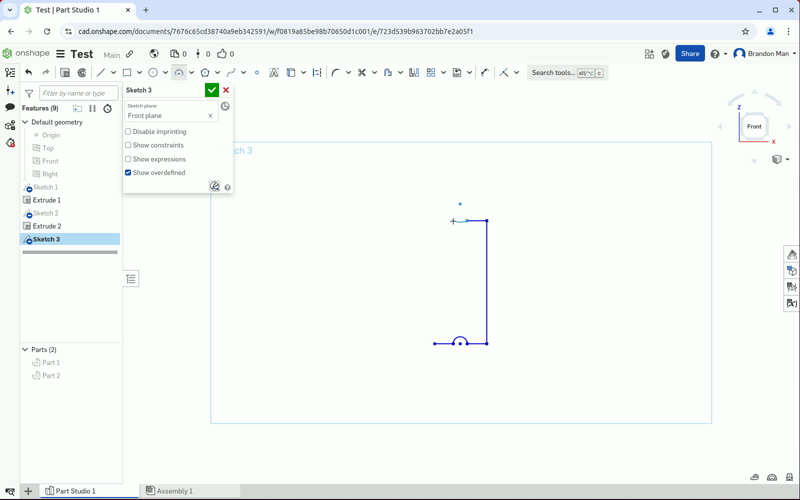
mouse_move(460, 228)
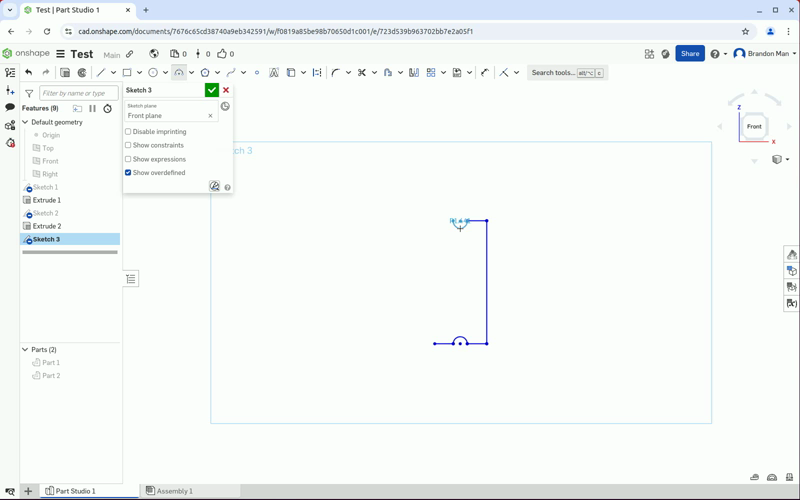
click(460, 228)
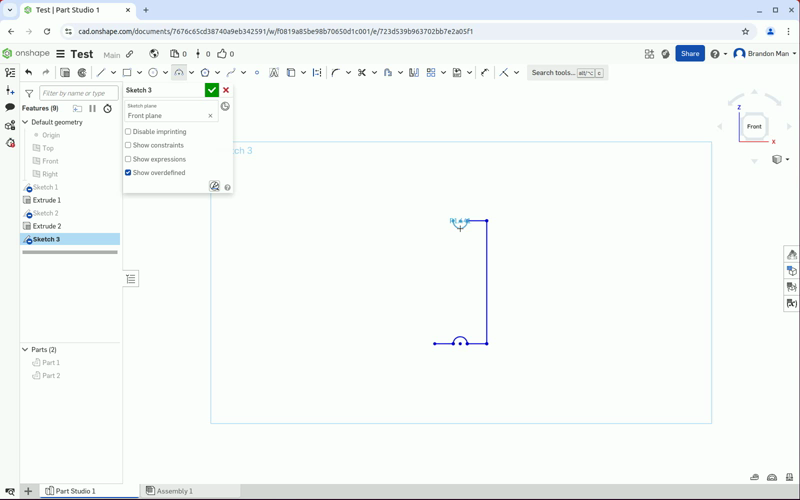
key_up(shift)
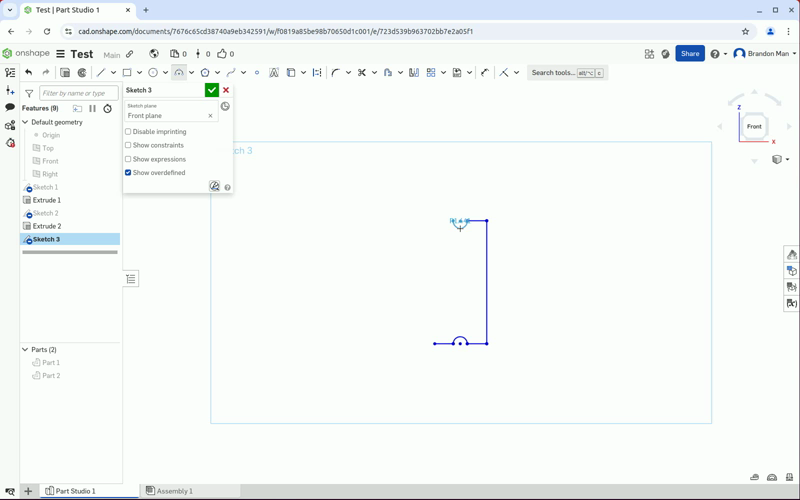
key(esc)
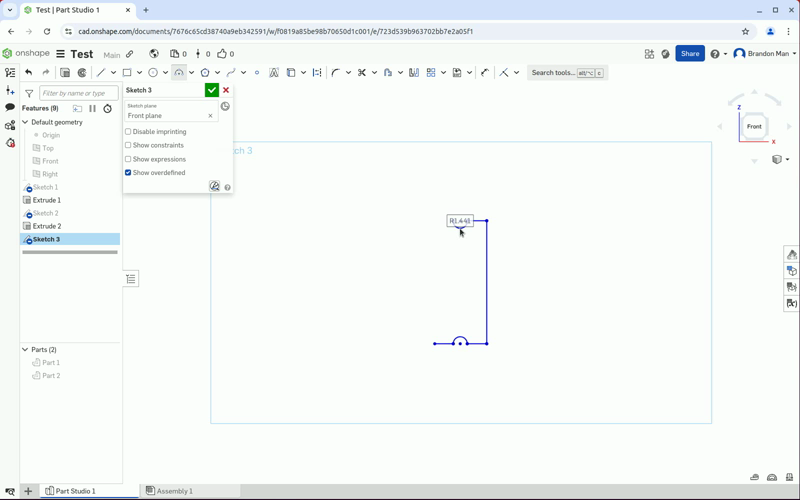
key(l)
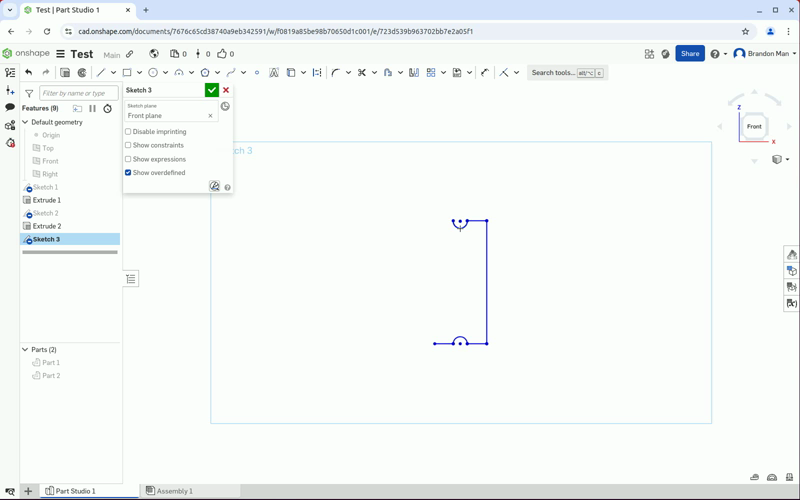
mouse_move(453, 220)
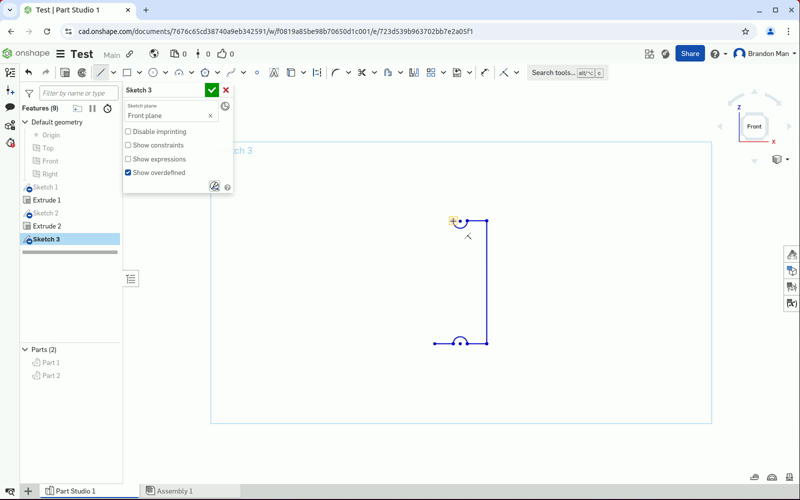
click(453, 220)
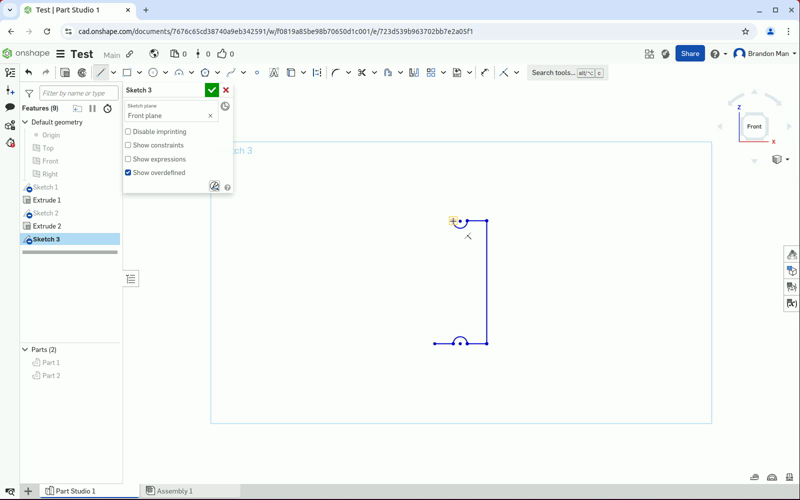
key_down(shift)
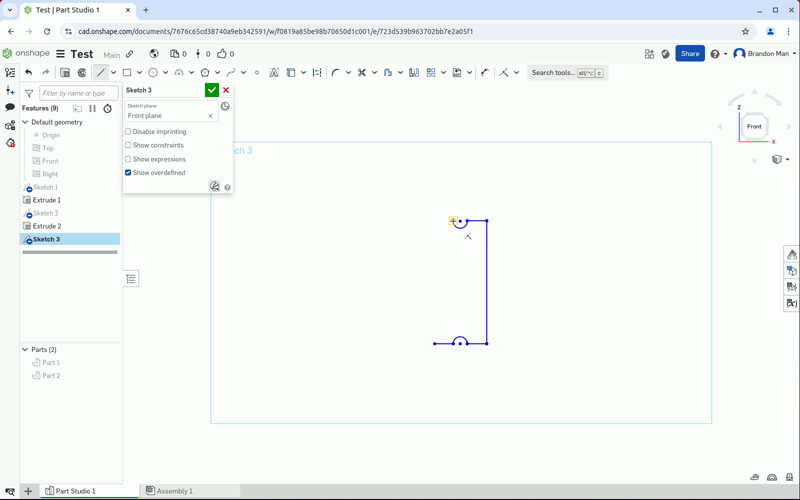
mouse_move(483, 220)
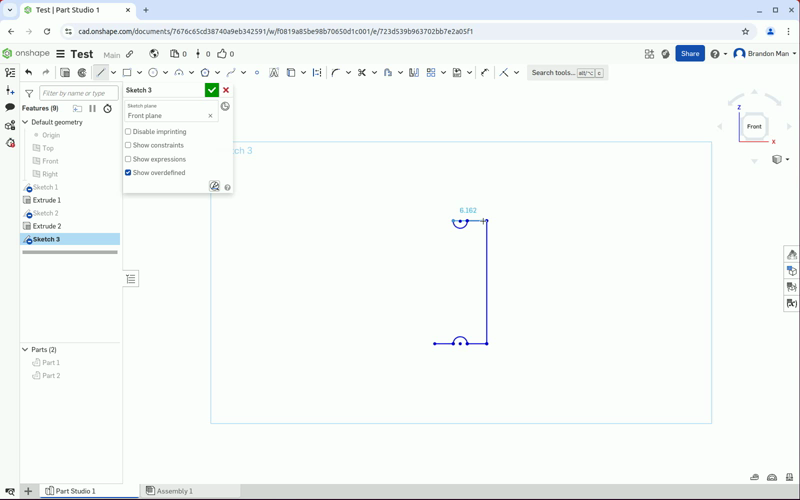
mouse_move(434, 220)
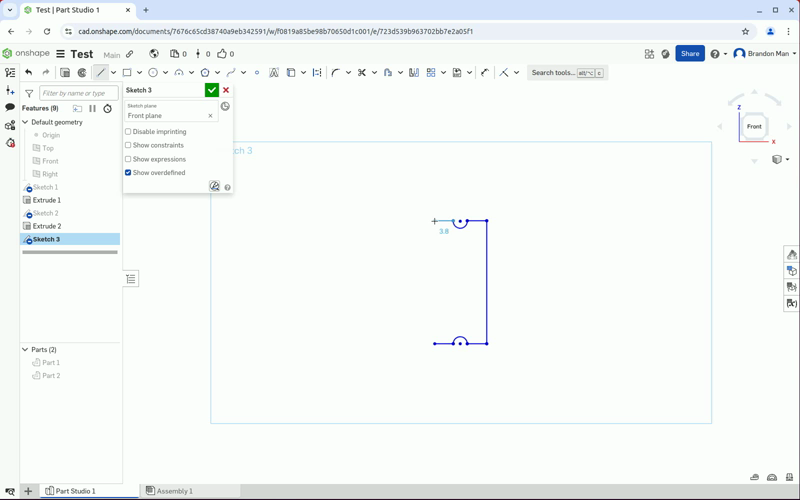
click(434, 220)
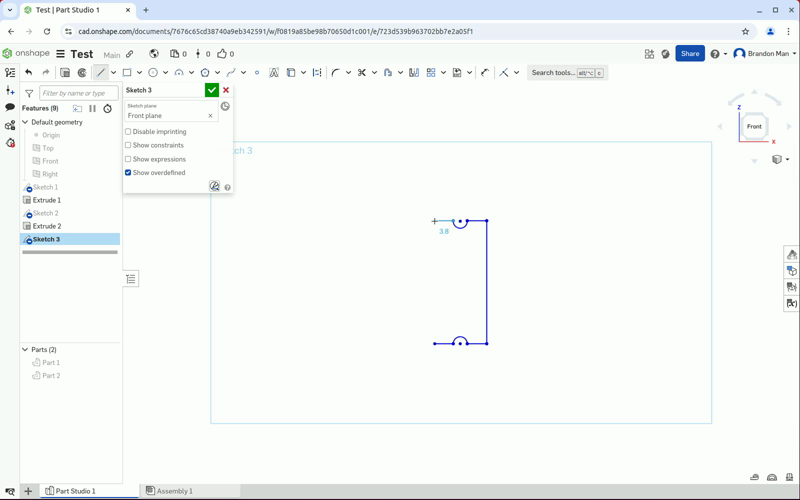
key_up(shift)
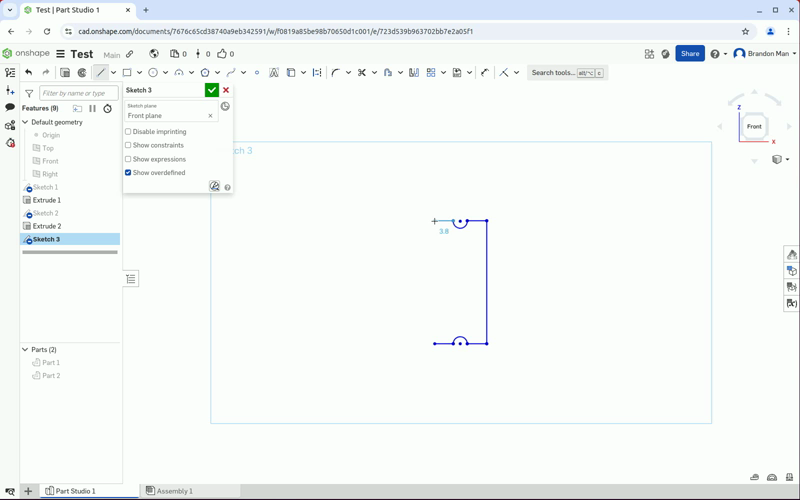
key_down(shift)
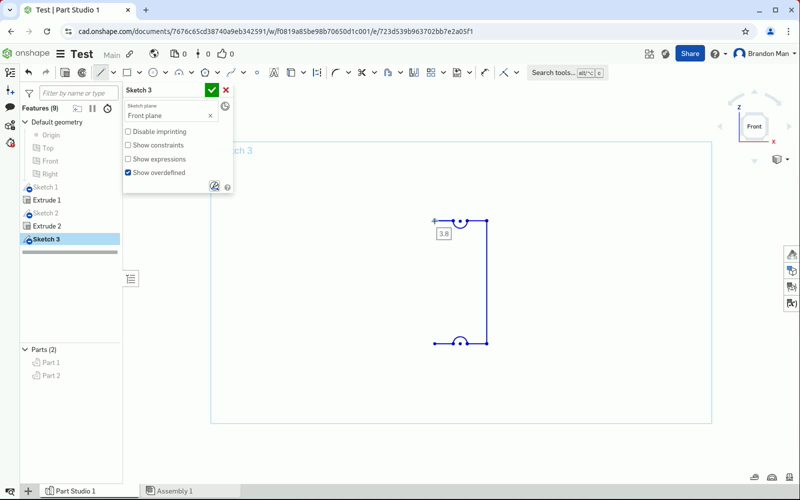
mouse_move(434, 343)
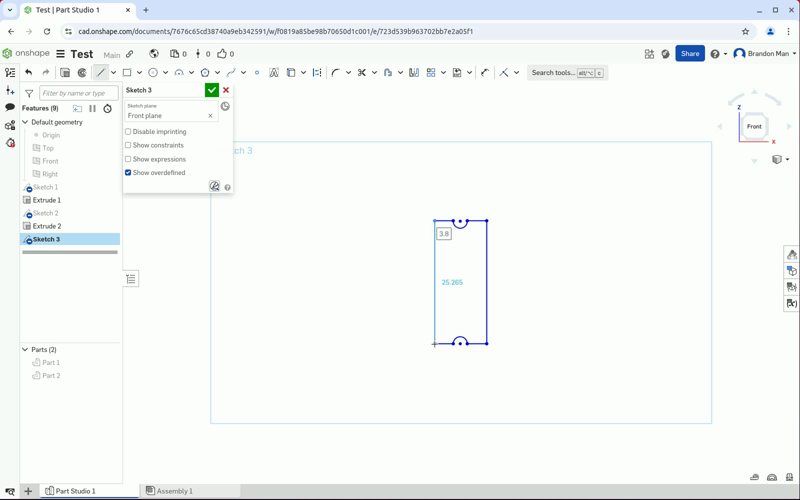
key_up(shift)
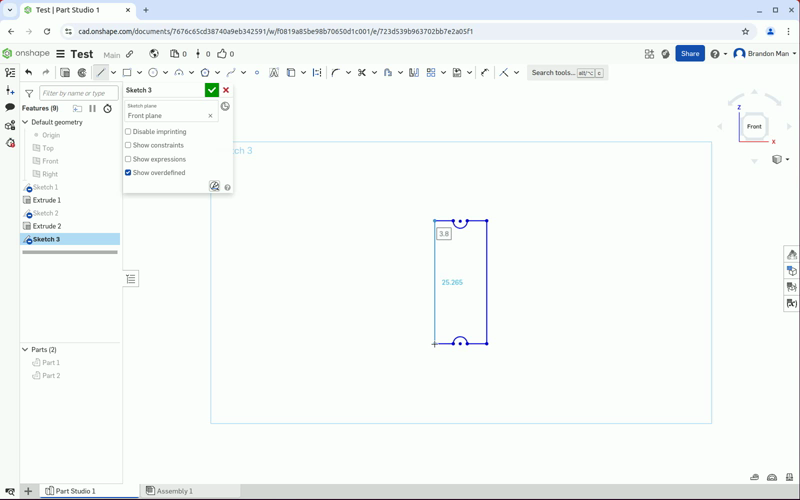
click(434, 343)
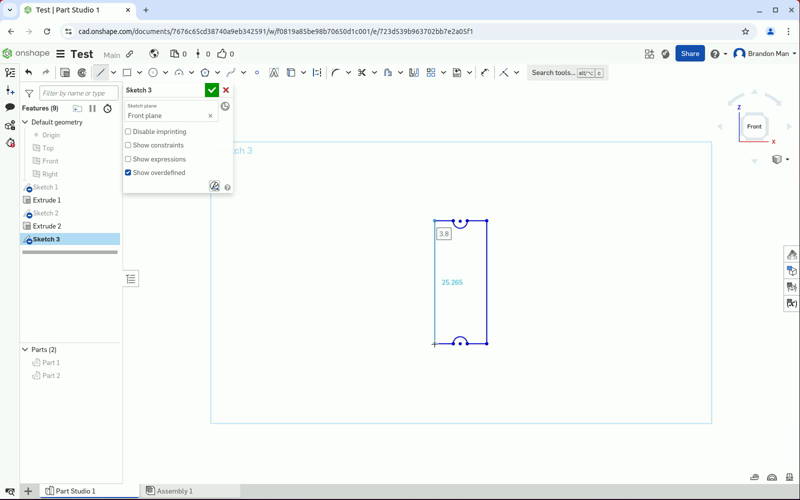
key(esc)
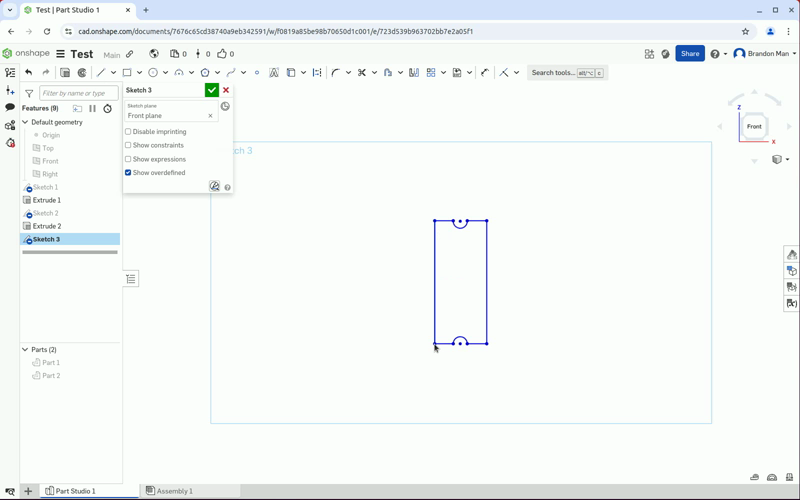
mouse_move(446, 275)
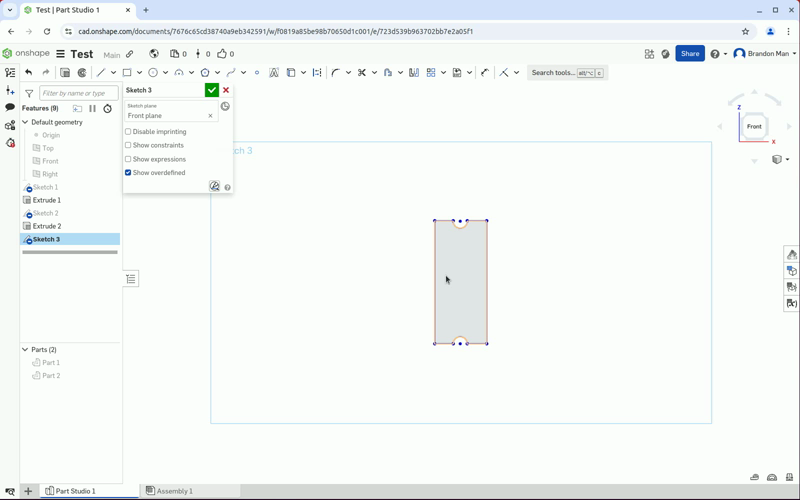
scroll(6)
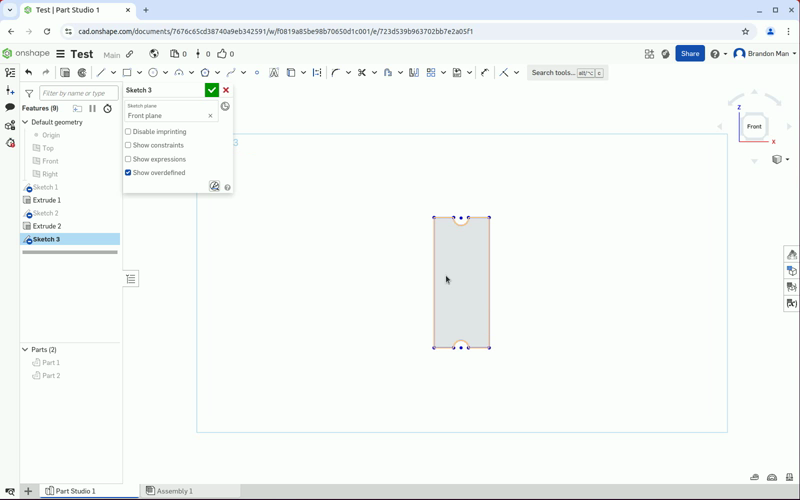
scroll(6)
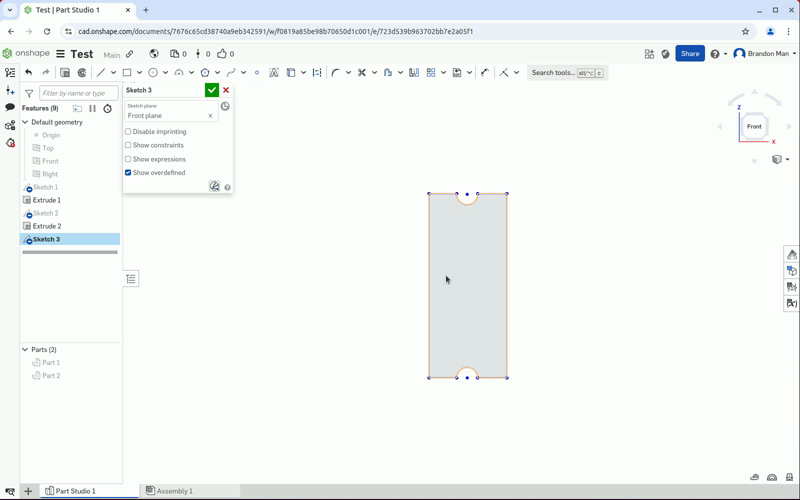
scroll(6)
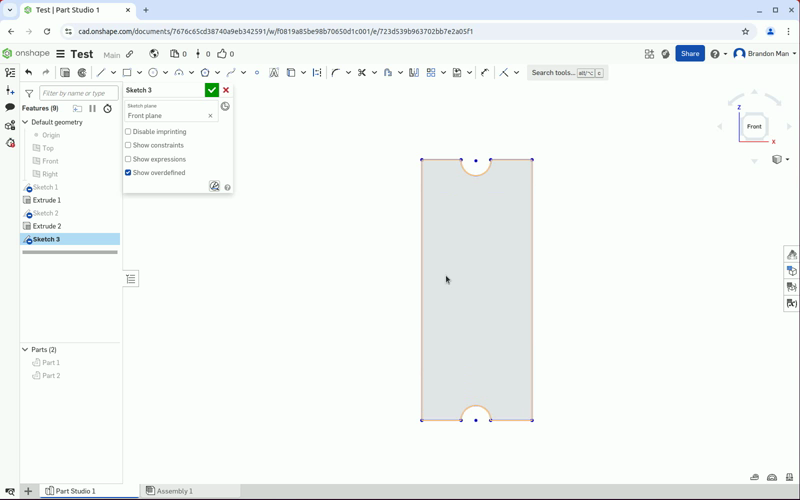
scroll(6)
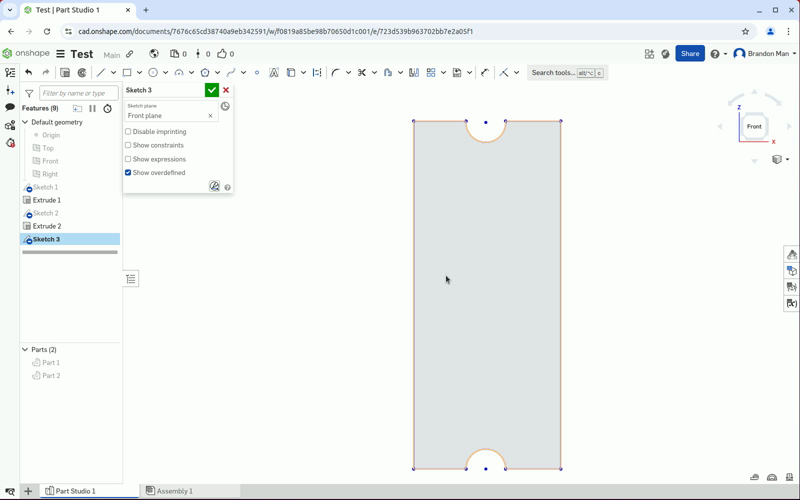
scroll(6)
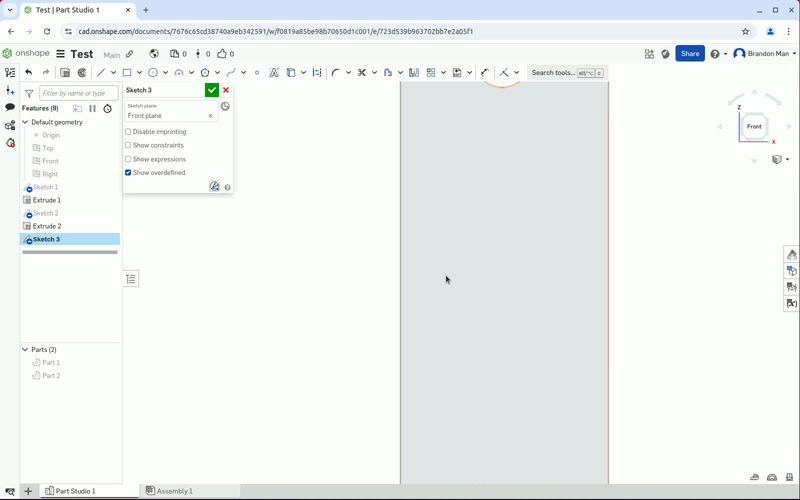
scroll(6)
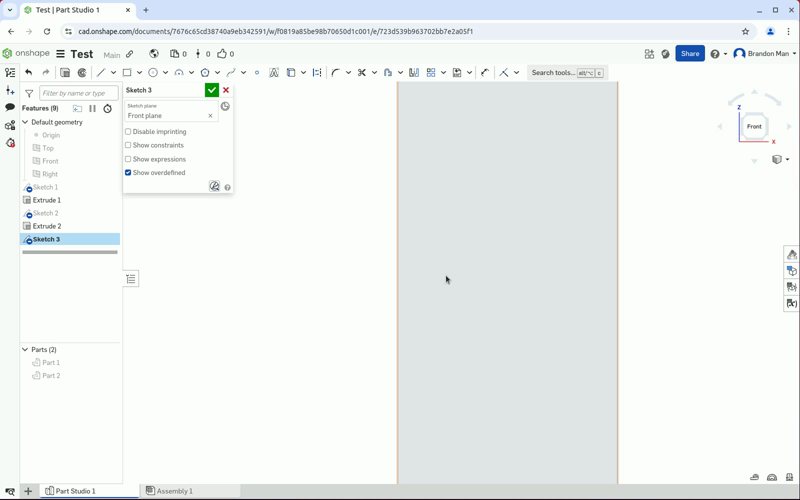
scroll(6)
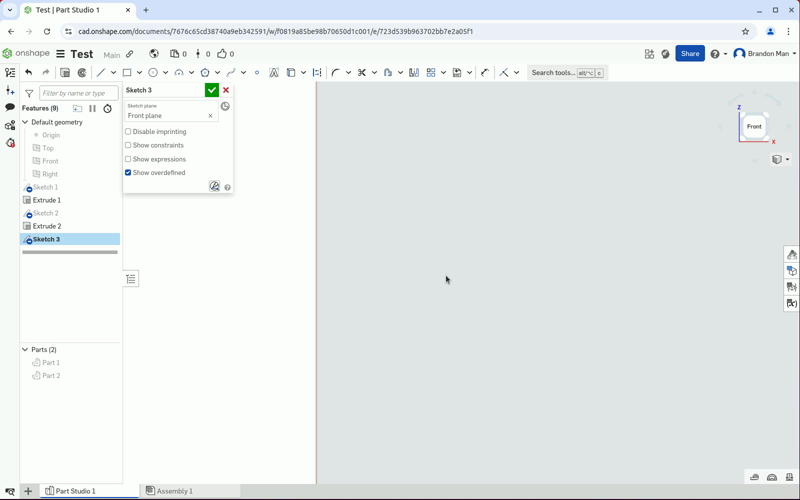
click(446, 275)
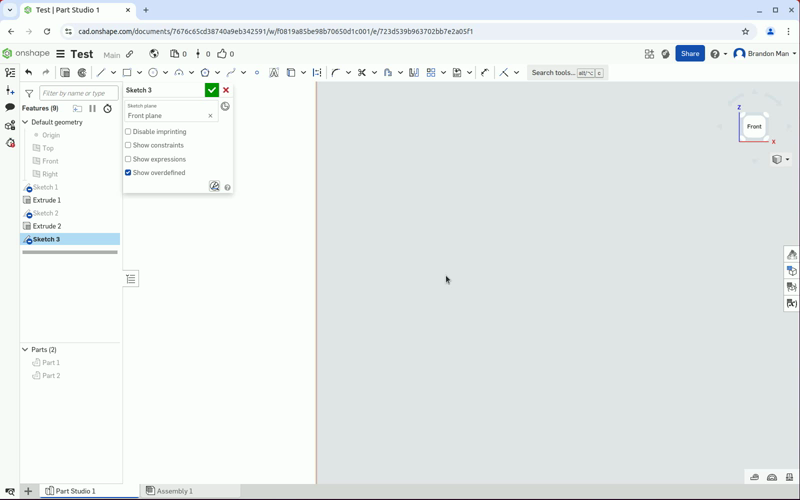
scroll(-6)
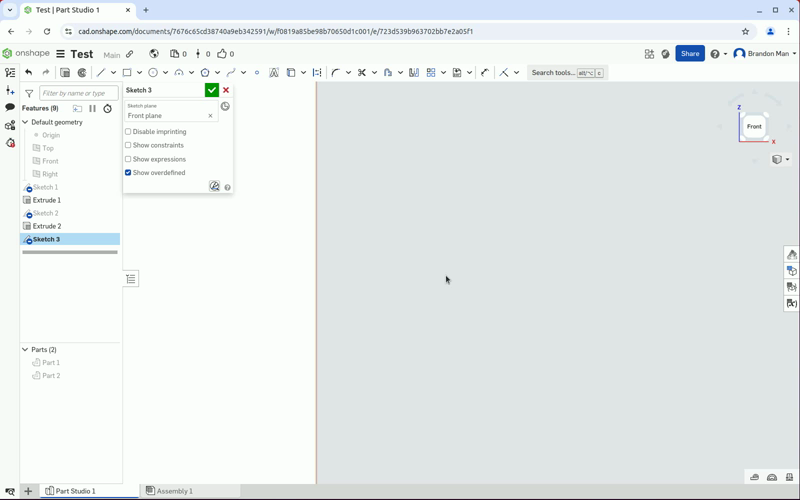
scroll(-6)
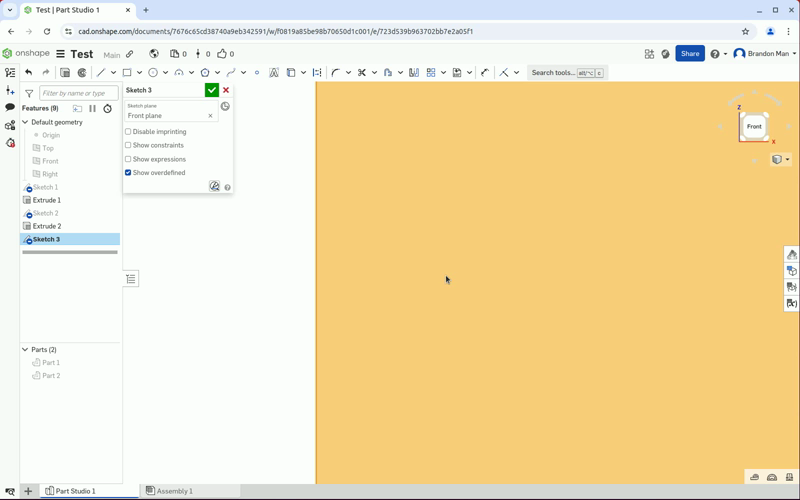
scroll(-6)
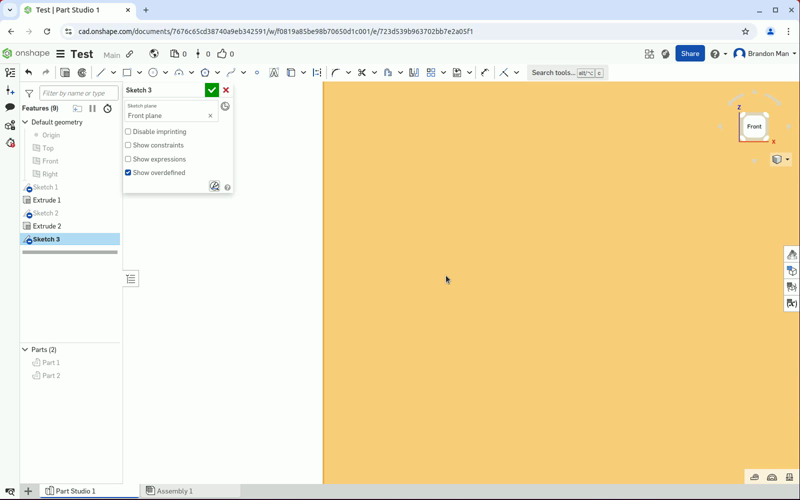
scroll(-6)
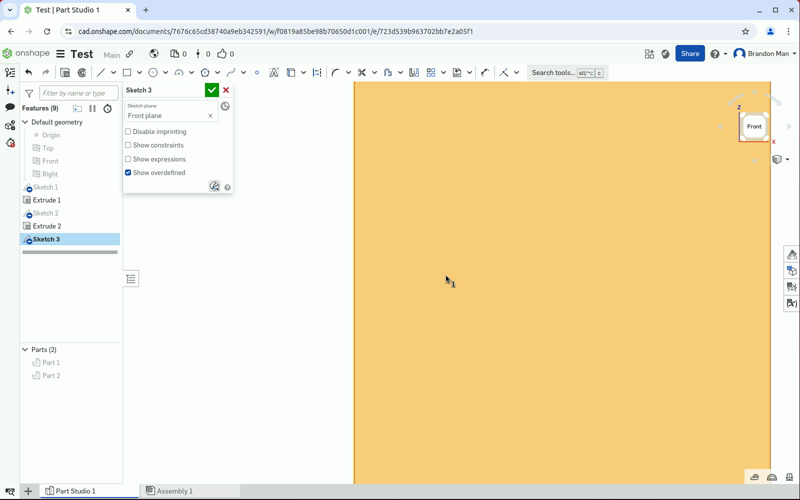
scroll(-6)
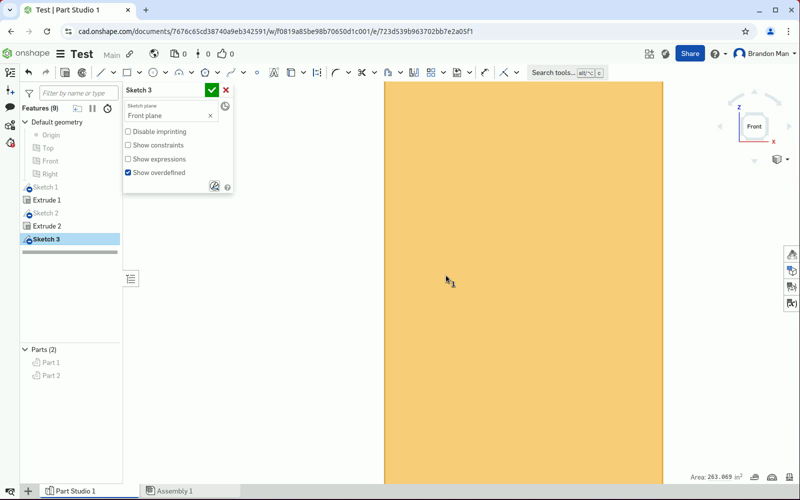
scroll(-6)
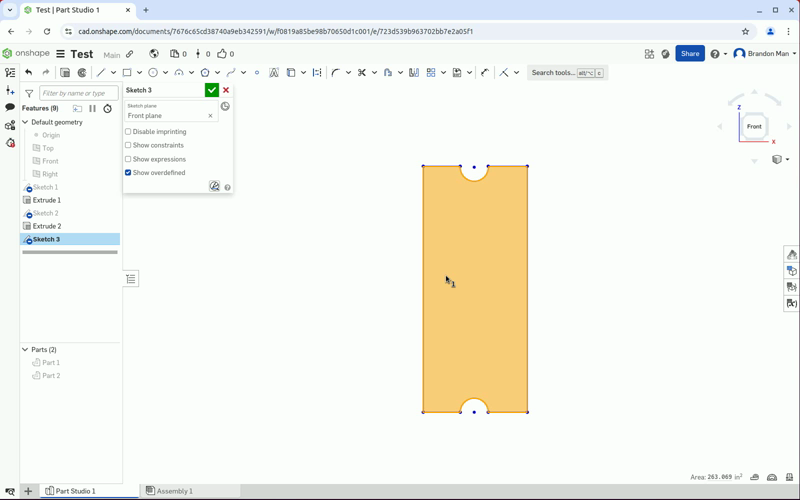
scroll(-6)
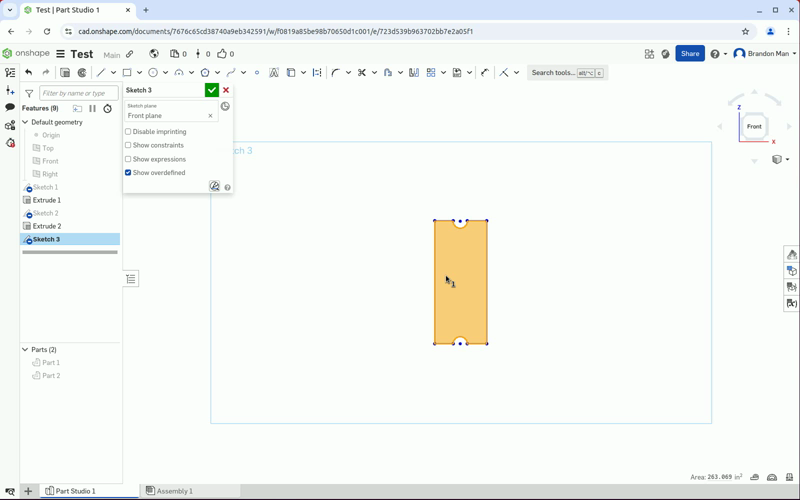
mouse_move(73, 352)
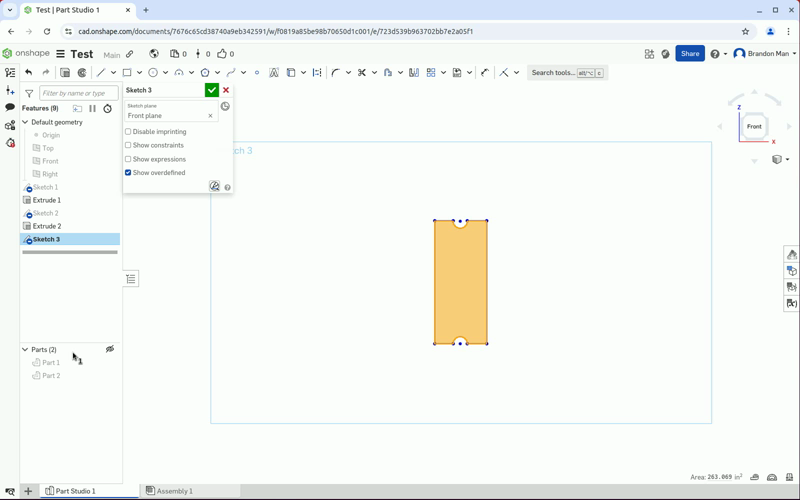
key(shift+y)
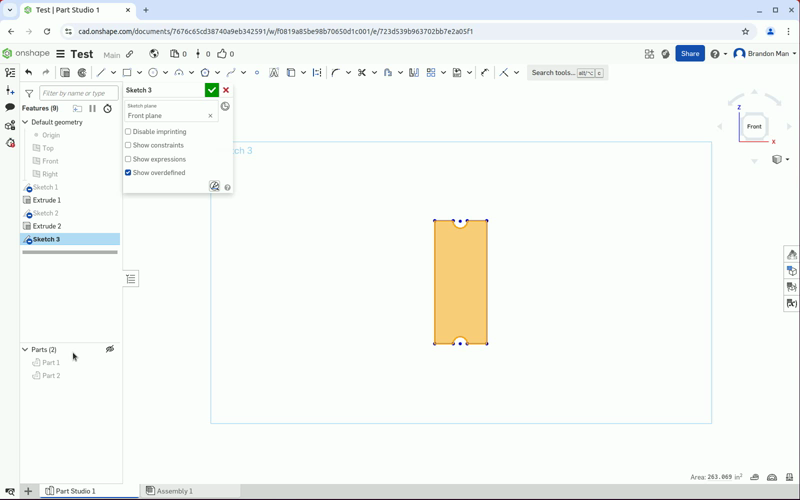
key(shift+e)
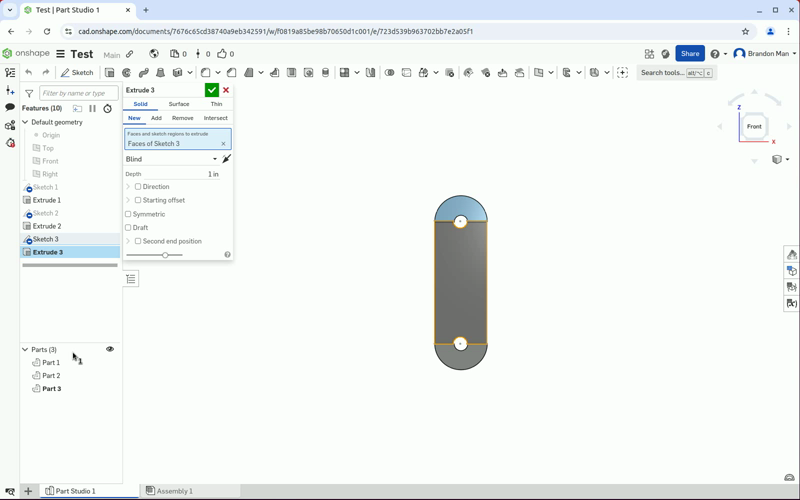
mouse_move(143, 106)
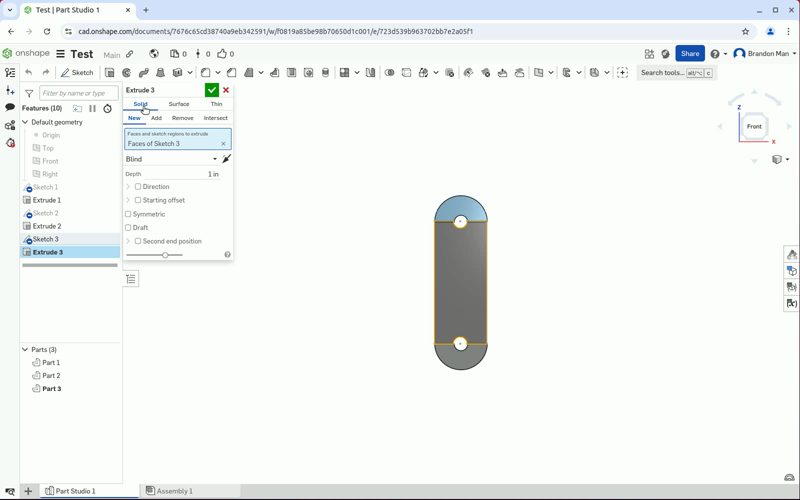
click(143, 106)
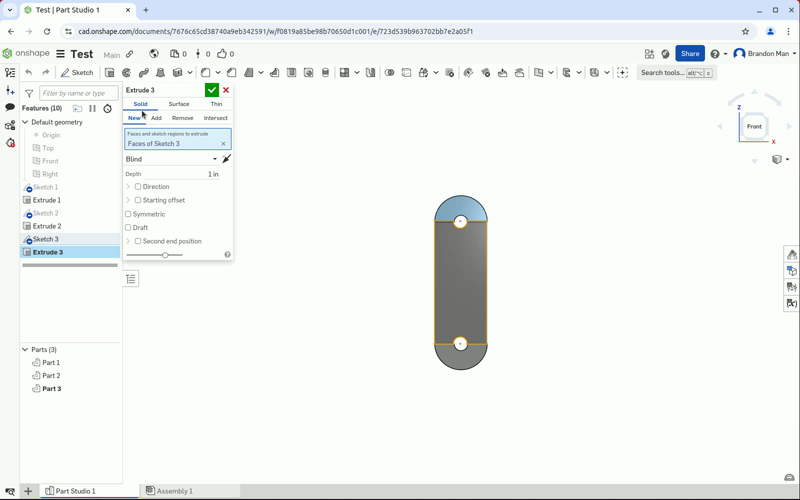
mouse_move(137, 120)
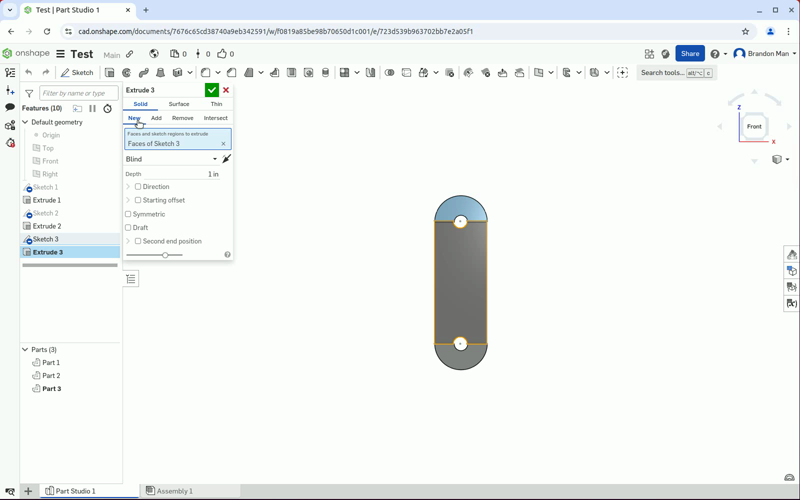
click(137, 120)
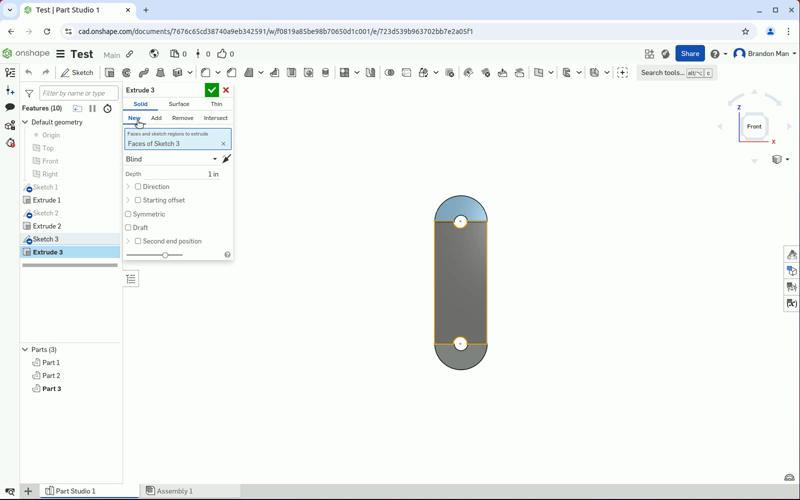
key(tab, 4)
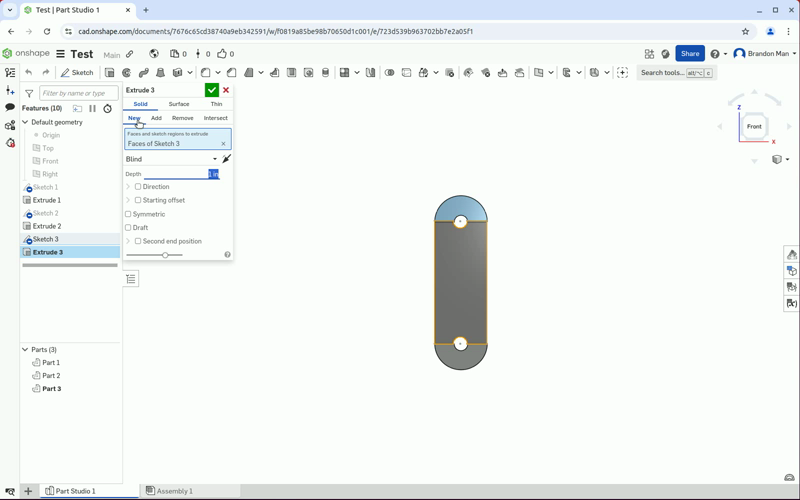
text(6.258)
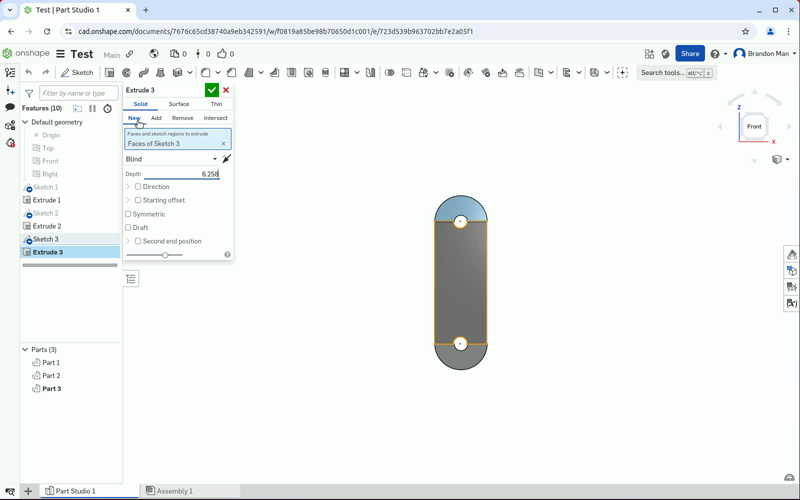
key(enter)
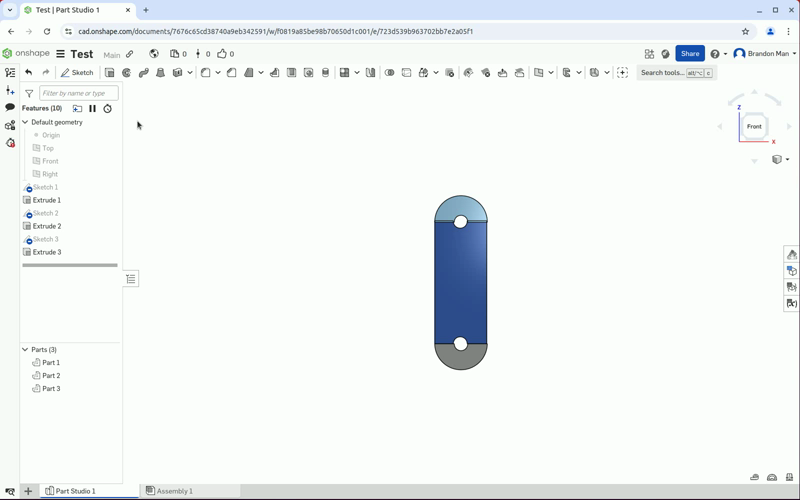
key(shift+h)
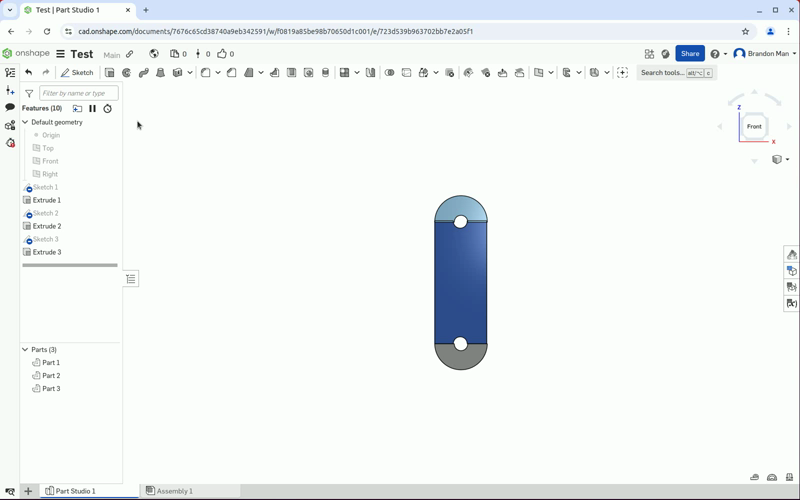
key(shift+h)
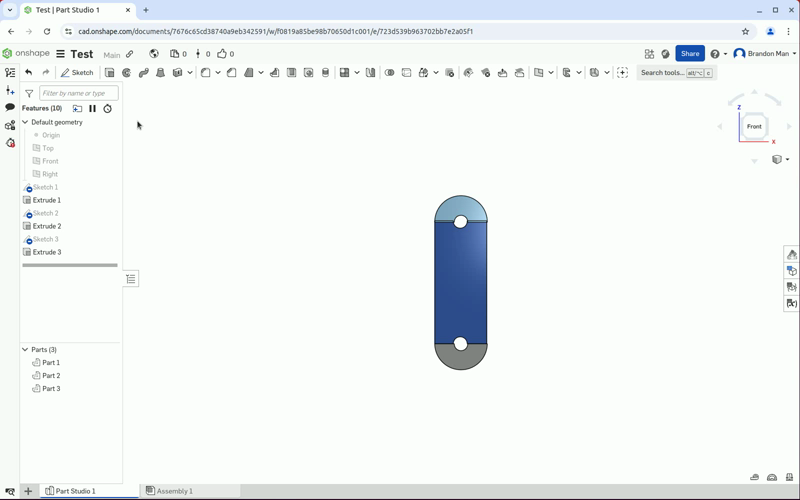
mouse_move(73, 189)
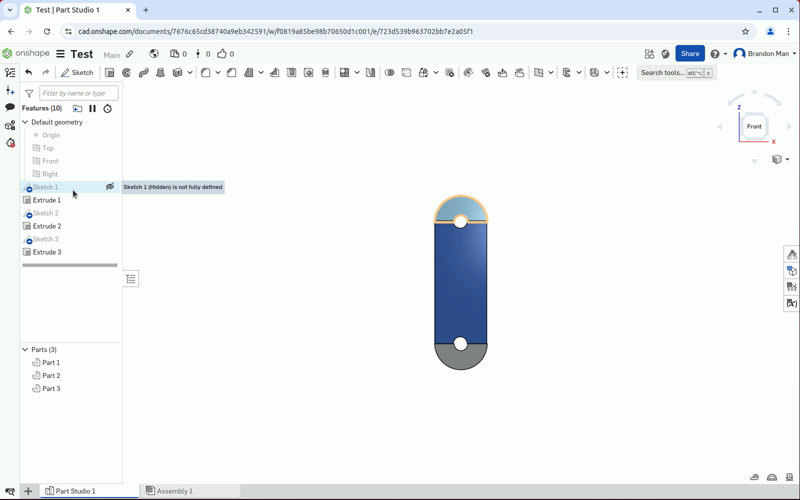
click(73, 189)
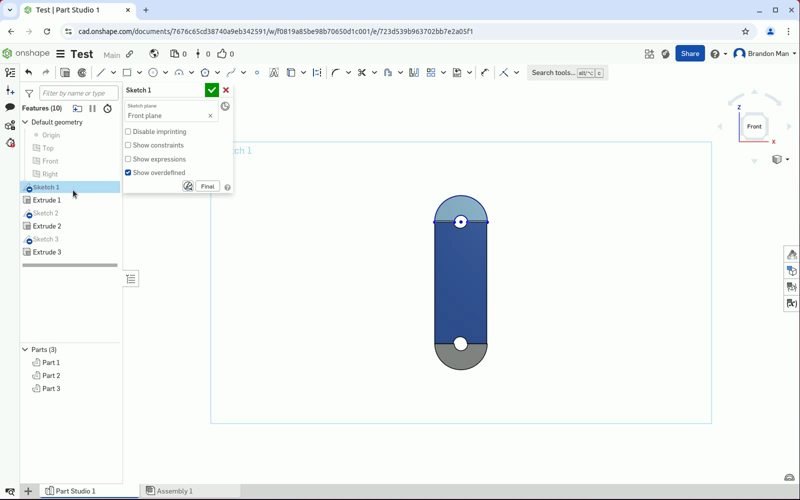
mouse_move(229, 92)
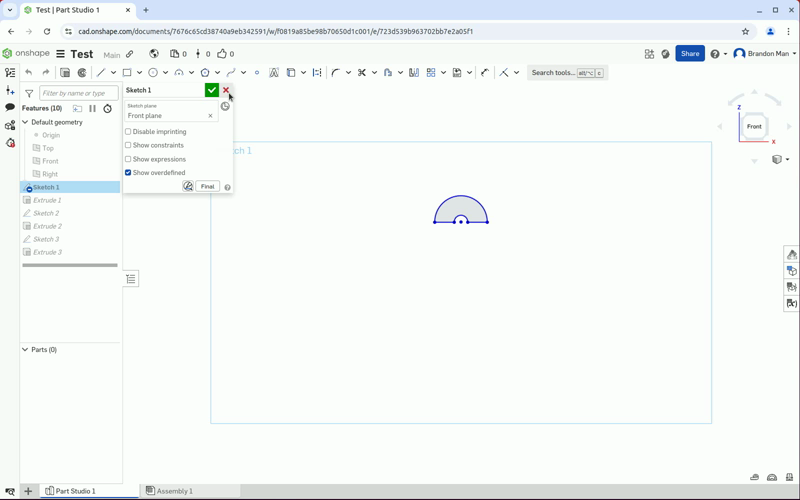
click(229, 92)
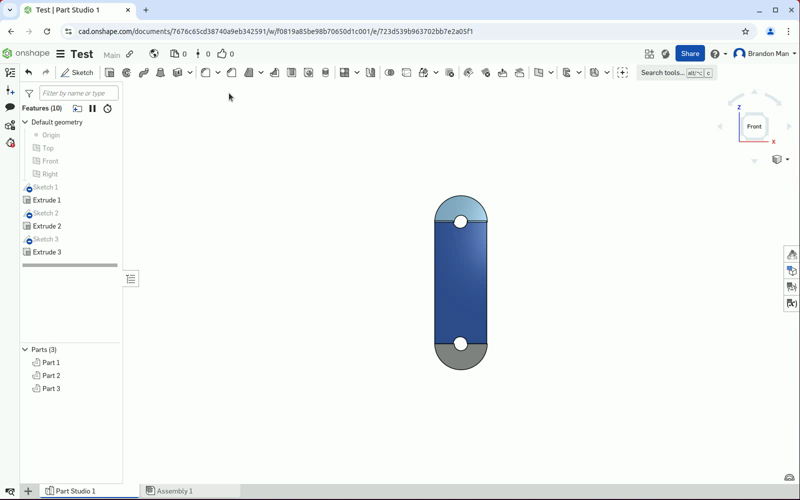
mouse_move(541, 75)
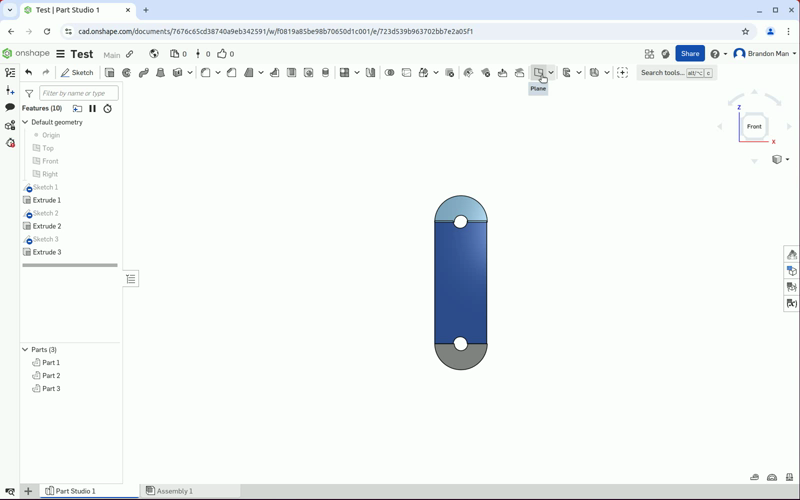
click(541, 75)
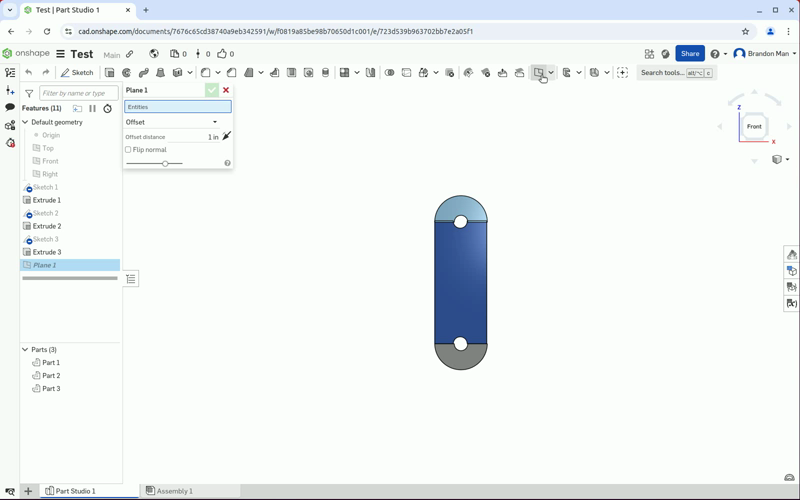
mouse_move(73, 163)
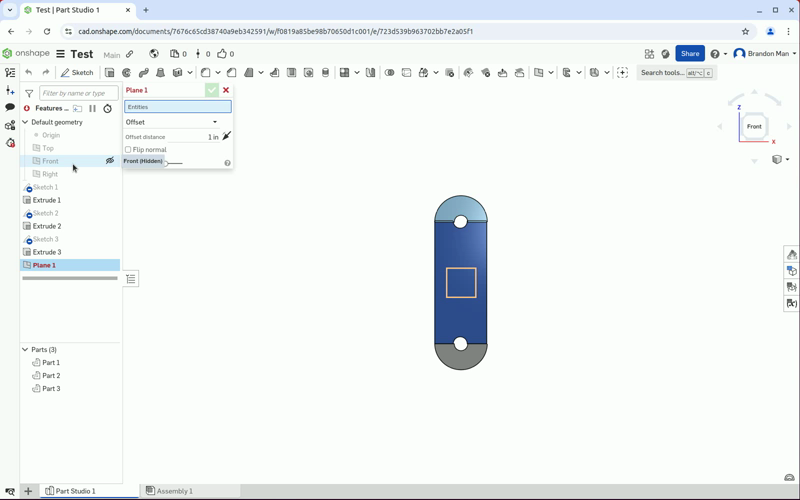
click(73, 163)
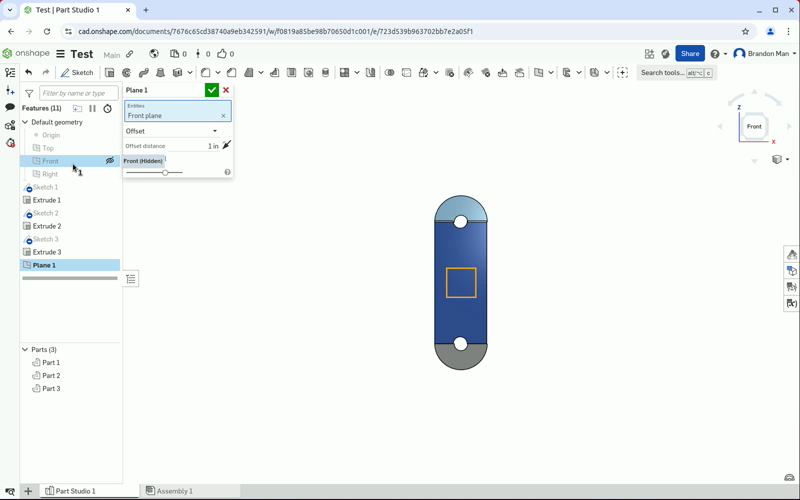
key(tab, 2)
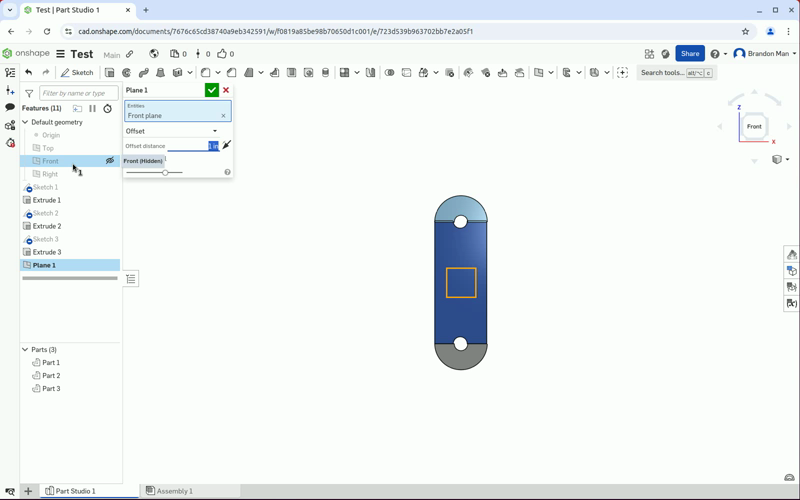
text(6.255)
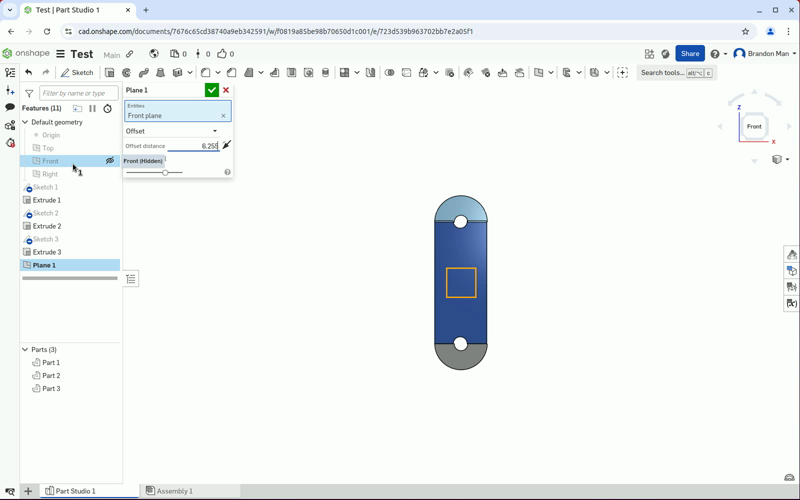
key(enter, 2)
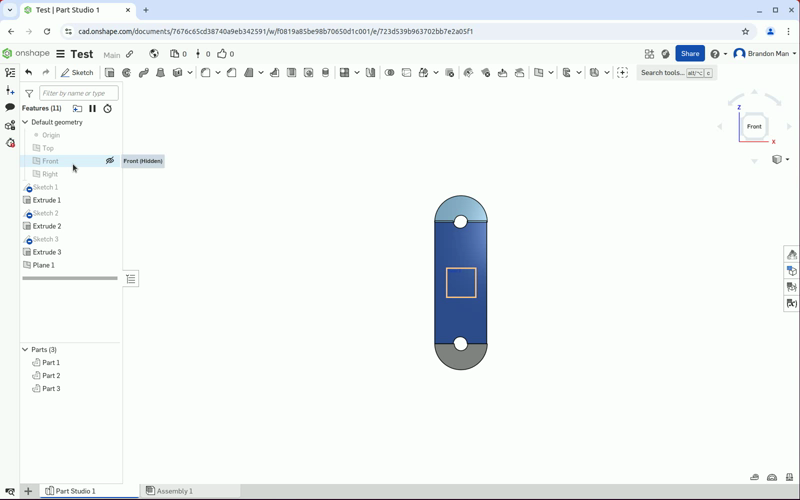
key(shift+s)
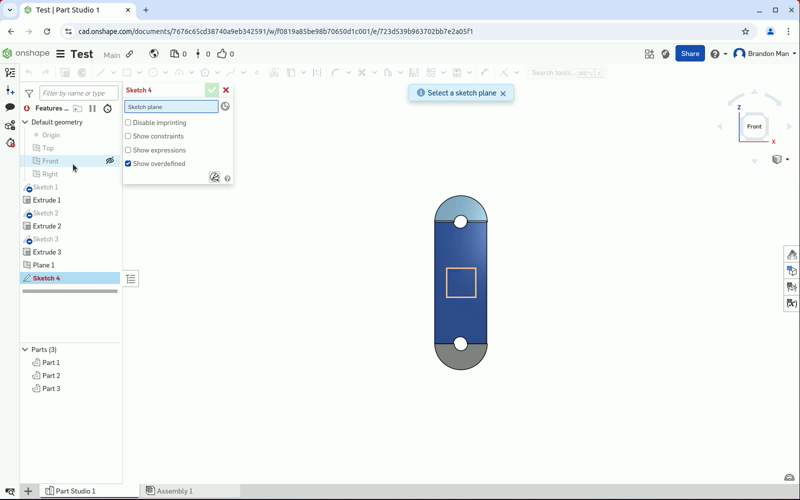
mouse_move(73, 267)
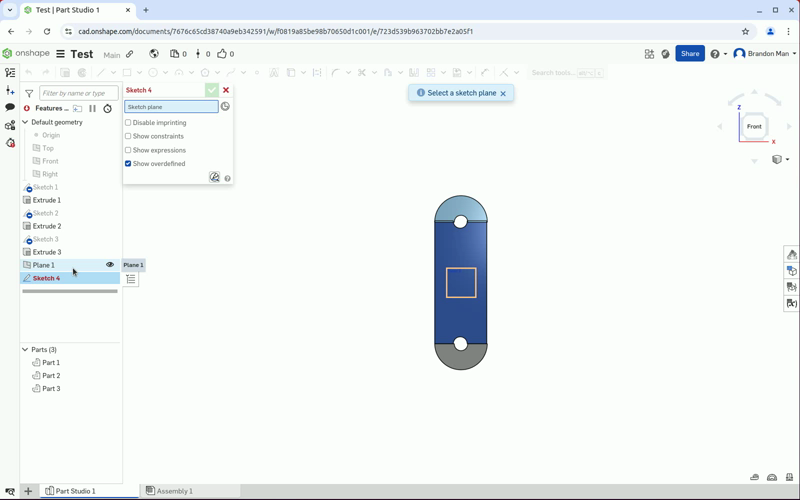
click(73, 267)
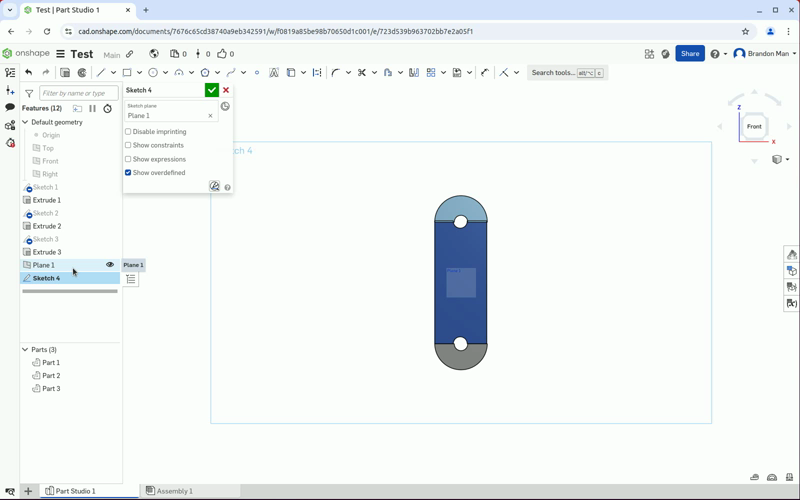
mouse_move(73, 352)
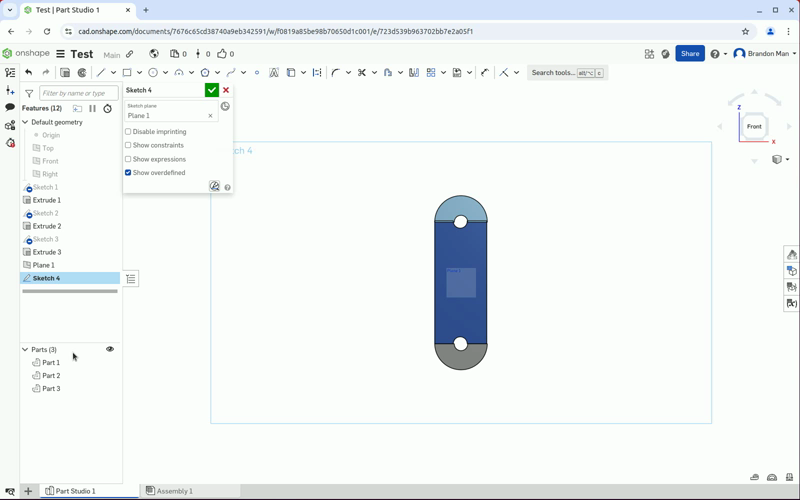
key(y)
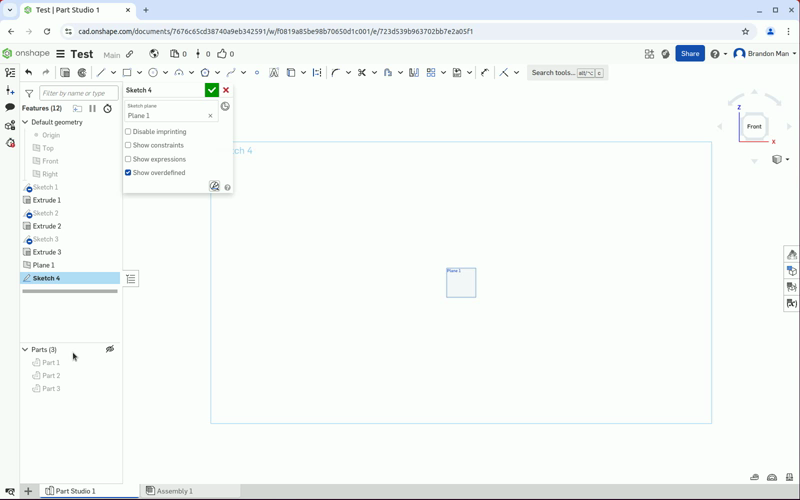
key(c)
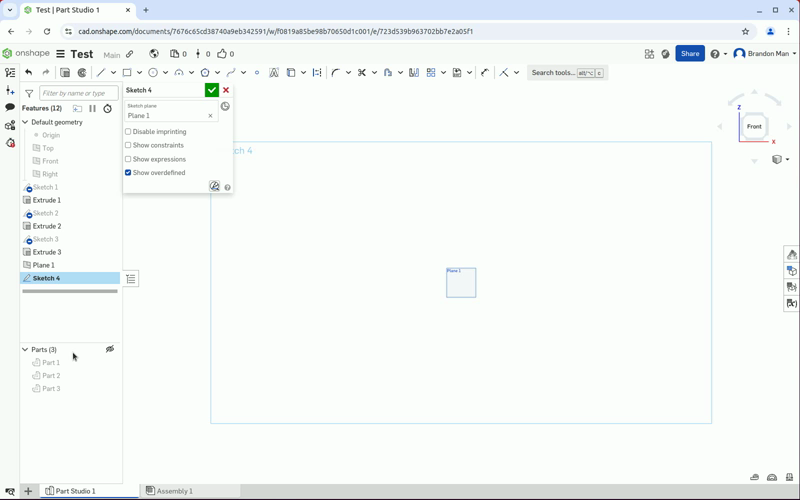
key_down(shift)
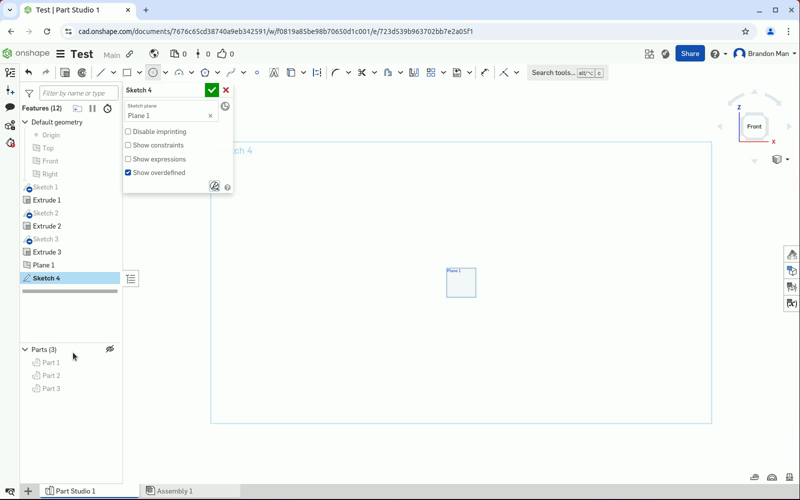
mouse_move(461, 282)
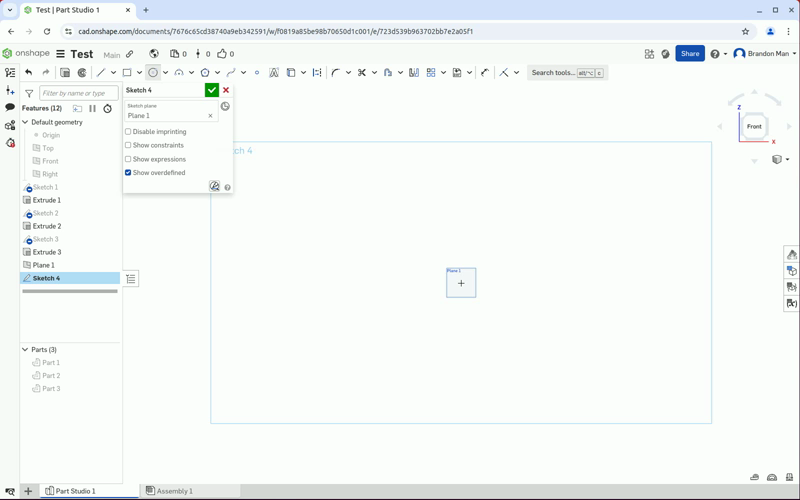
click(461, 282)
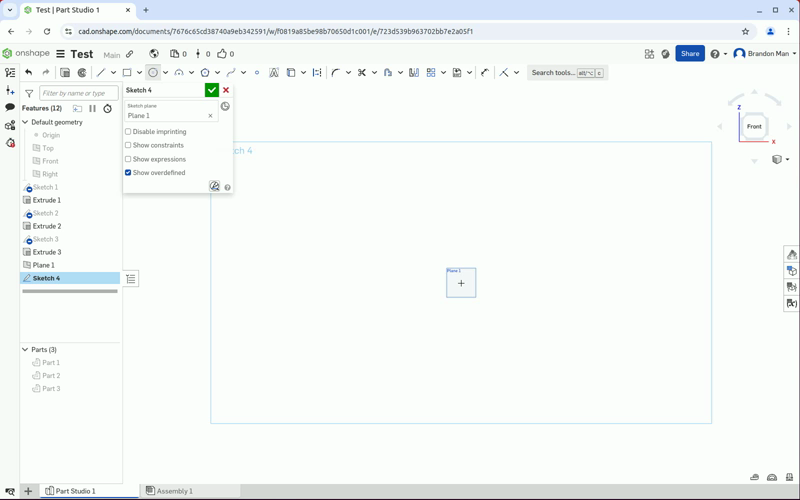
key_up(shift)
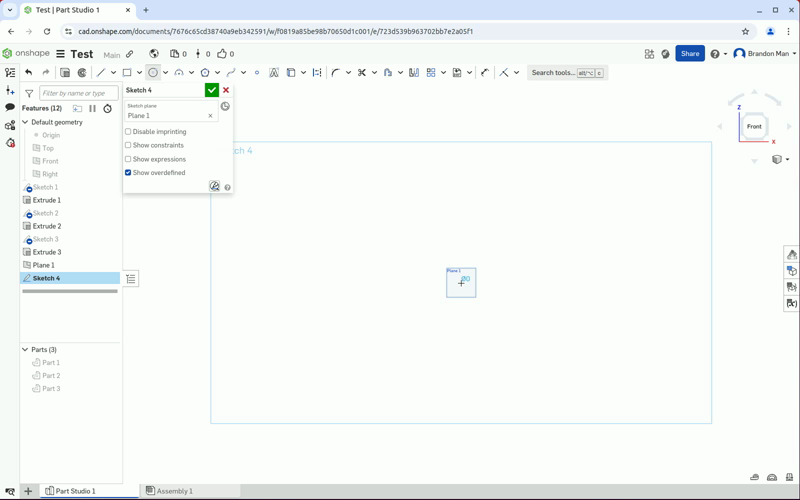
mouse_move(487, 282)
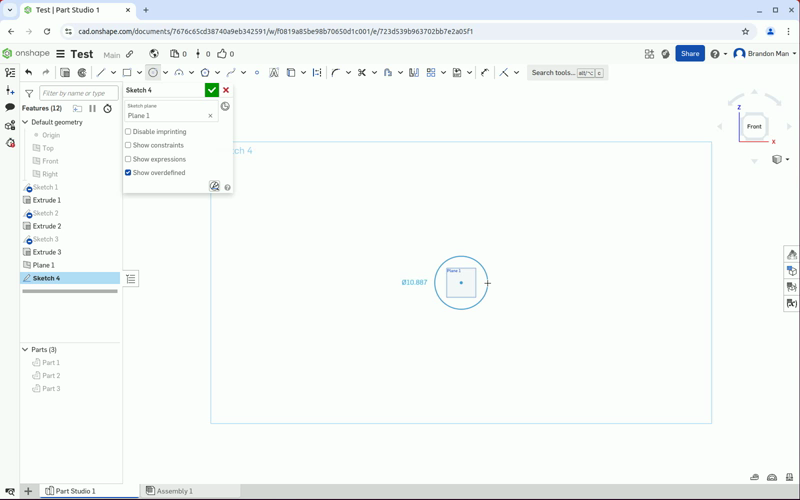
click(487, 282)
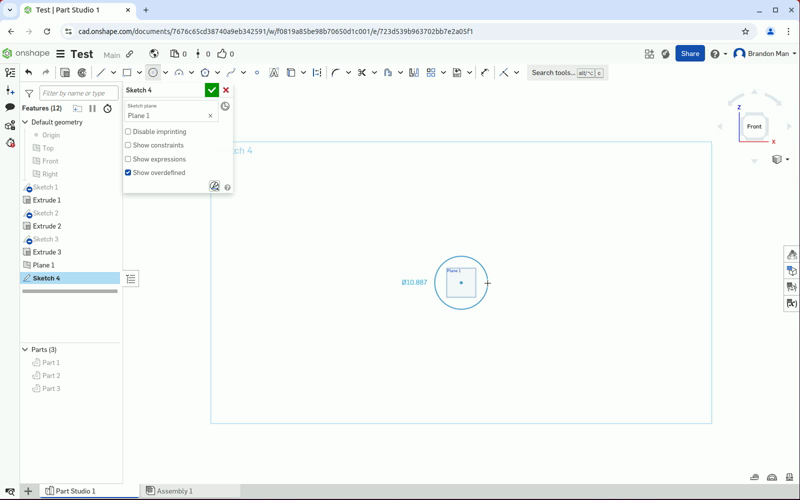
key(esc)
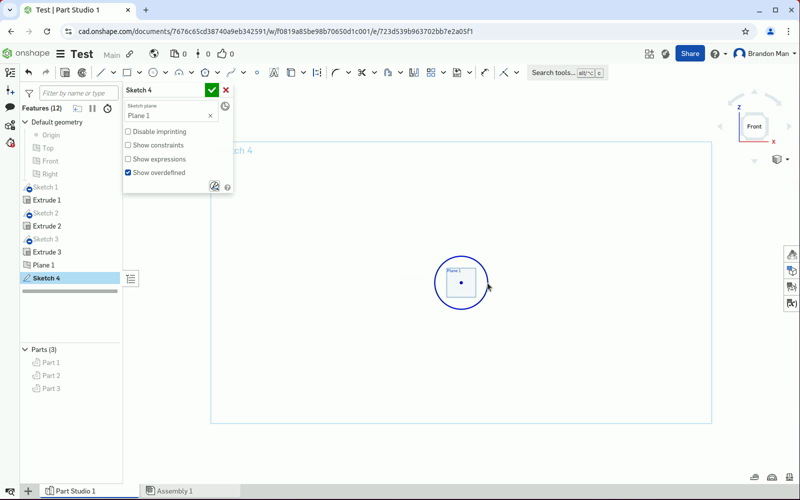
mouse_move(472, 265)
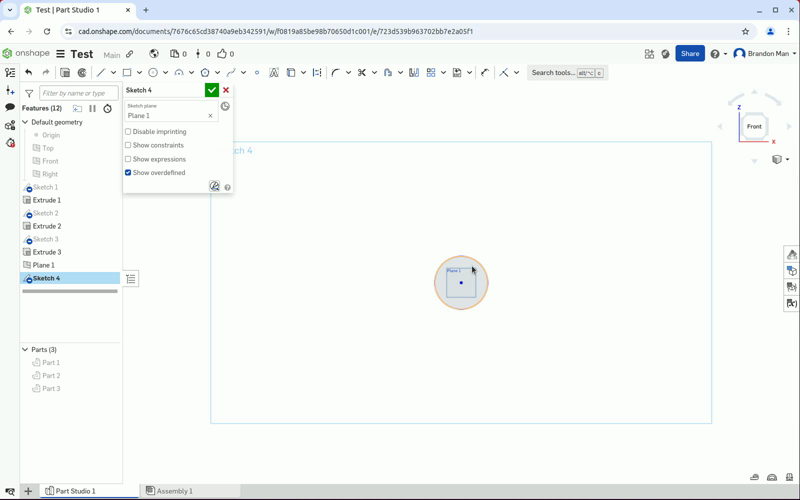
click(472, 265)
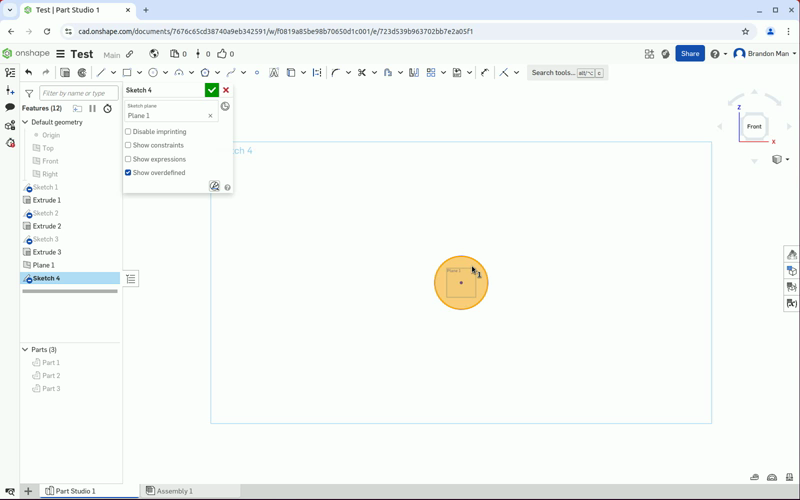
mouse_move(73, 352)
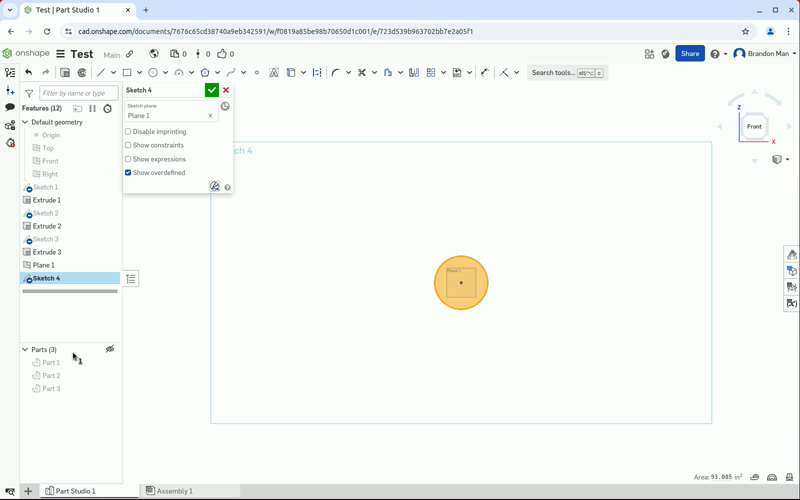
key(shift+y)
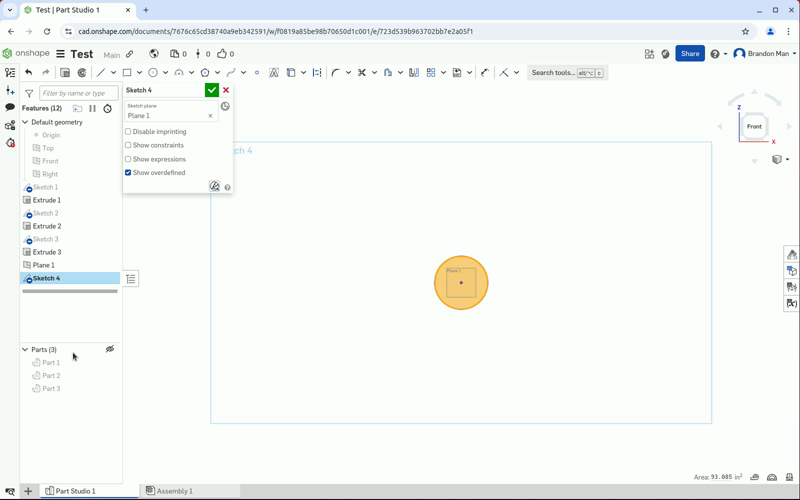
key(shift+e)
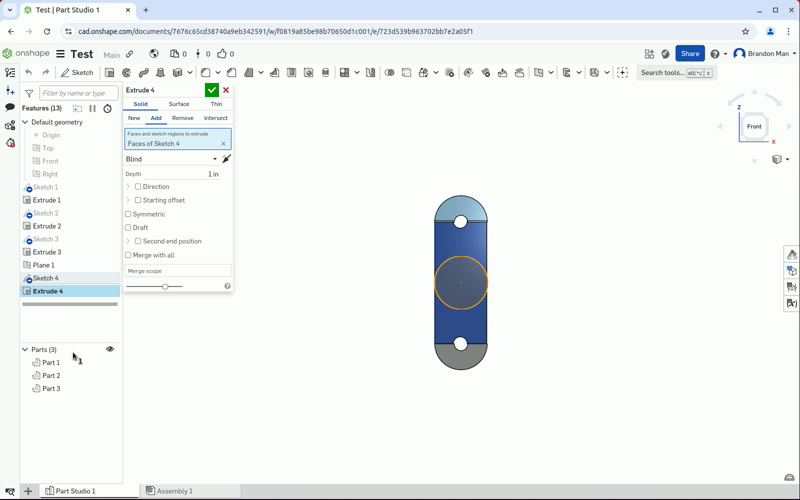
mouse_move(143, 106)
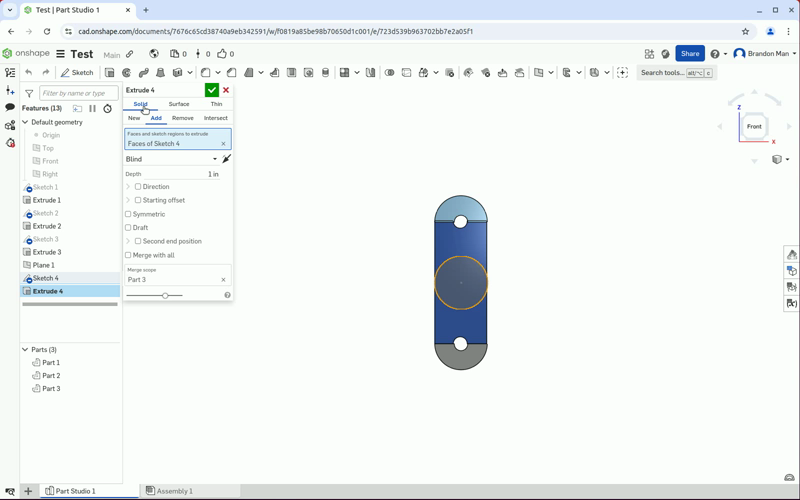
click(143, 106)
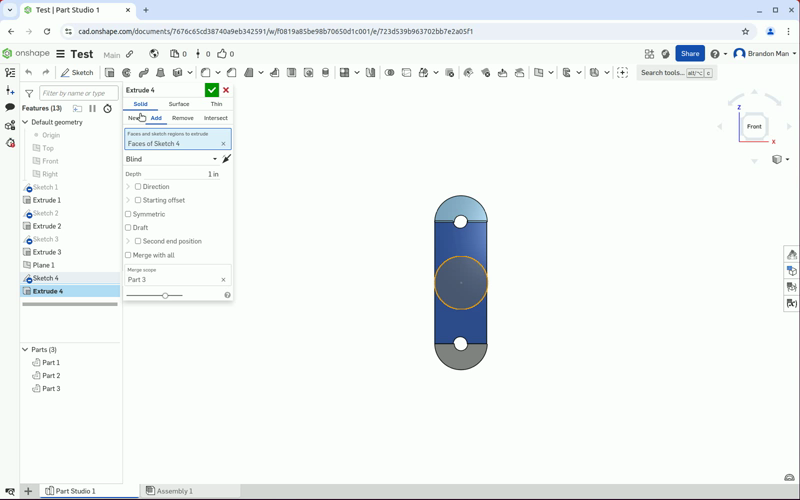
mouse_move(137, 120)
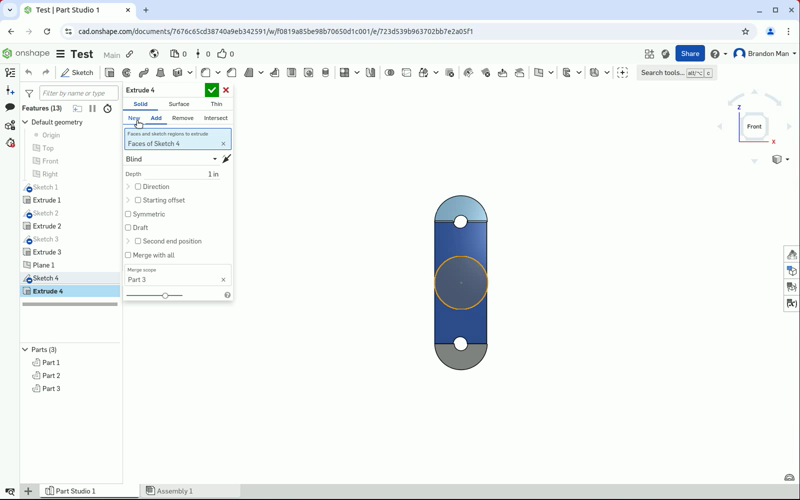
click(137, 120)
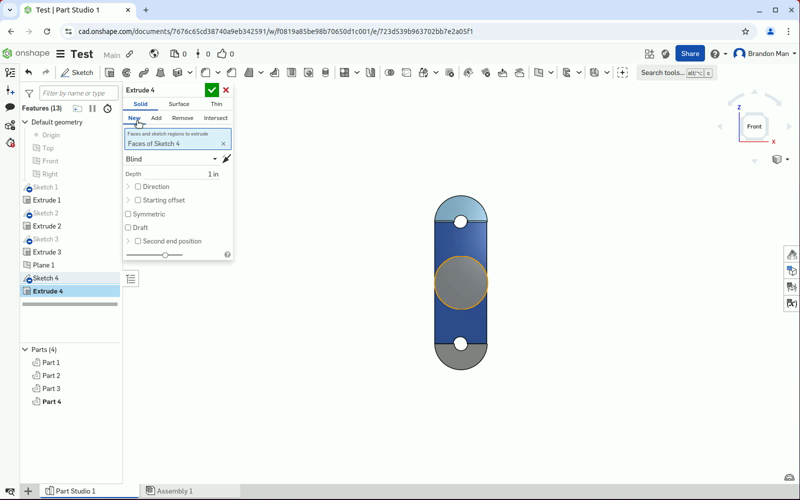
key(tab, 4)
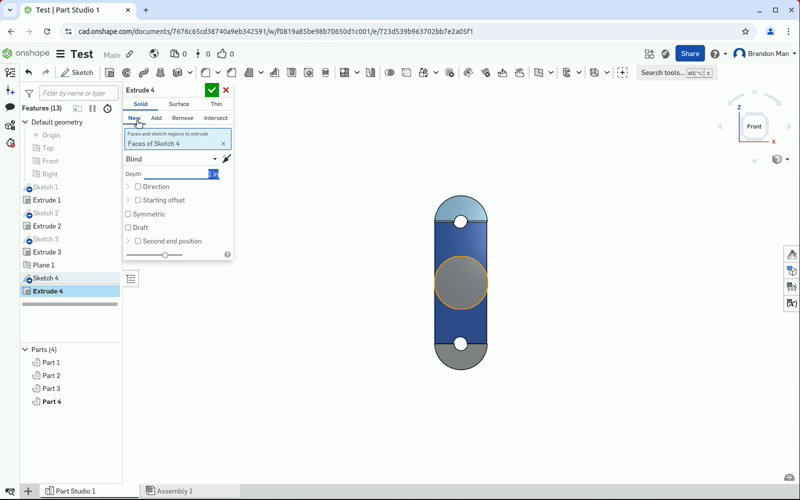
text(16.85)
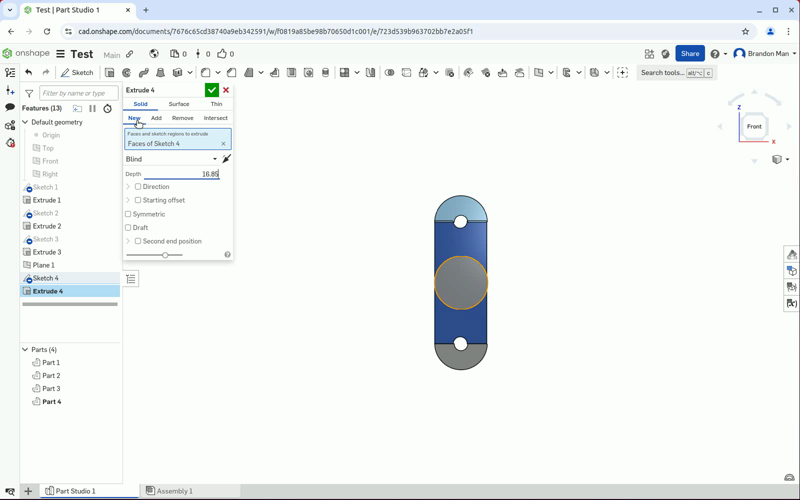
key(enter)
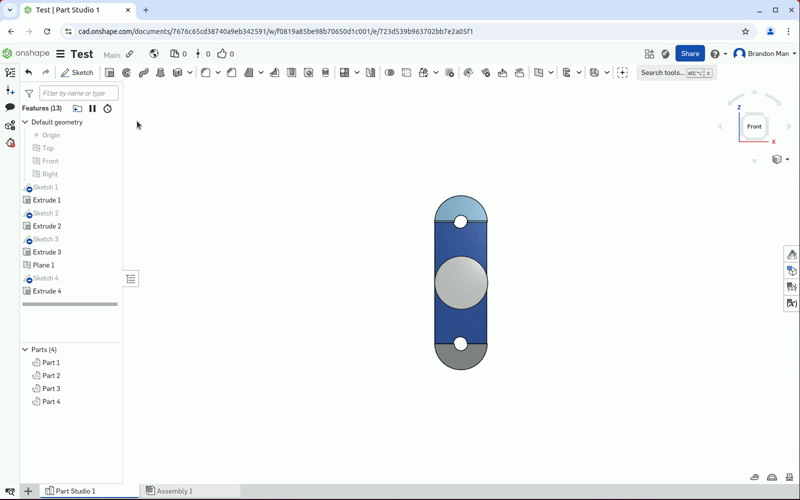
key(shift+h)
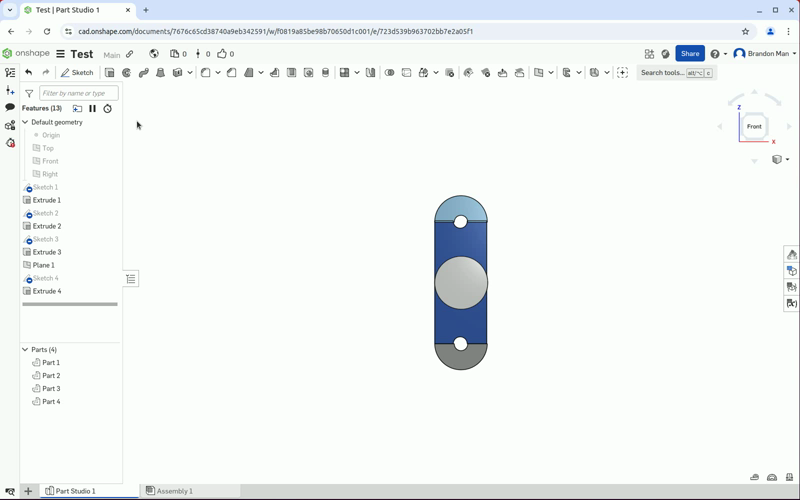
key(shift+h)
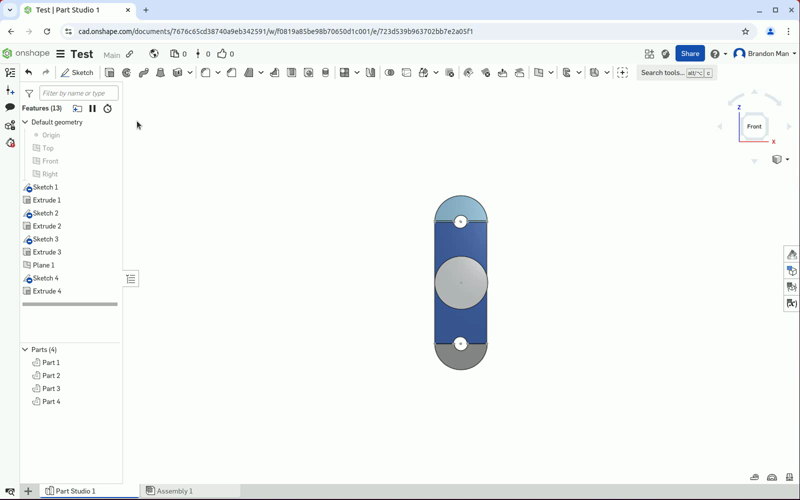
key(shift+7)
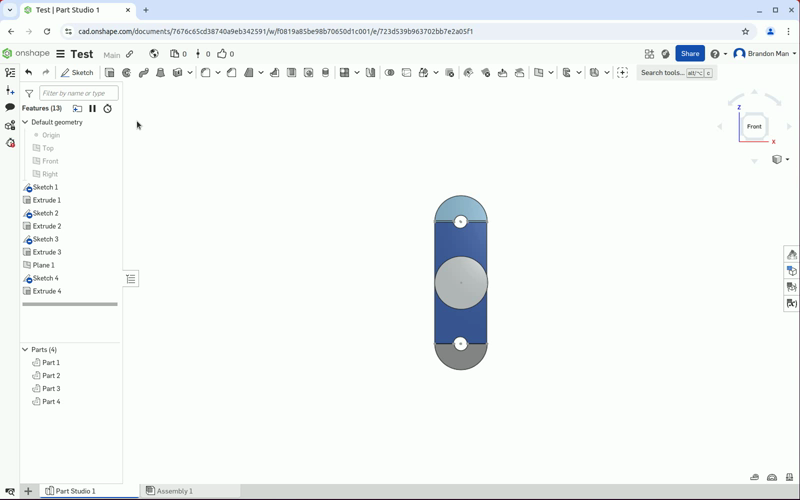
key(left, 2)
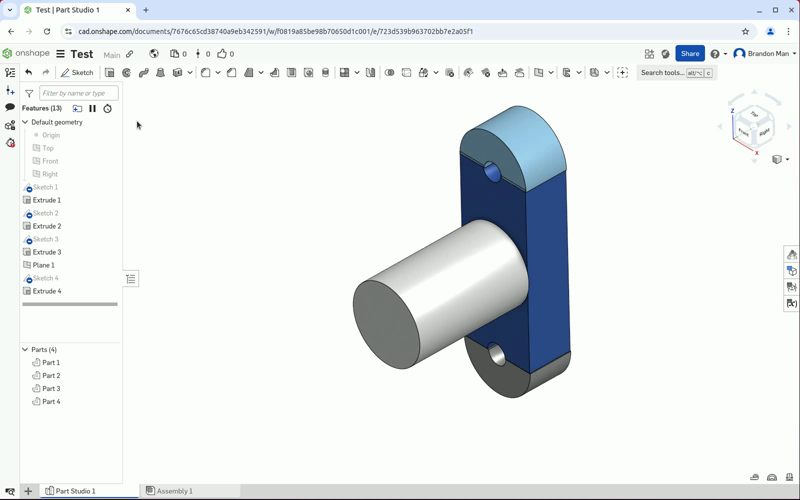
key(down, 2)
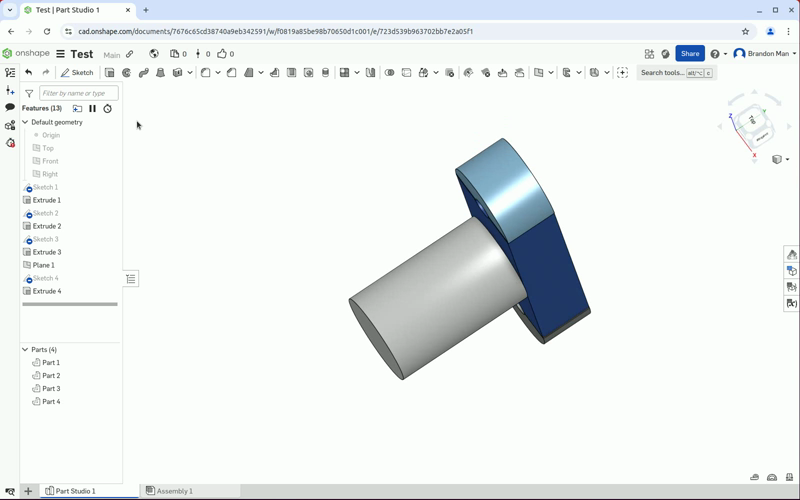
key(up, 2)
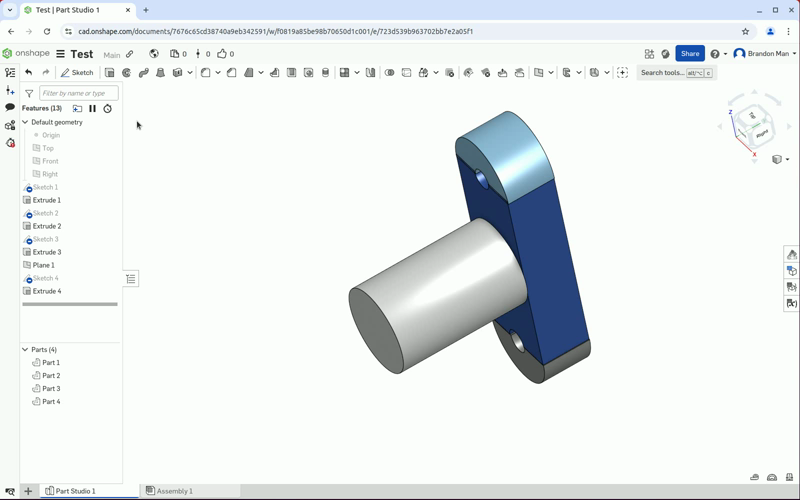
key(right, 2)
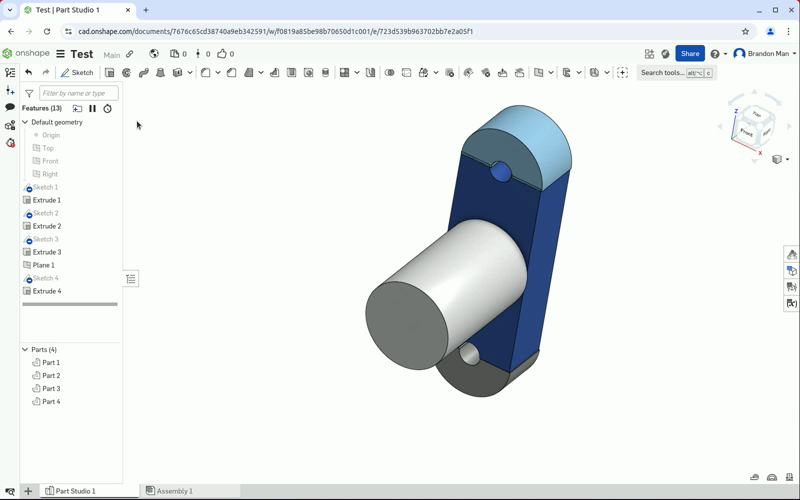
mouse_move(73, 189)
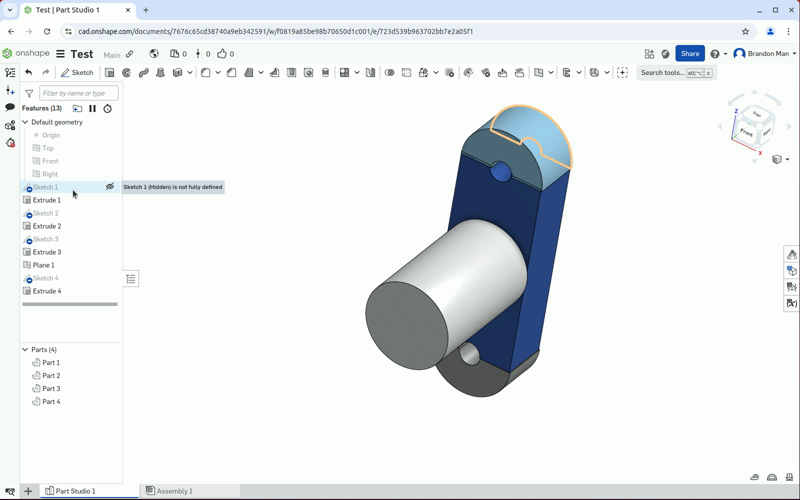
click(73, 189)